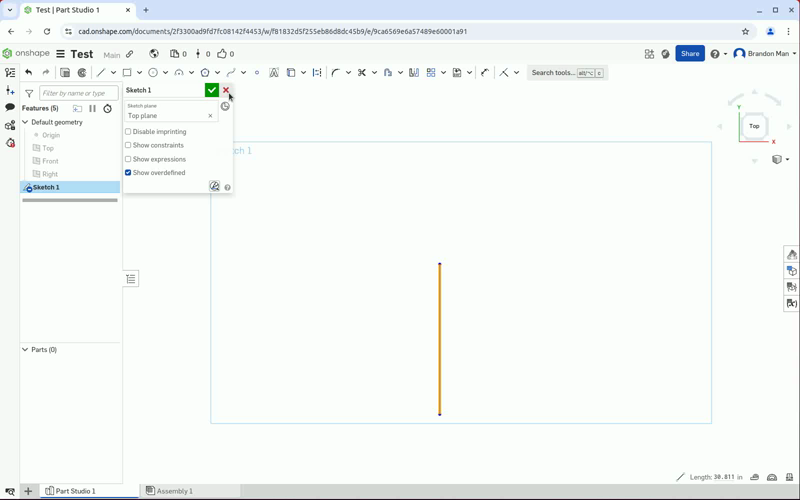
key(shift+h)
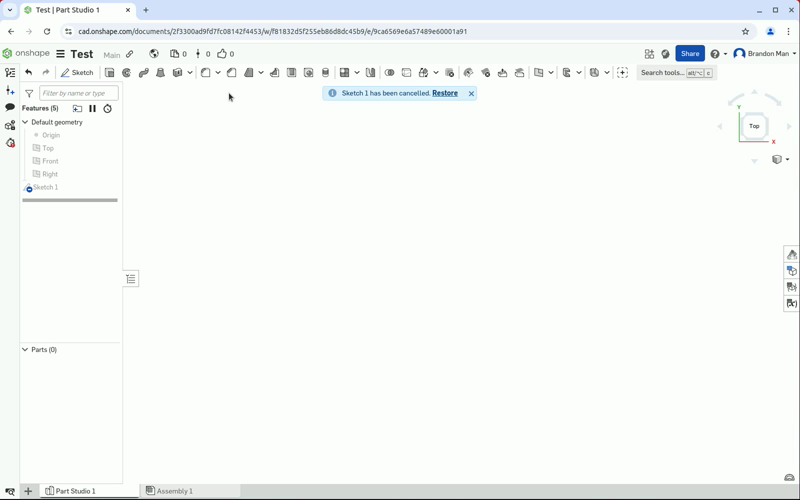
mouse_move(73, 352)
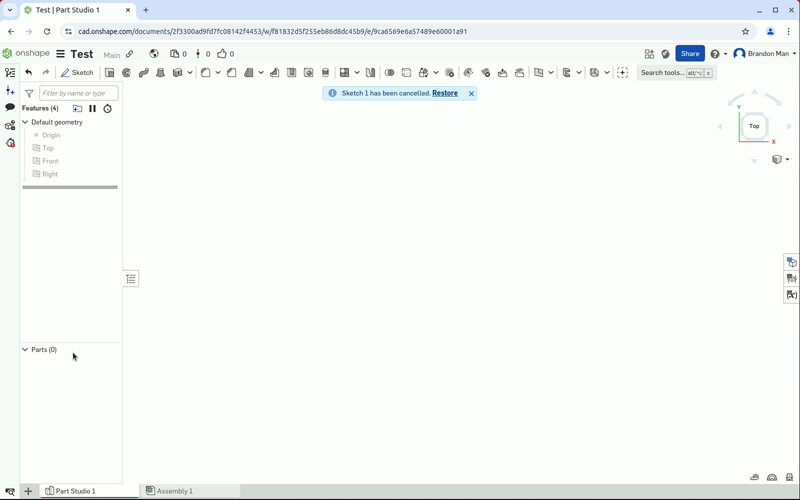
key(y)
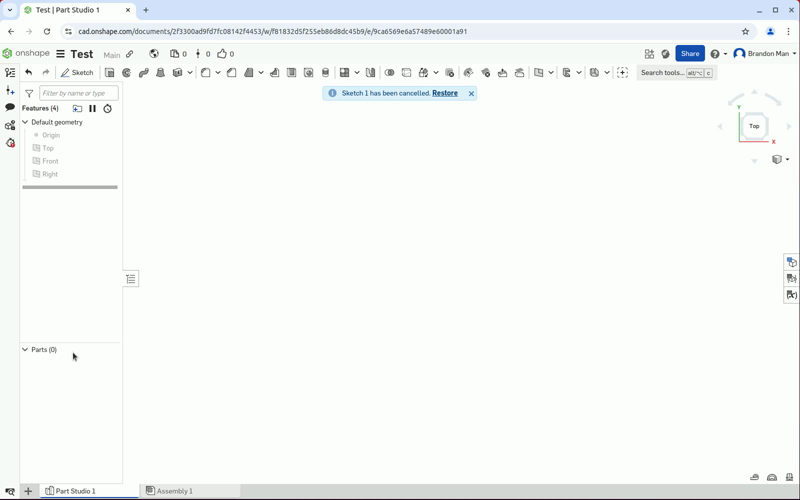
key(shift+p)
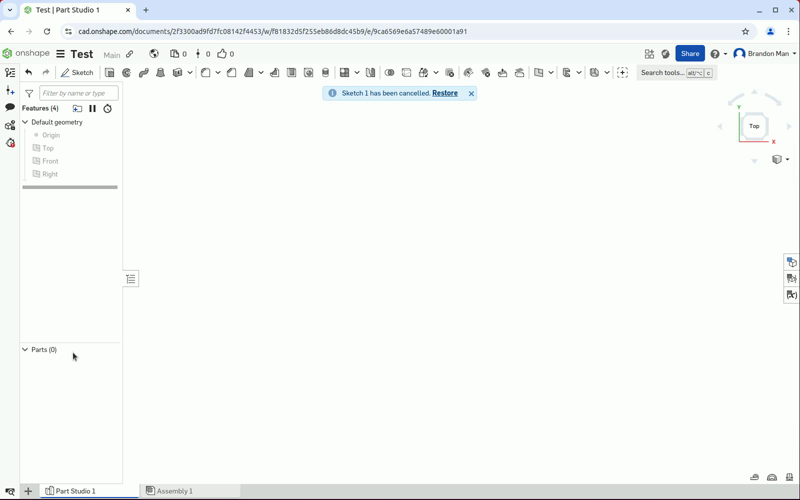
key(space)
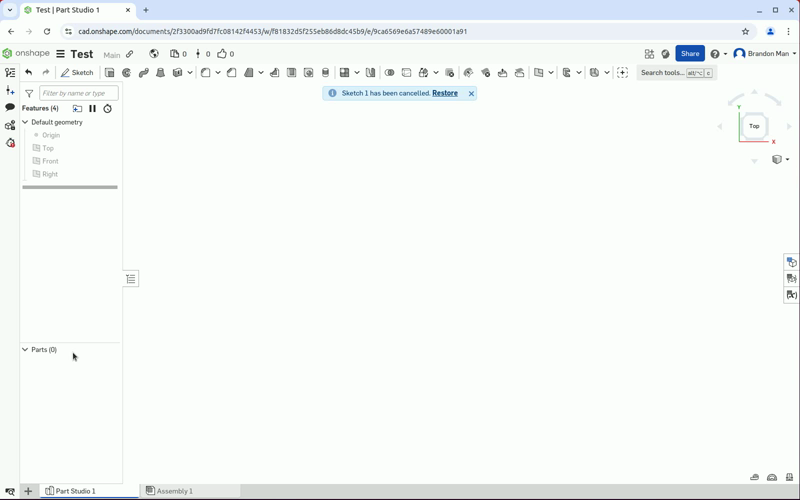
key_down(shift)
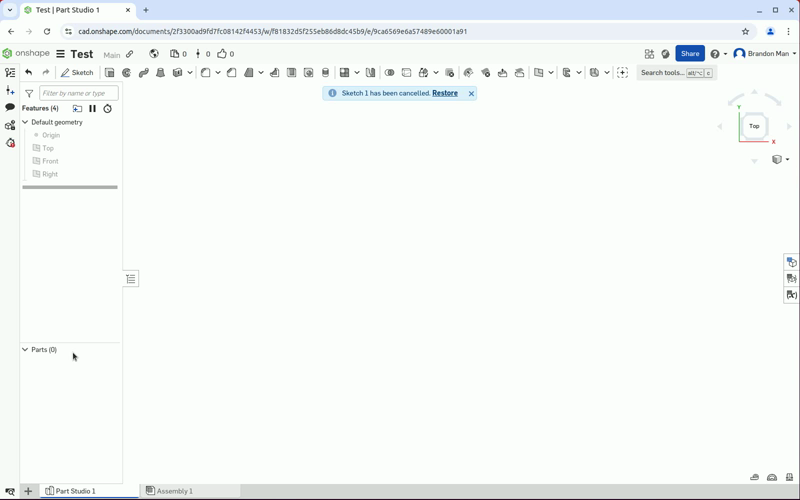
key(up)
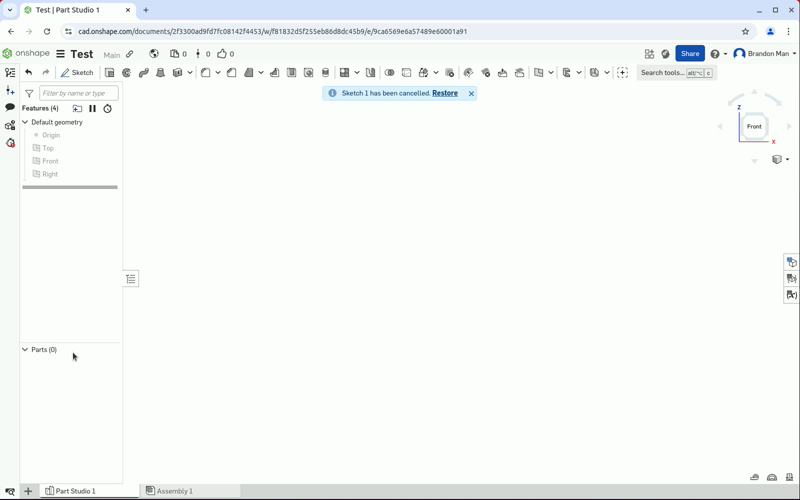
key_up(shift)
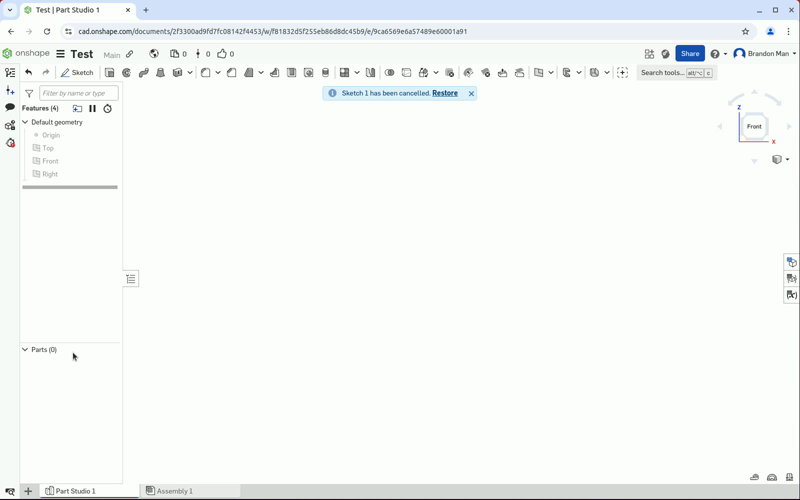
mouse_move(73, 352)
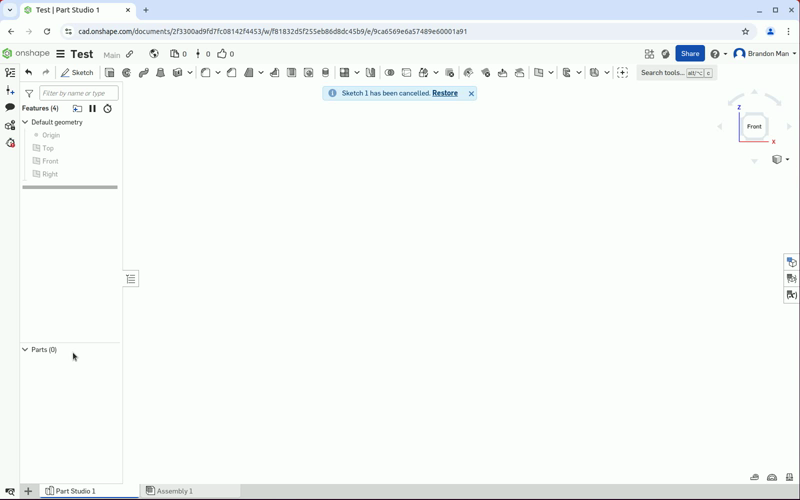
key(shift+y)
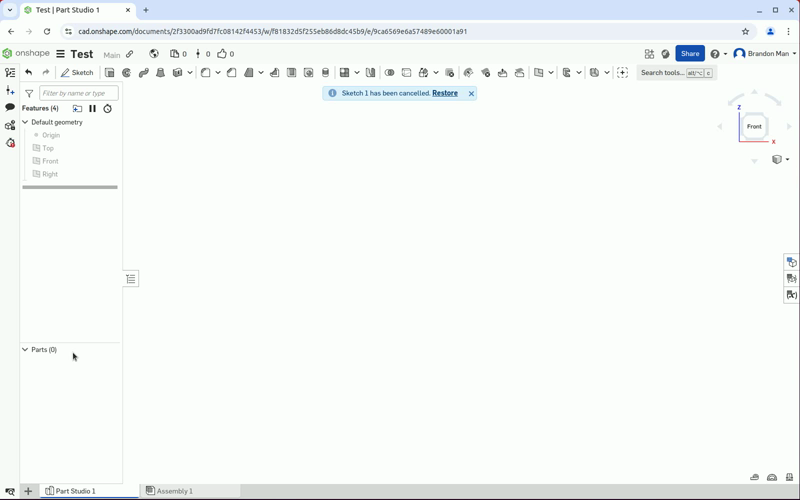
key(shift+s)
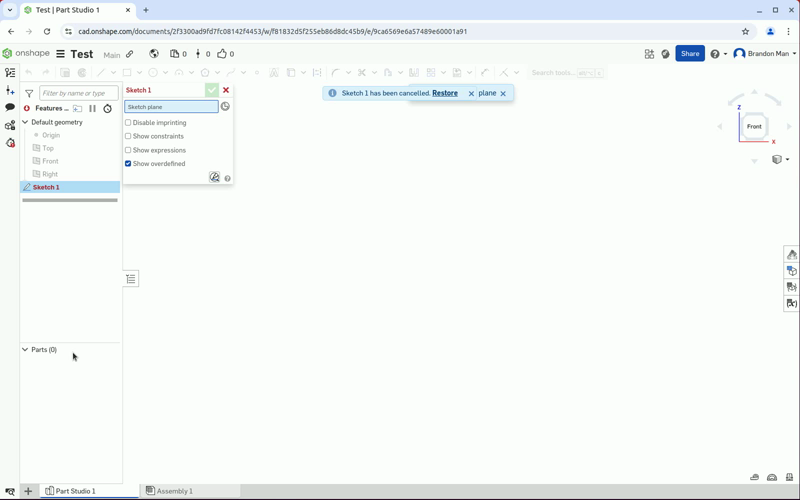
mouse_move(73, 163)
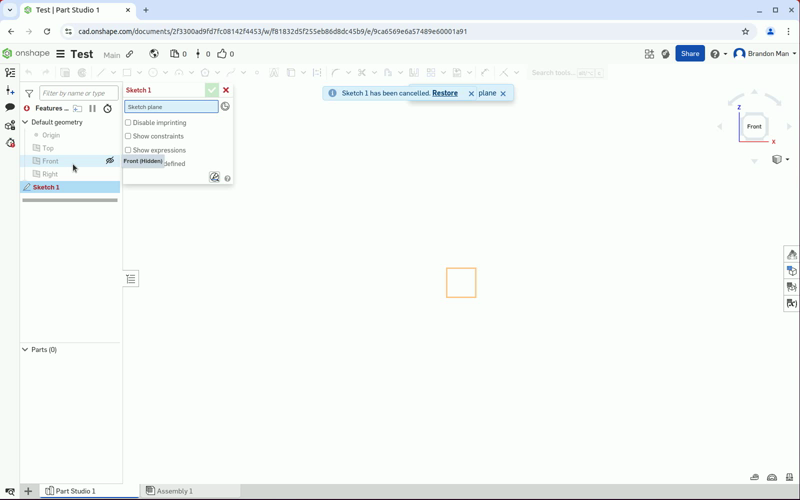
click(73, 163)
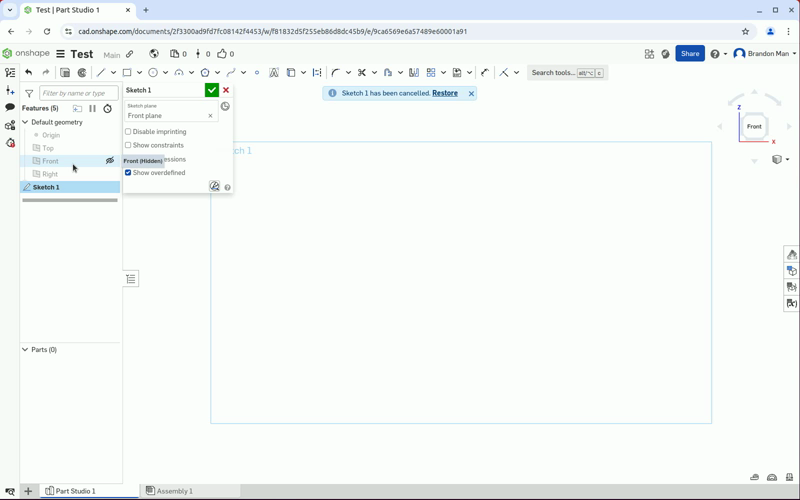
mouse_move(73, 352)
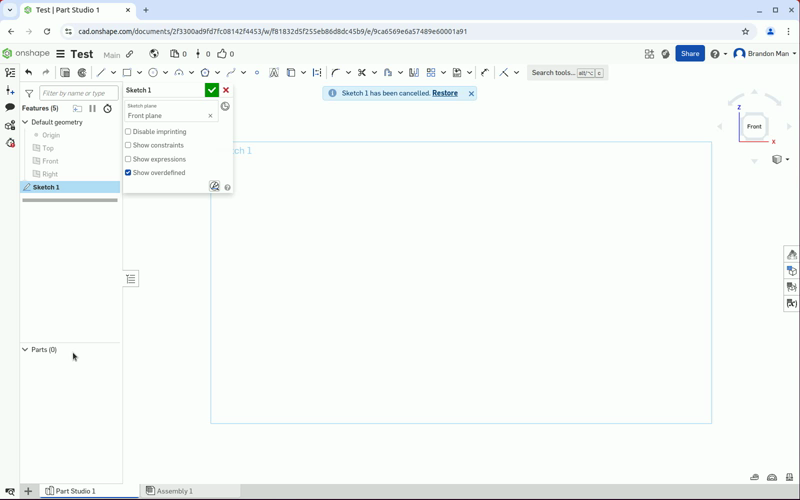
key(y)
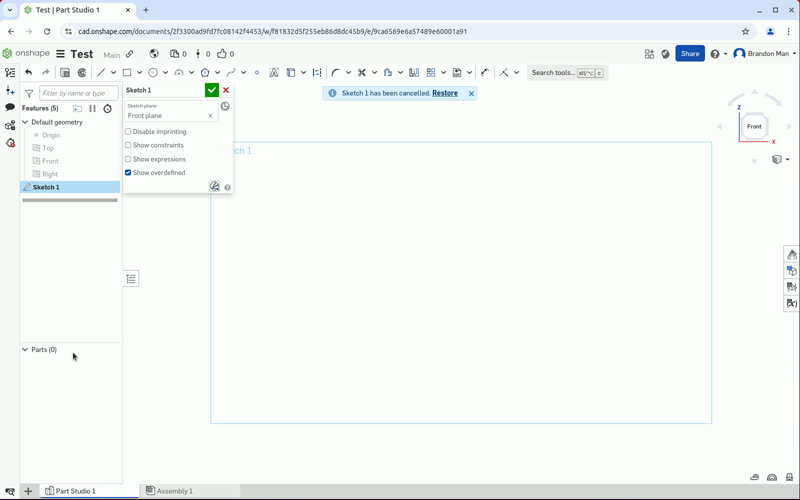
key(l)
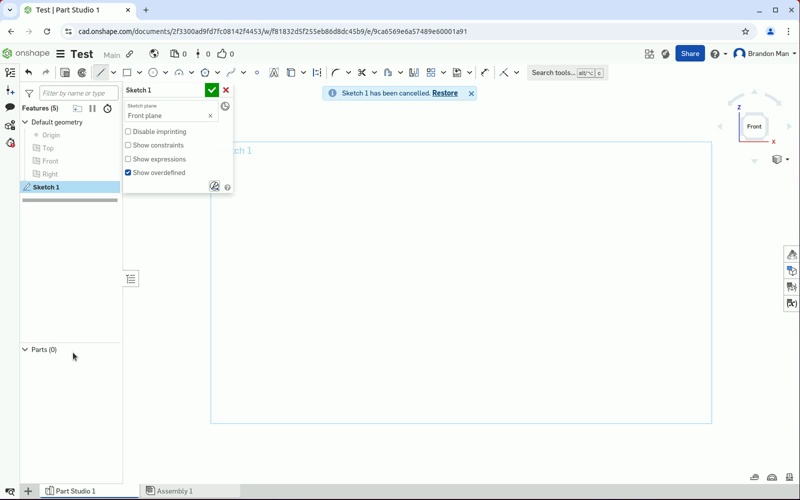
key_down(shift)
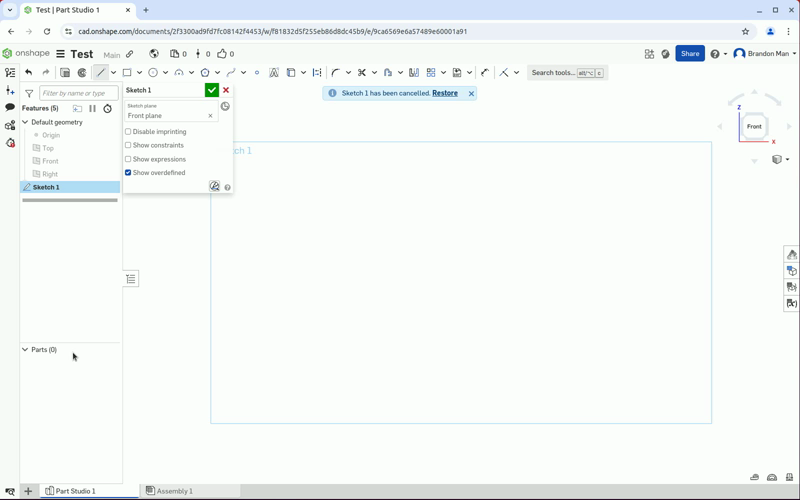
mouse_move(416, 267)
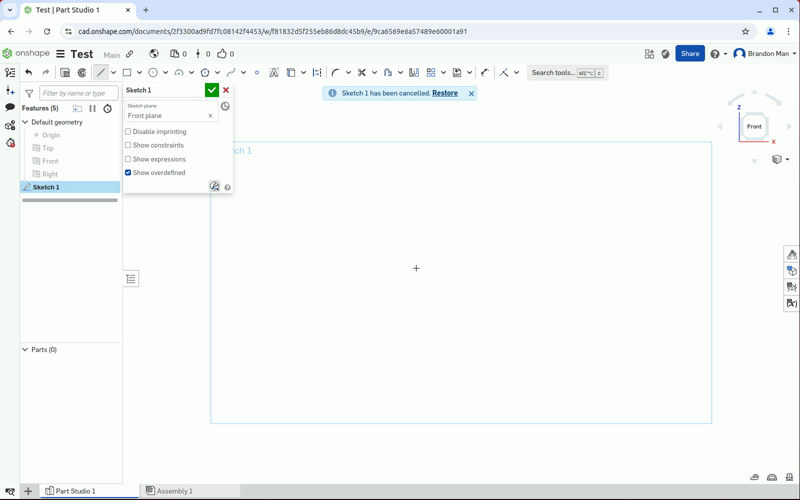
click(416, 267)
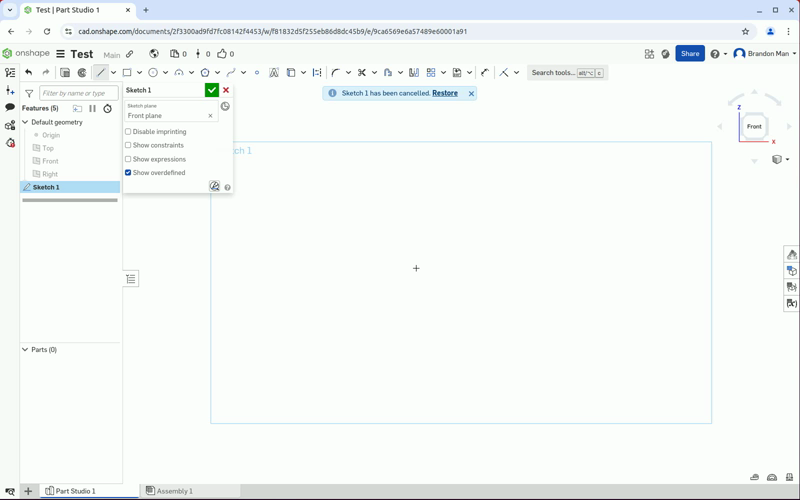
key_up(shift)
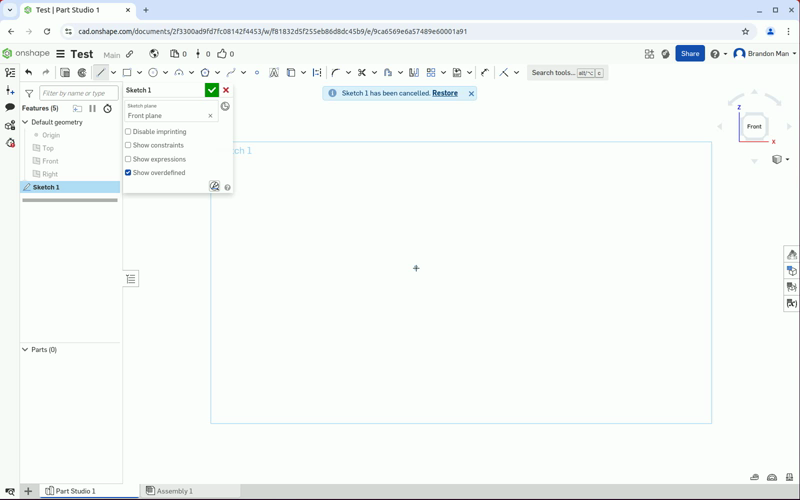
key_down(shift)
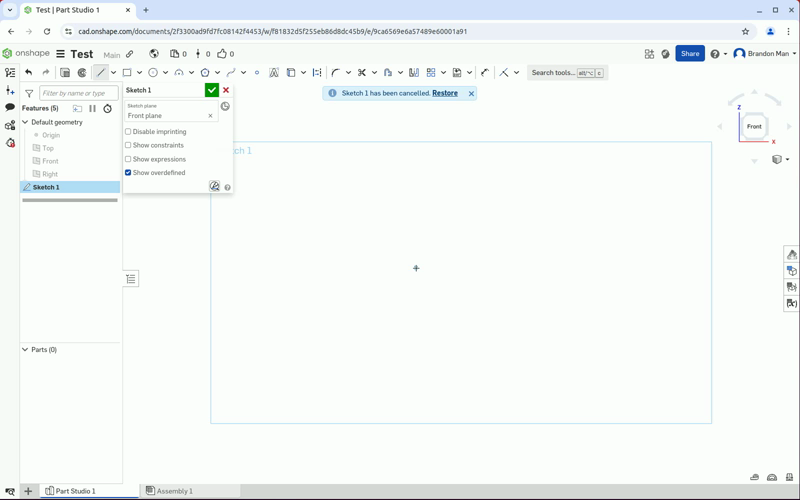
mouse_move(446, 267)
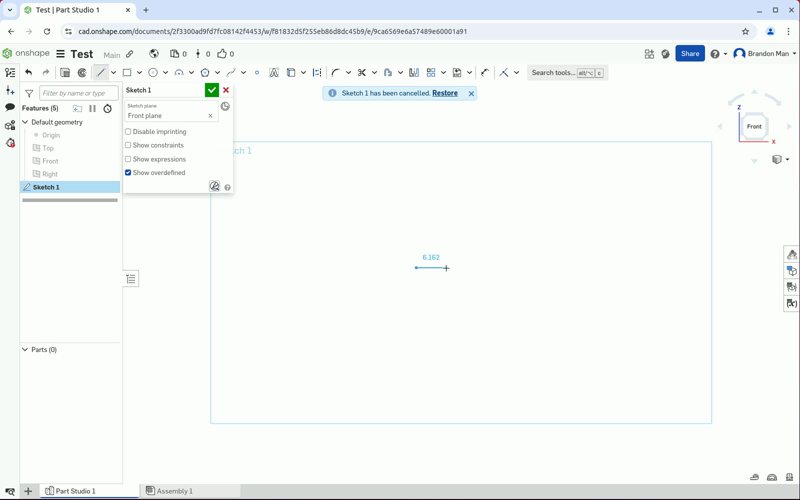
mouse_move(446, 267)
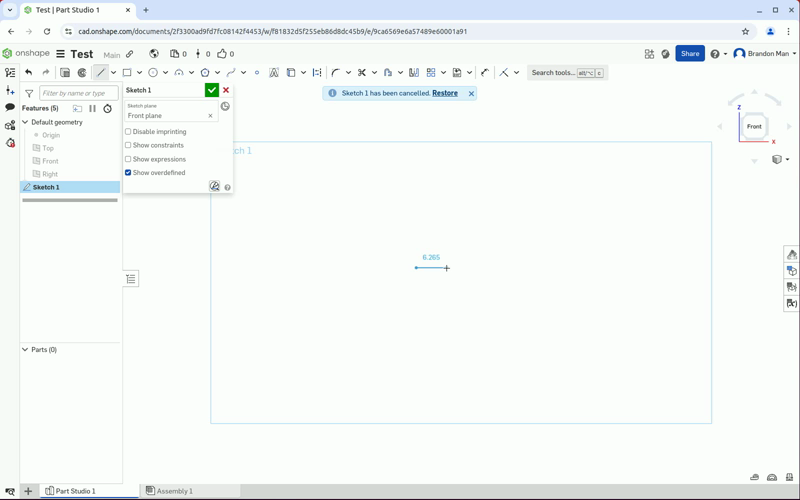
click(446, 267)
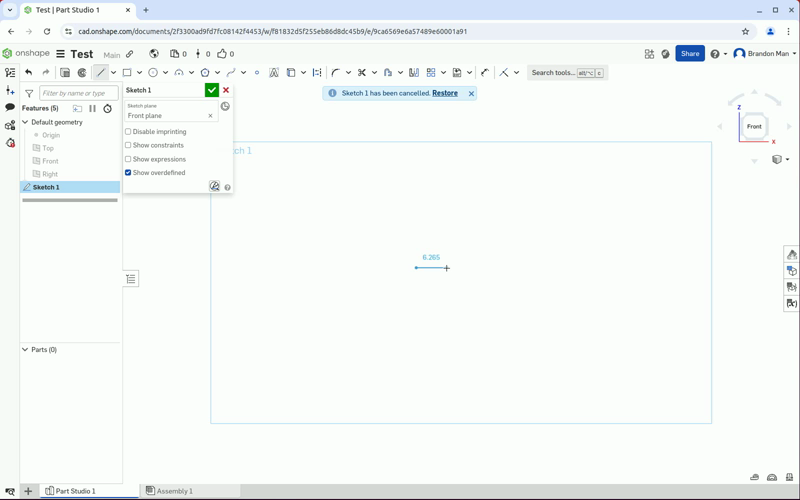
key_up(shift)
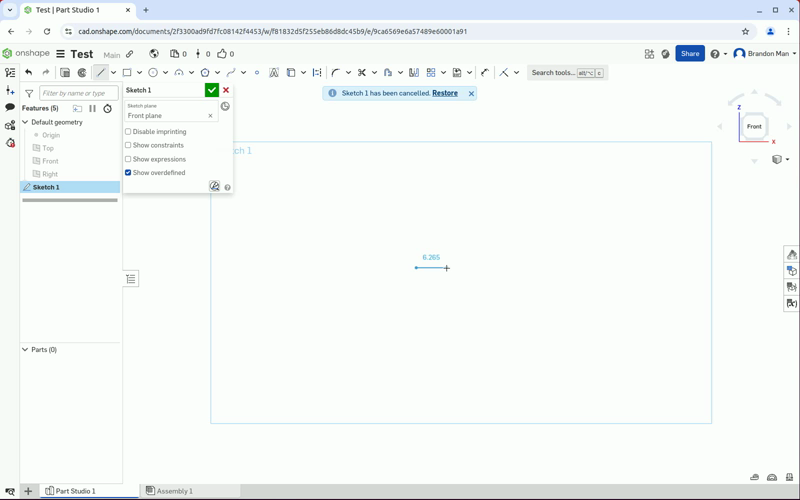
key_down(shift)
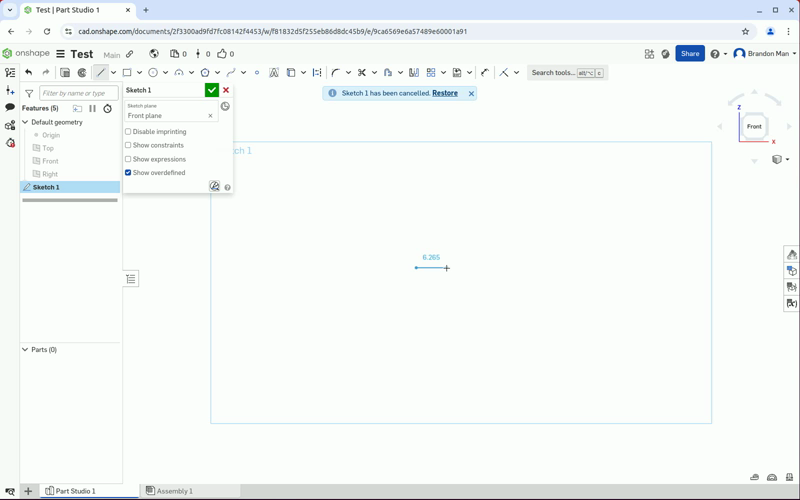
mouse_move(476, 267)
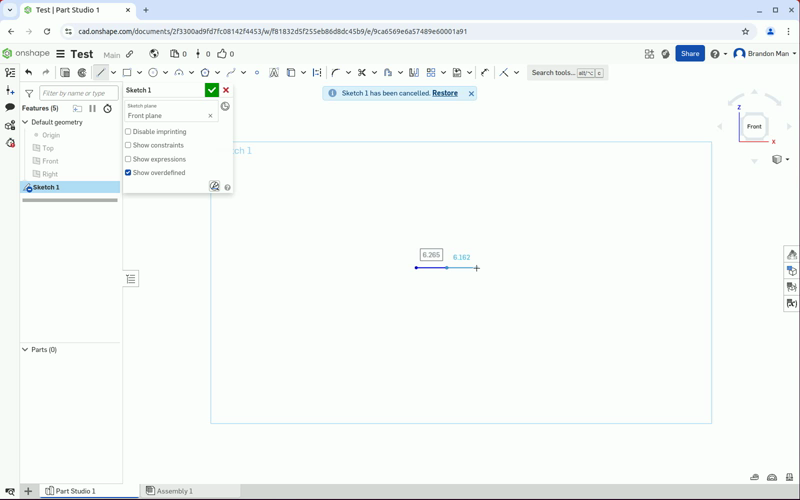
mouse_move(476, 267)
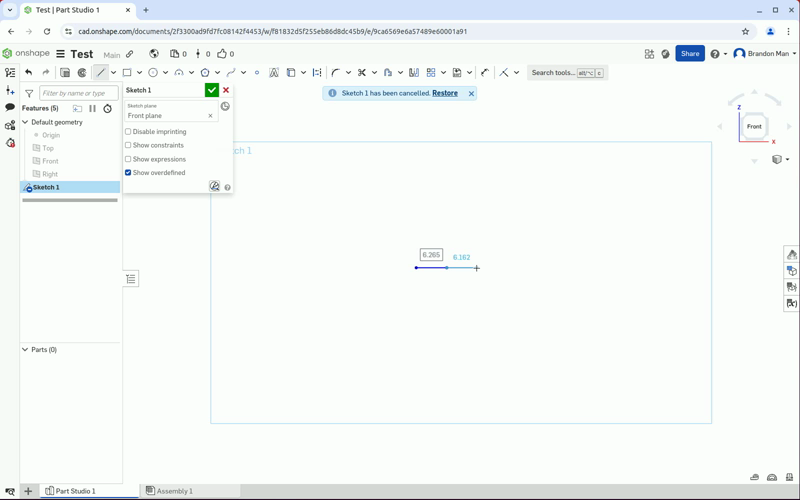
click(476, 267)
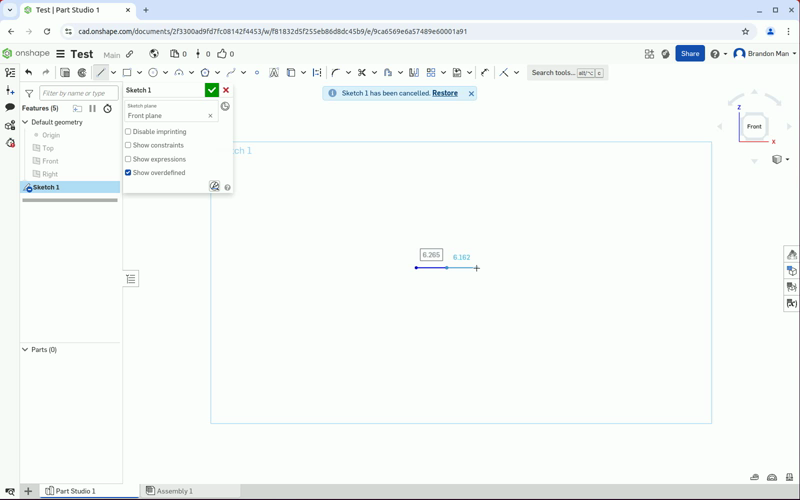
key_up(shift)
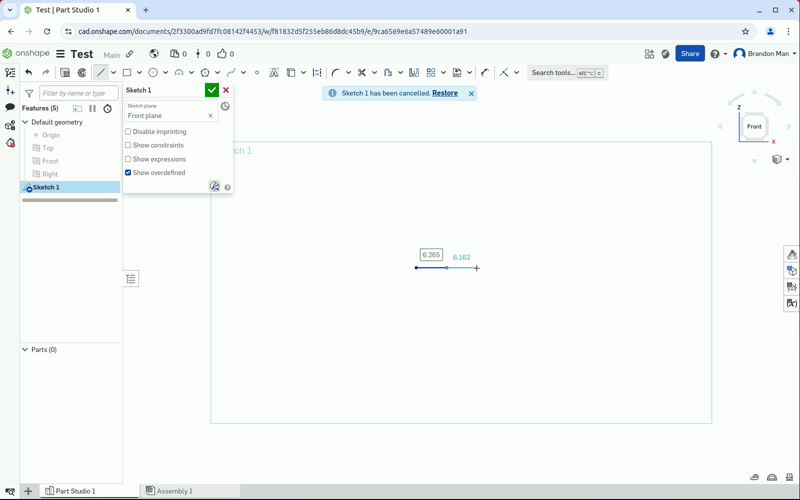
key_down(shift)
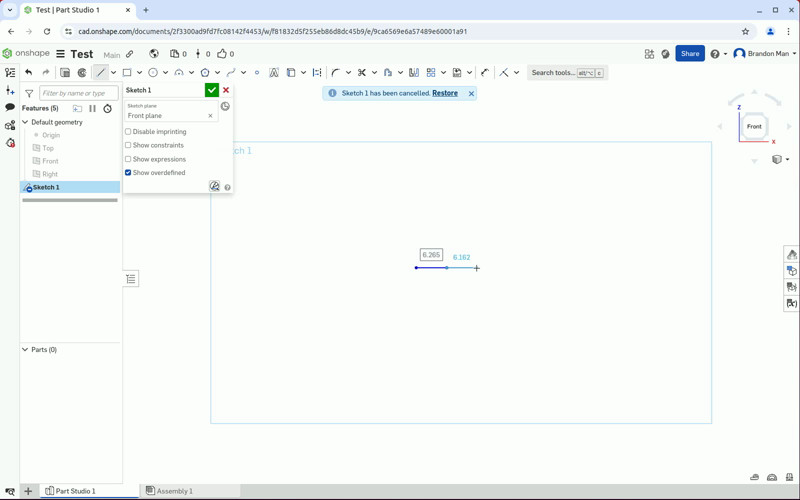
mouse_move(506, 267)
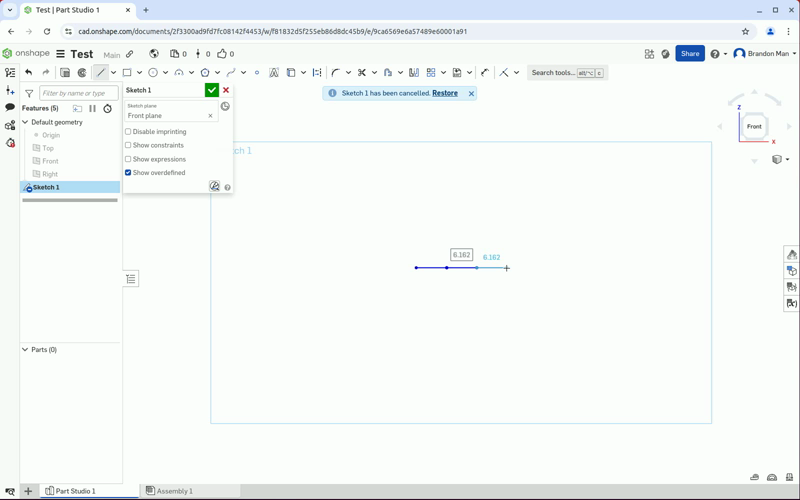
mouse_move(476, 237)
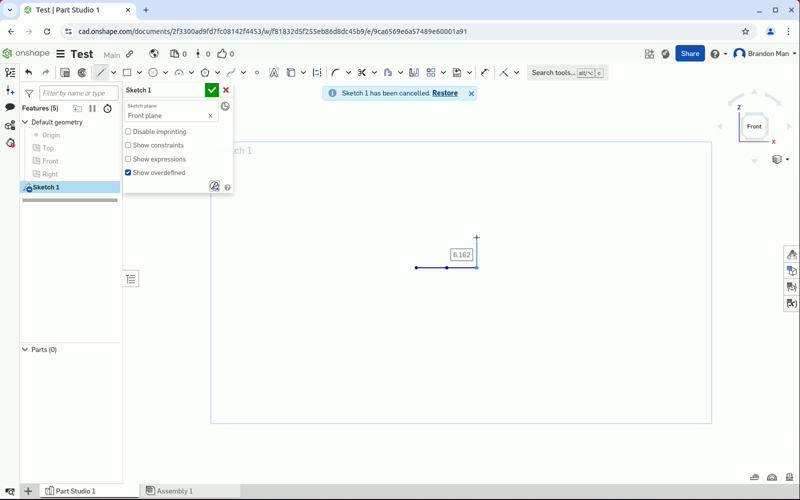
click(476, 237)
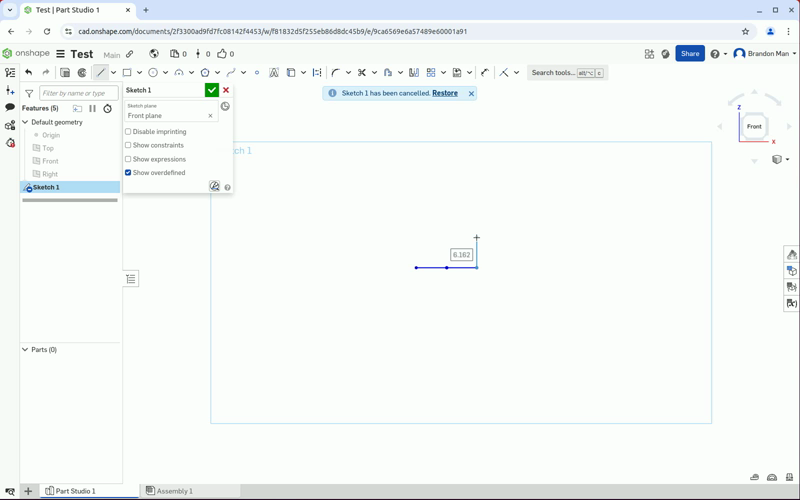
key_up(shift)
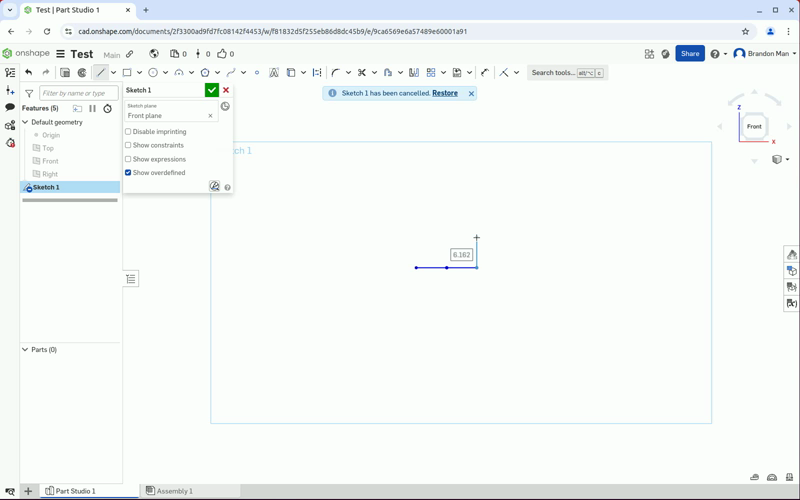
key_down(shift)
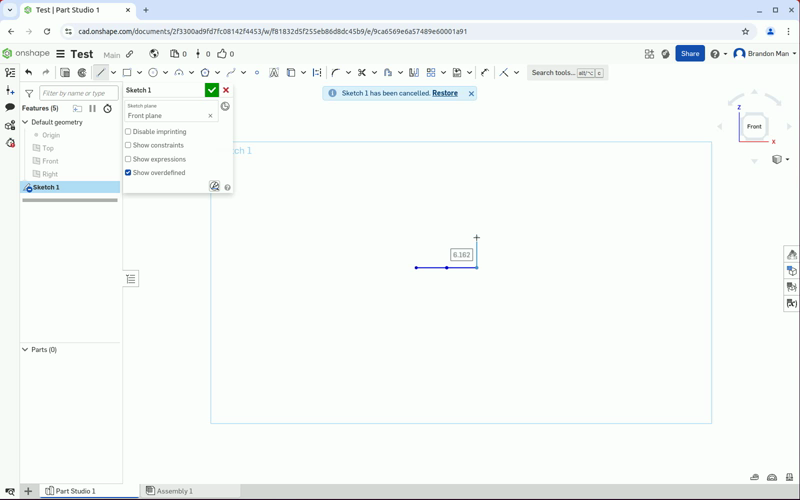
mouse_move(506, 237)
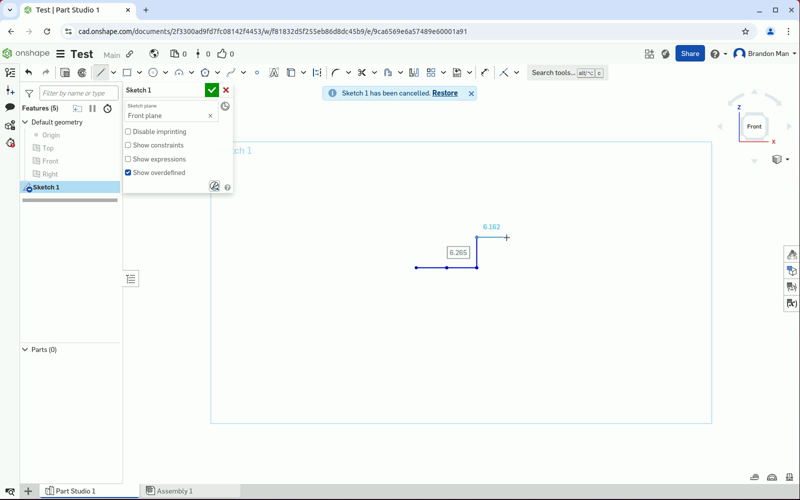
mouse_move(476, 207)
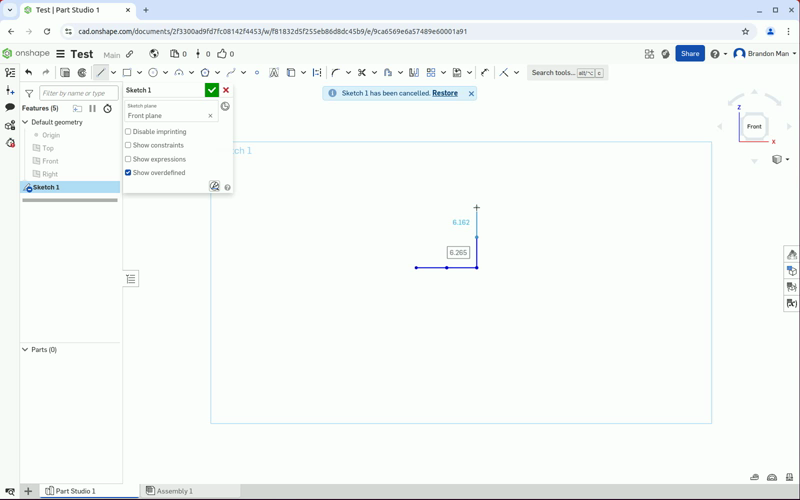
click(476, 207)
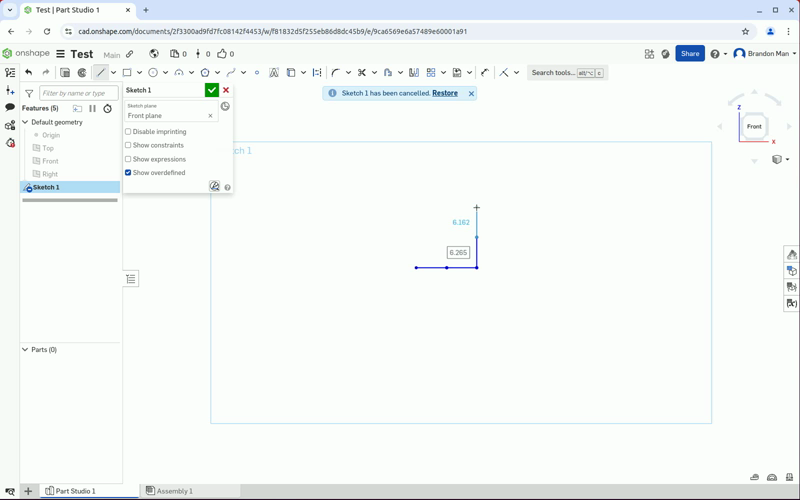
key_up(shift)
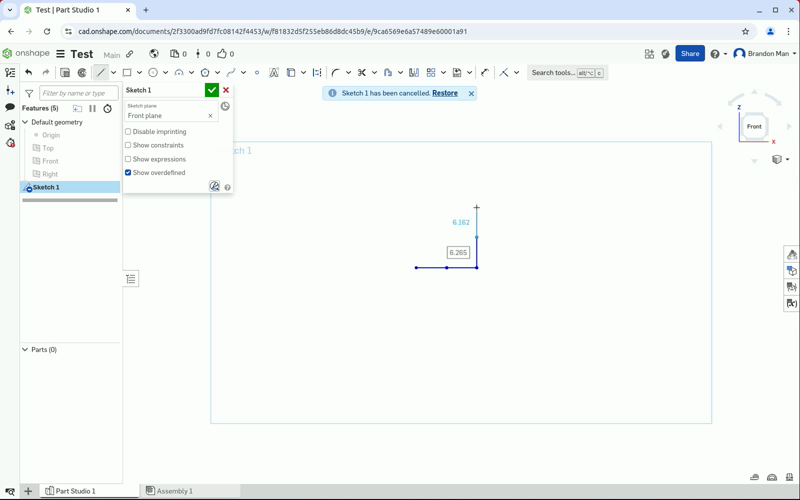
key_down(shift)
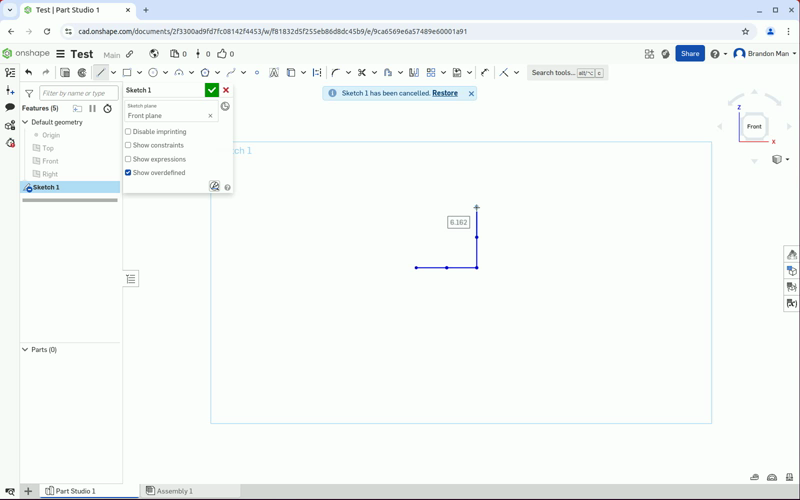
mouse_move(416, 207)
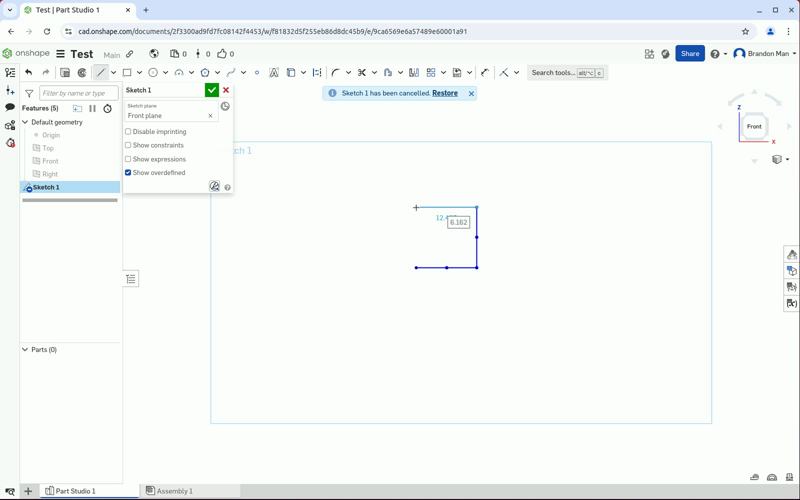
click(416, 207)
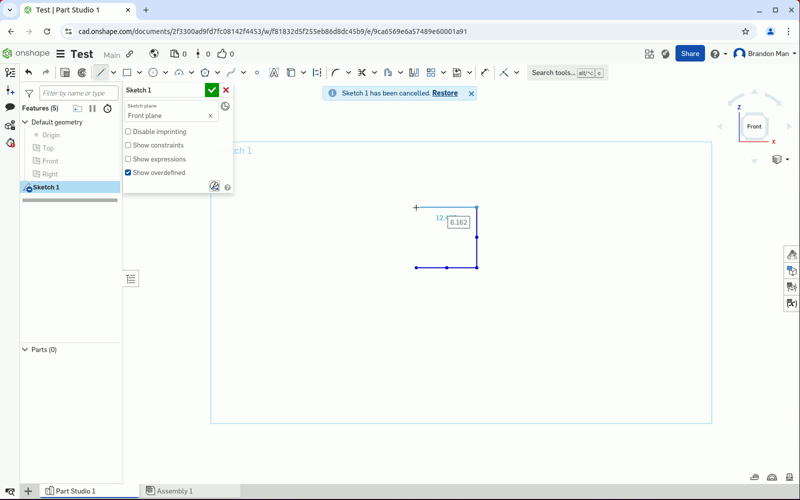
key_up(shift)
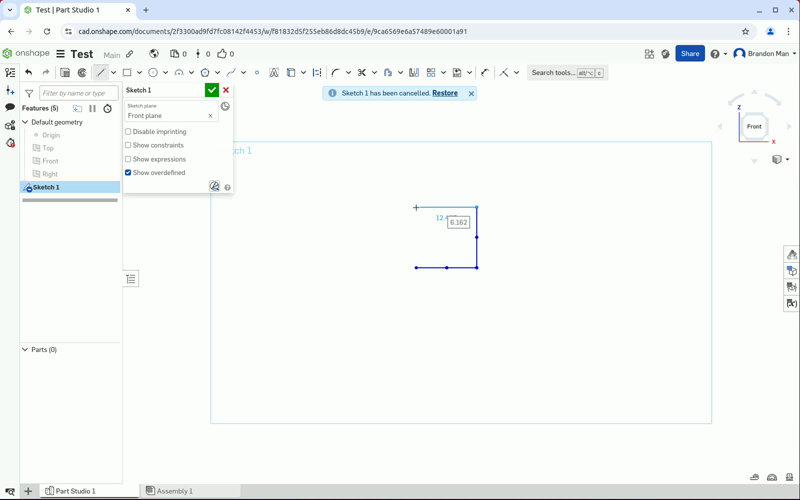
key_down(shift)
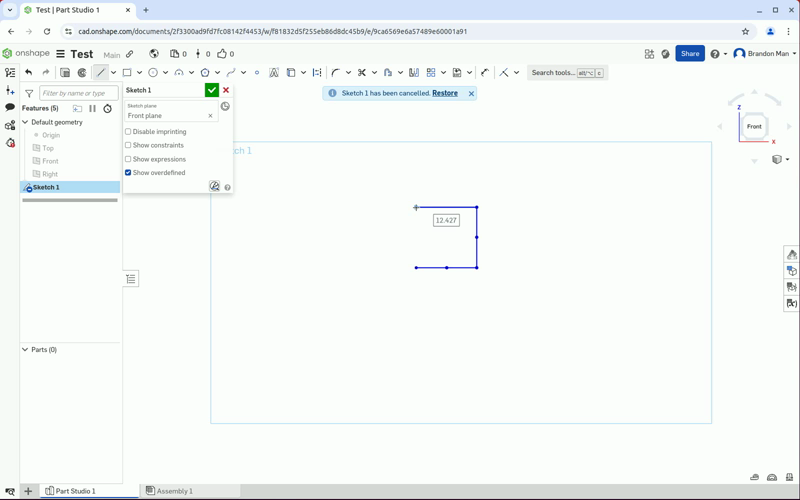
mouse_move(416, 267)
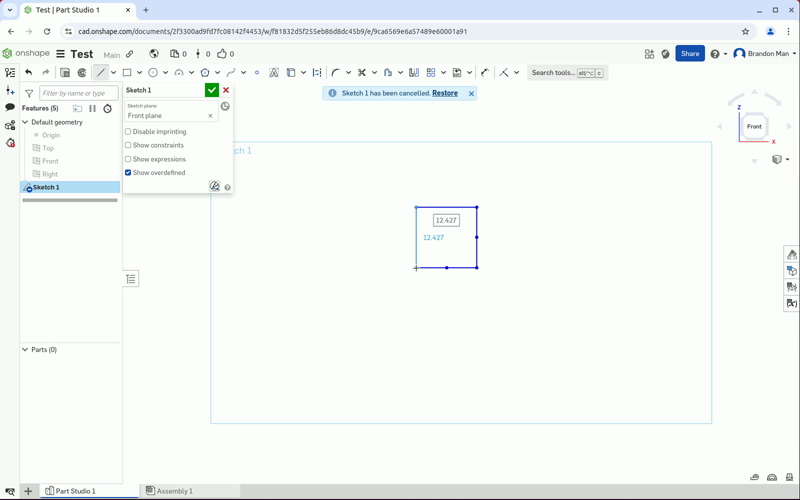
key_up(shift)
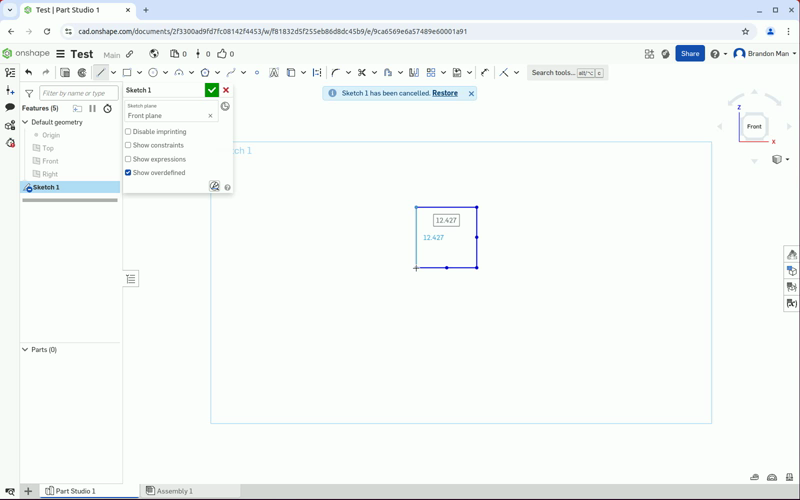
click(416, 267)
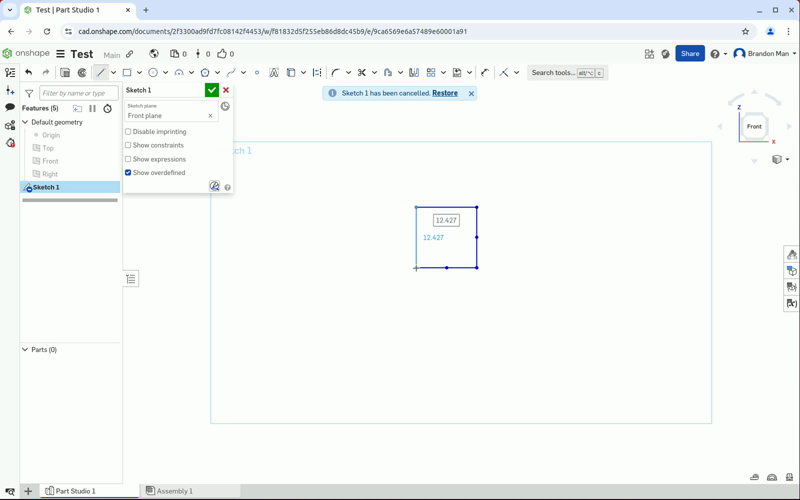
key(esc)
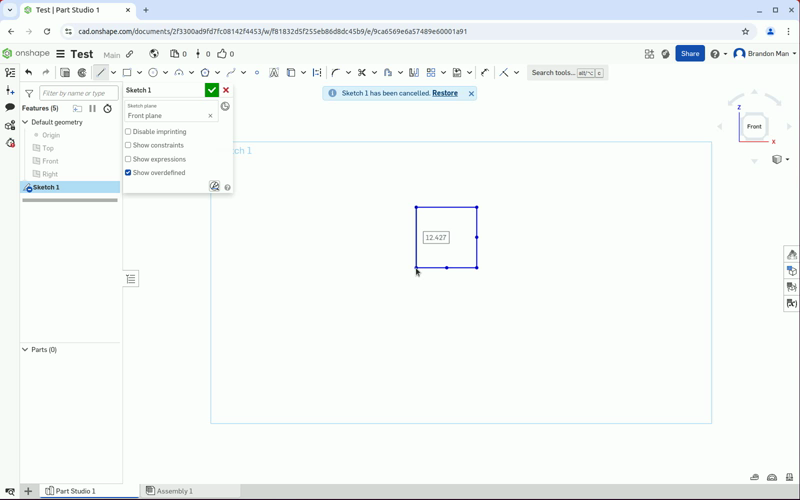
mouse_move(450, 238)
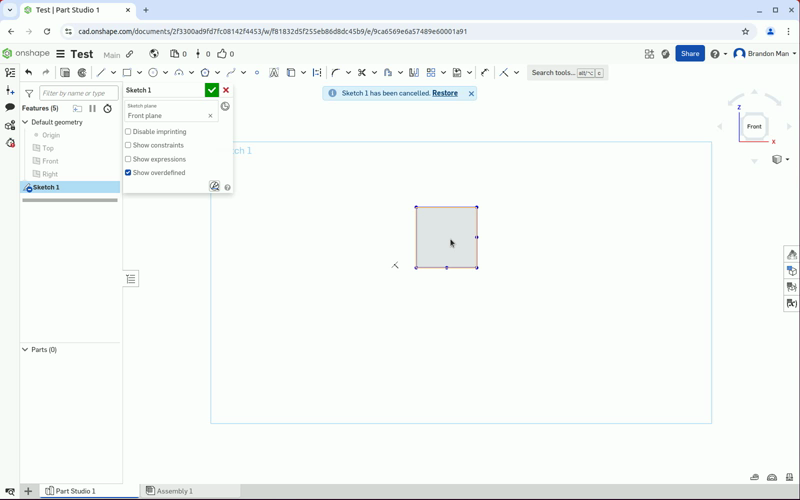
click(450, 238)
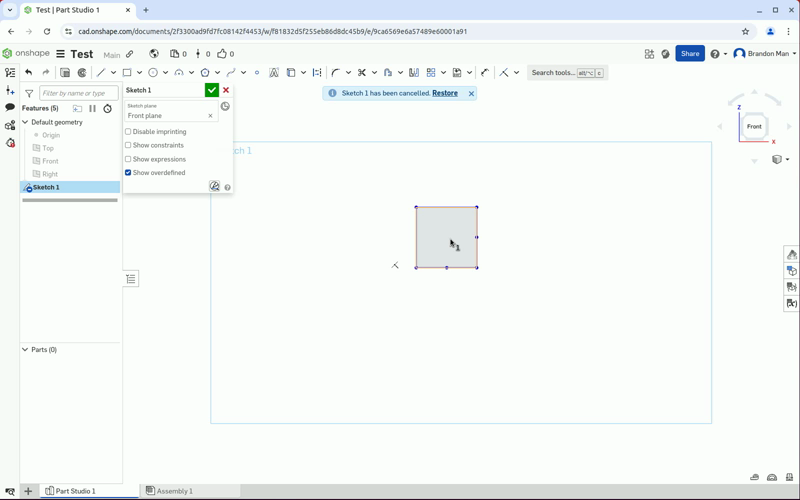
mouse_move(73, 352)
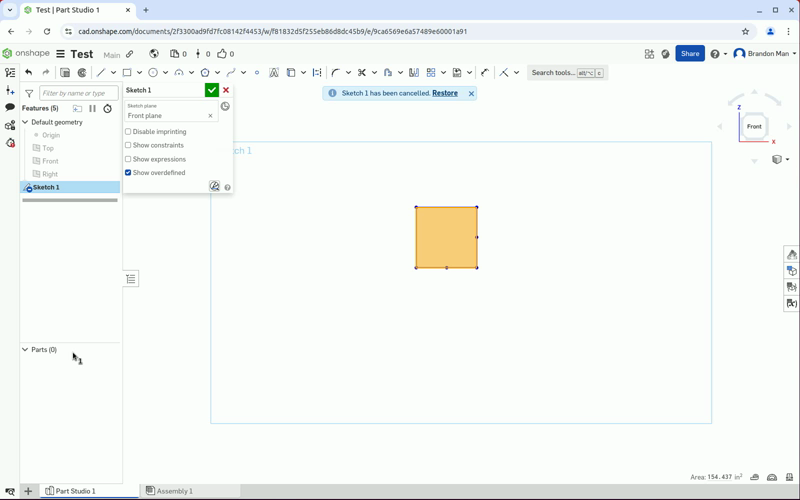
key(shift+y)
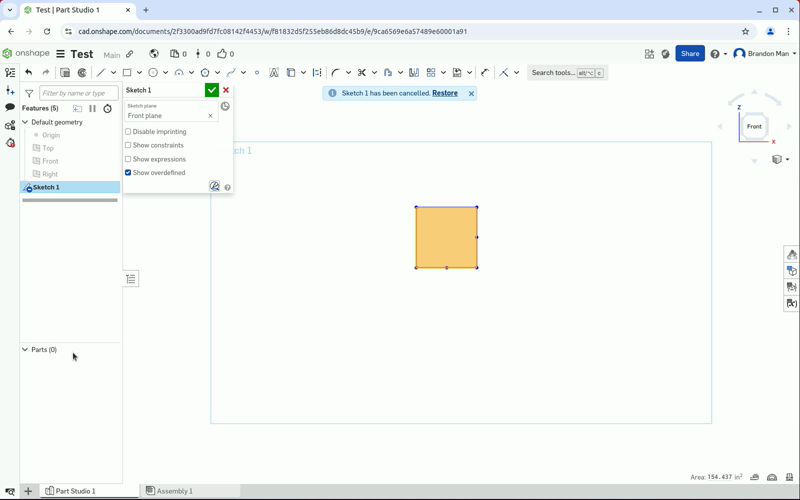
key(shift+e)
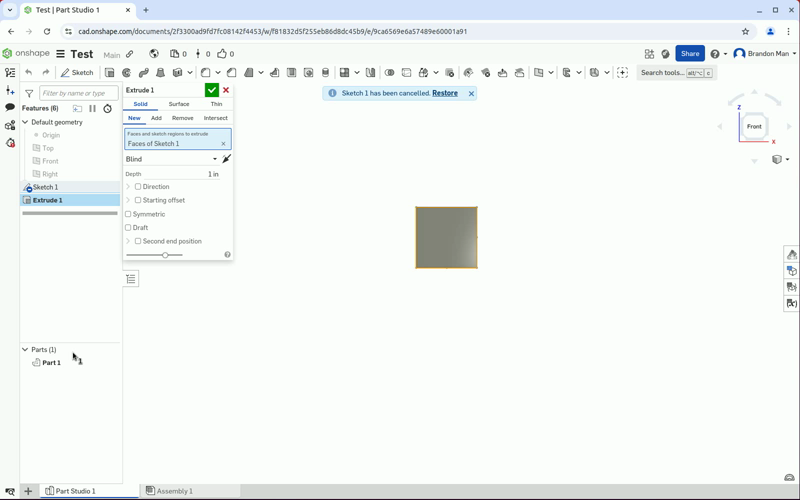
mouse_move(143, 106)
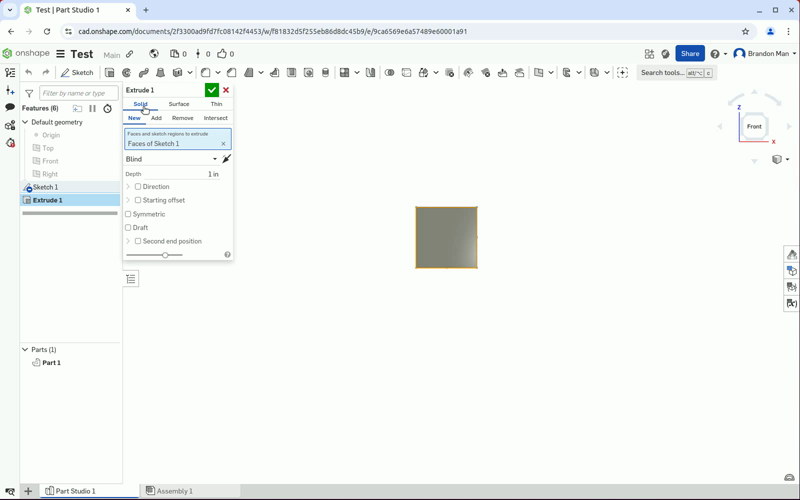
click(143, 106)
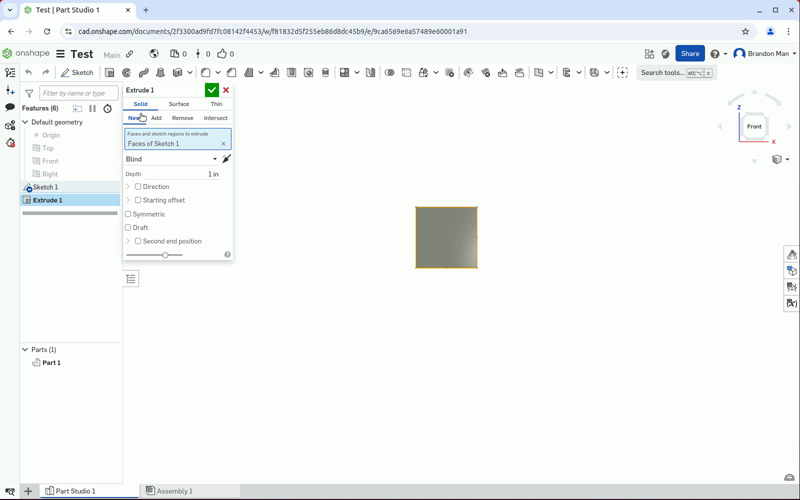
mouse_move(137, 120)
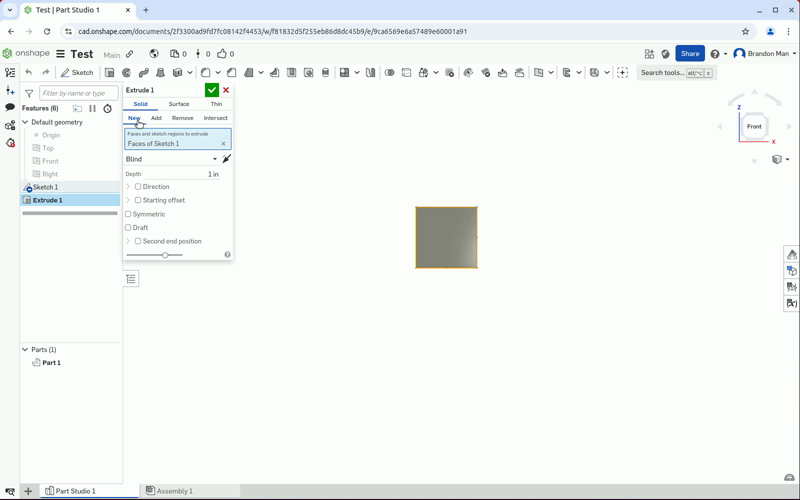
click(137, 120)
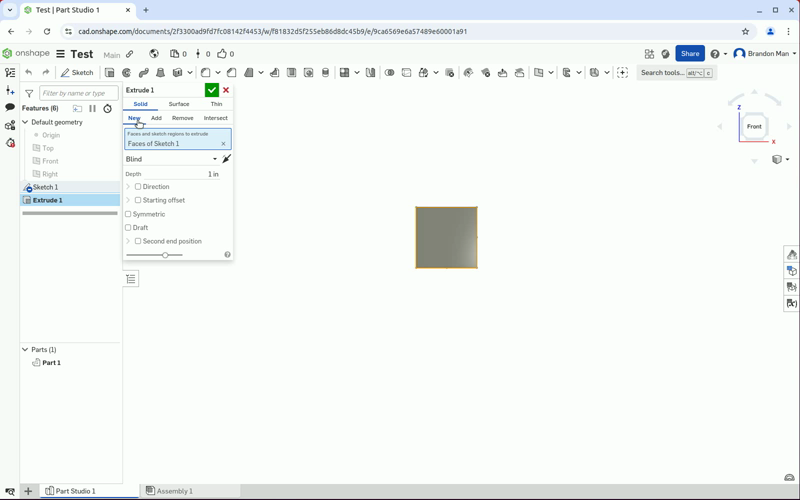
key(tab, 4)
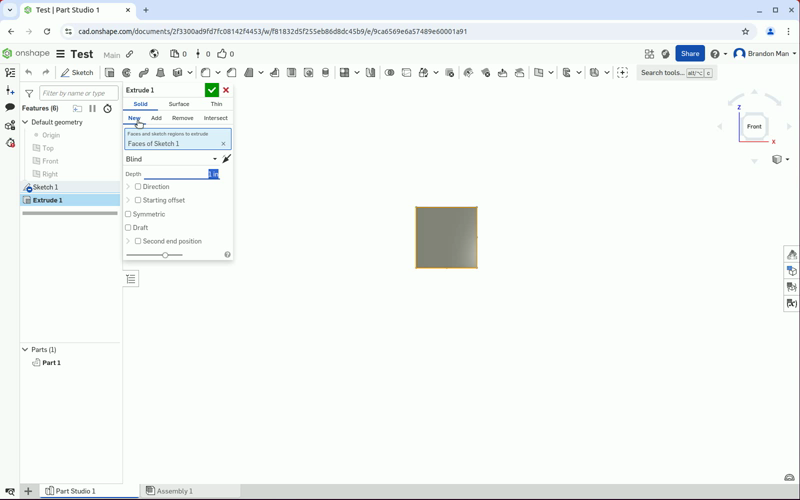
text(15.405)
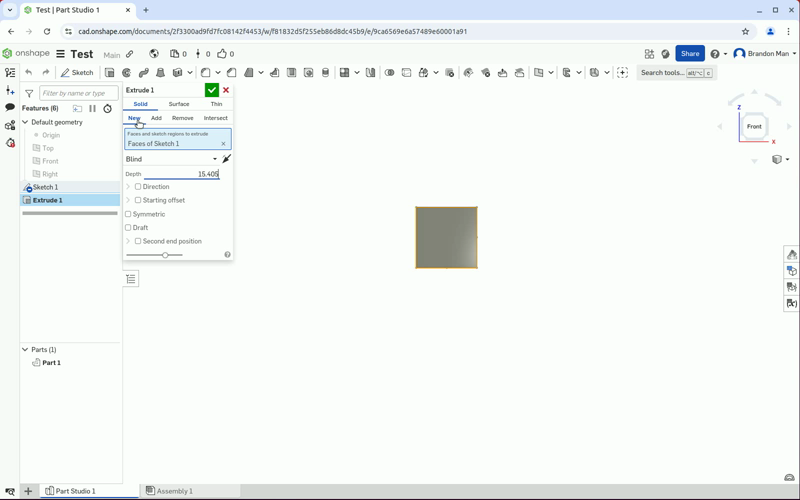
key(enter)
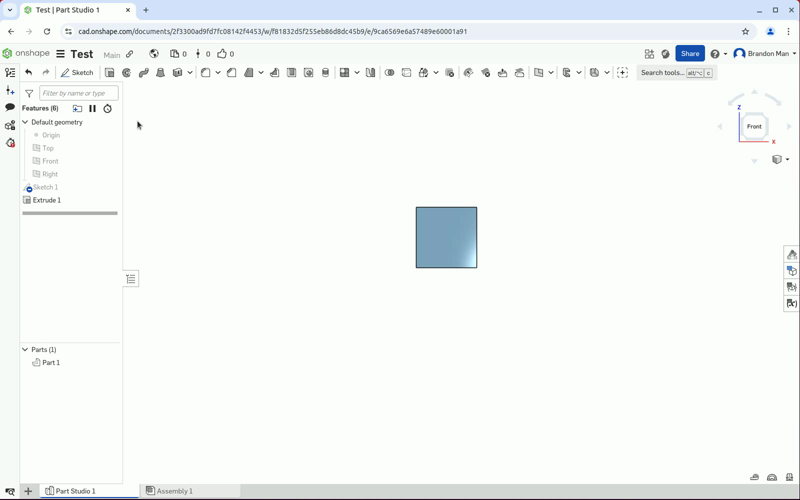
key(shift+h)
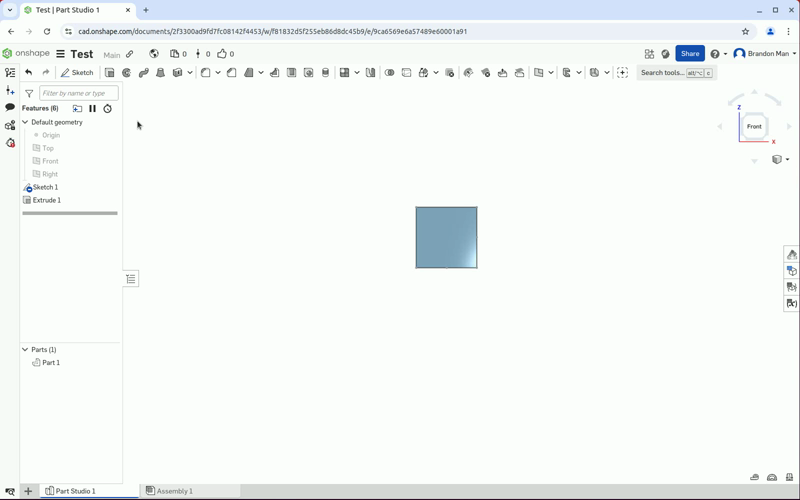
key(shift+h)
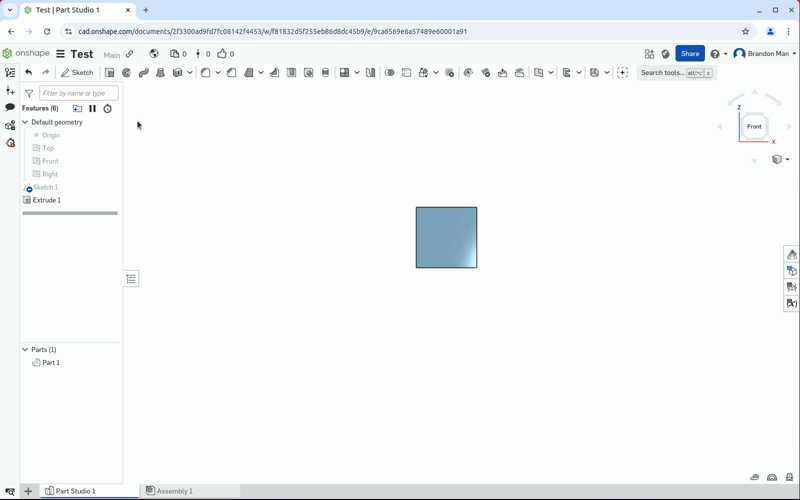
mouse_move(73, 189)
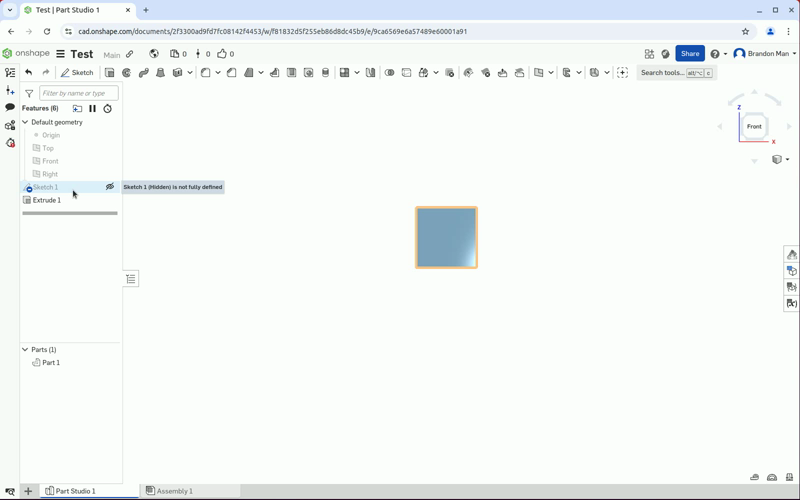
click(73, 189)
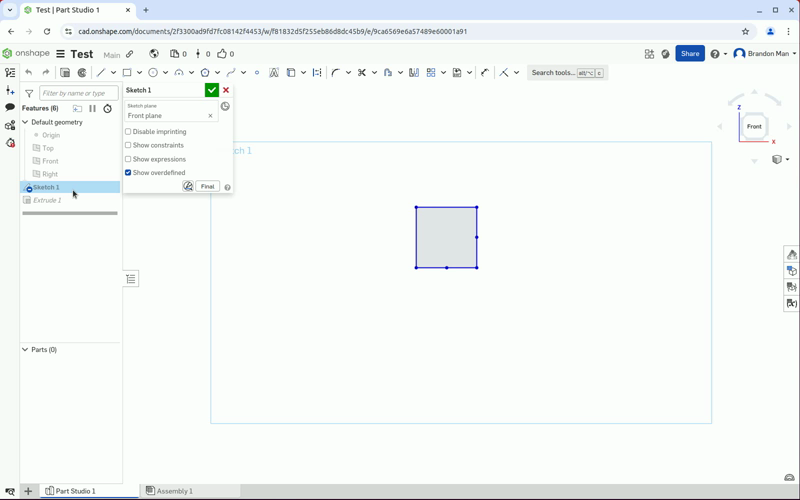
mouse_move(229, 92)
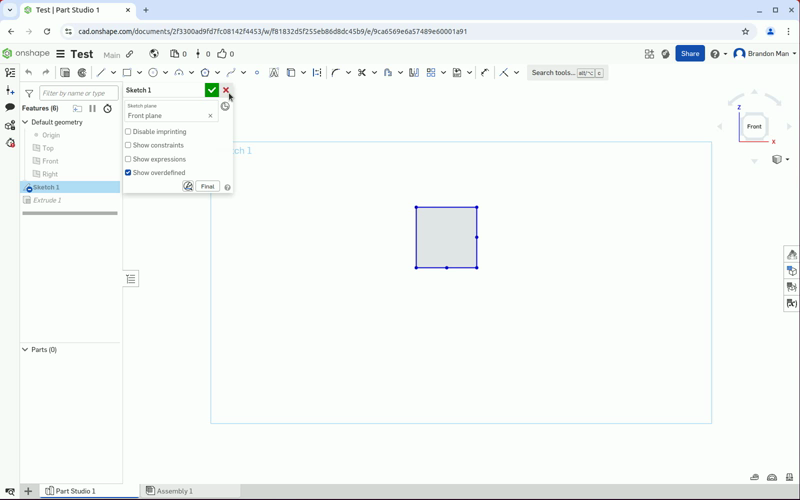
click(229, 92)
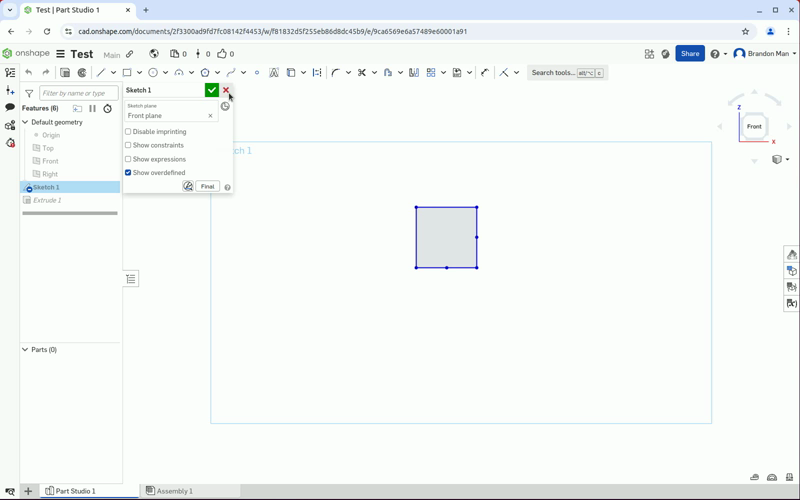
key(shift+s)
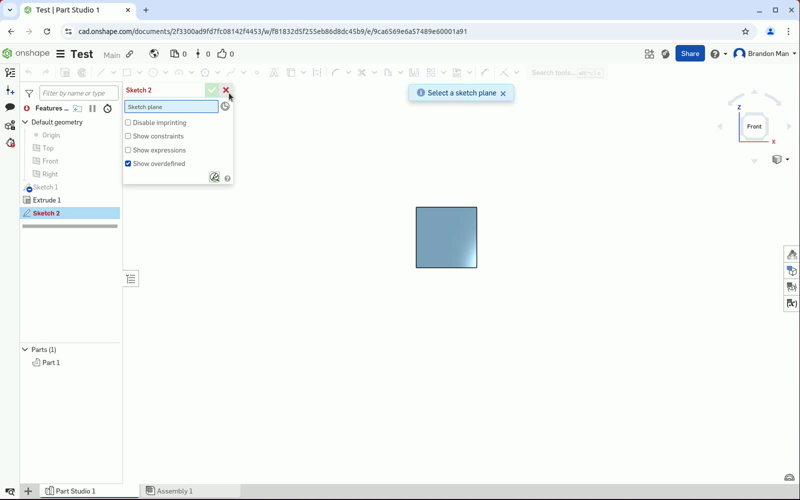
mouse_move(73, 163)
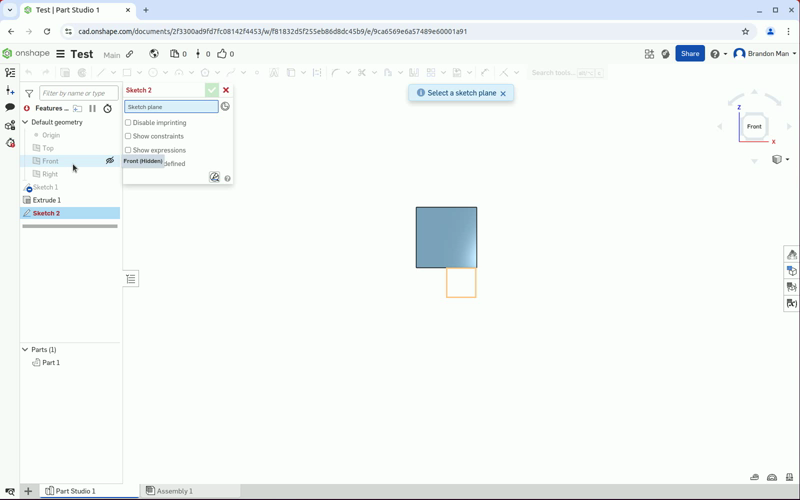
click(73, 163)
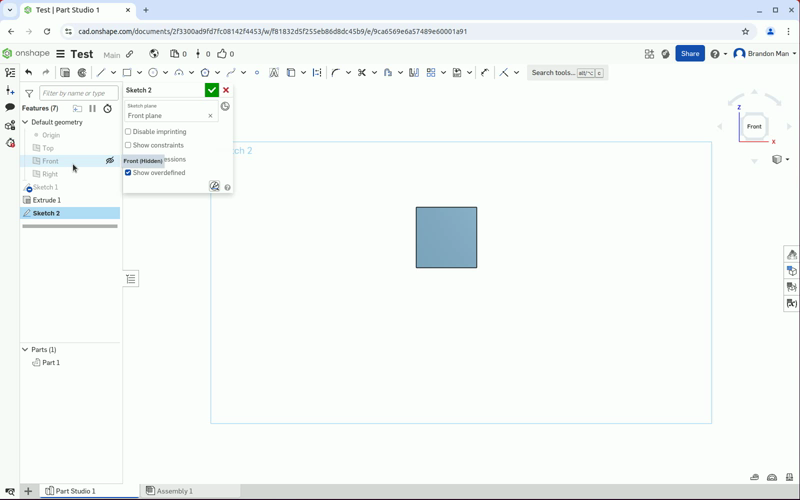
mouse_move(73, 352)
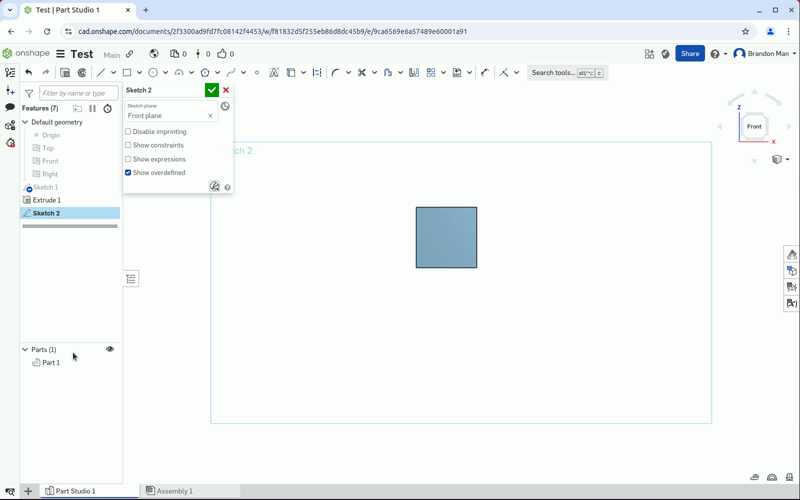
key(y)
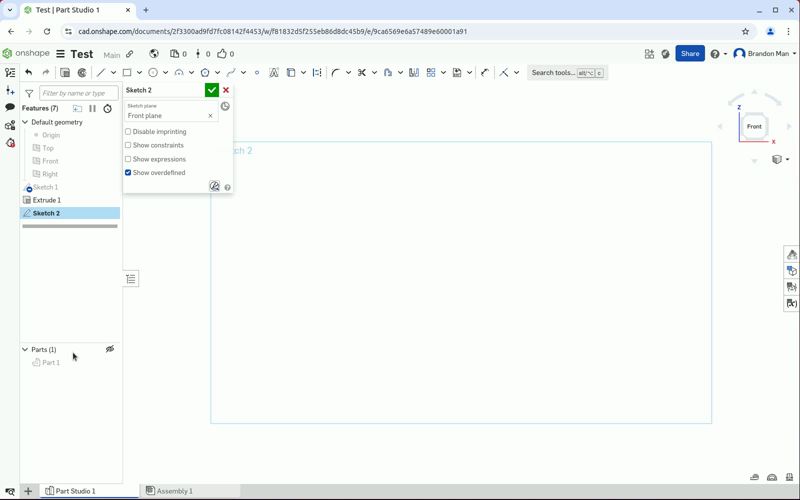
key(l)
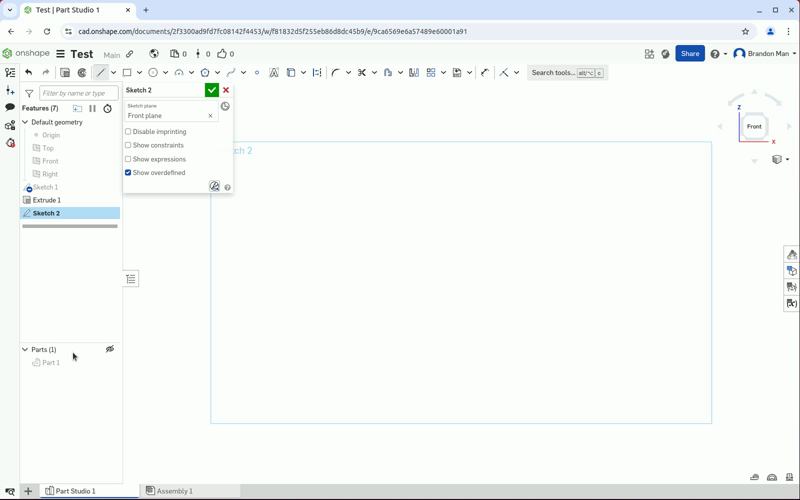
key_down(shift)
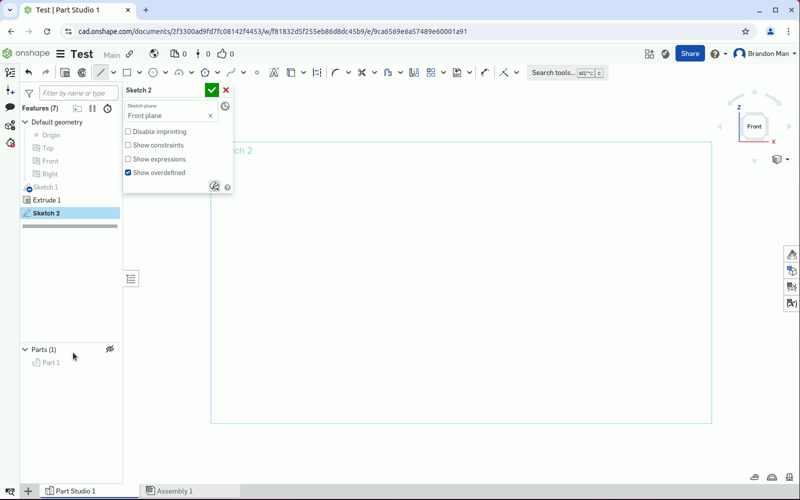
mouse_move(416, 335)
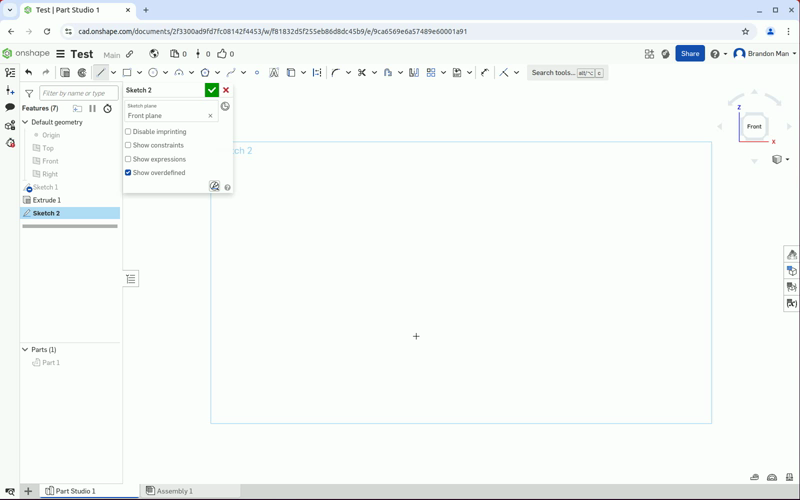
click(416, 335)
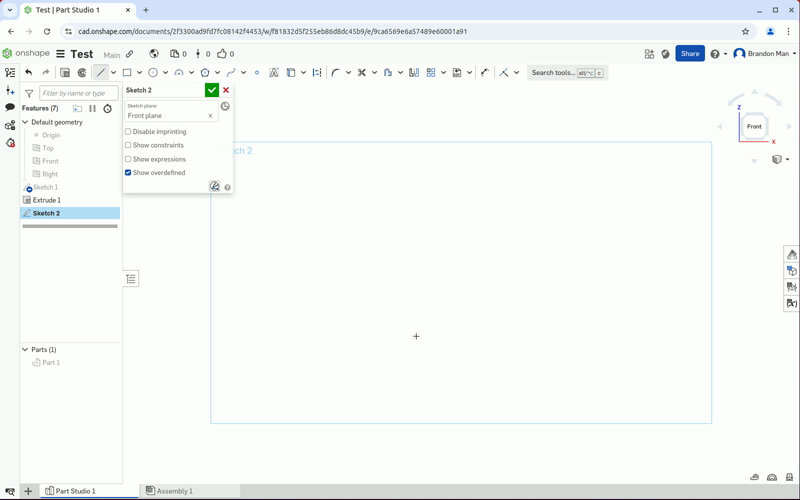
key_up(shift)
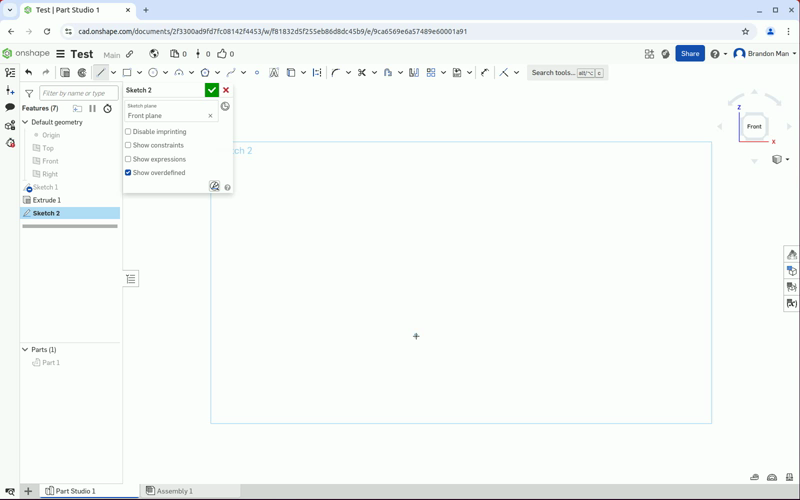
key_down(shift)
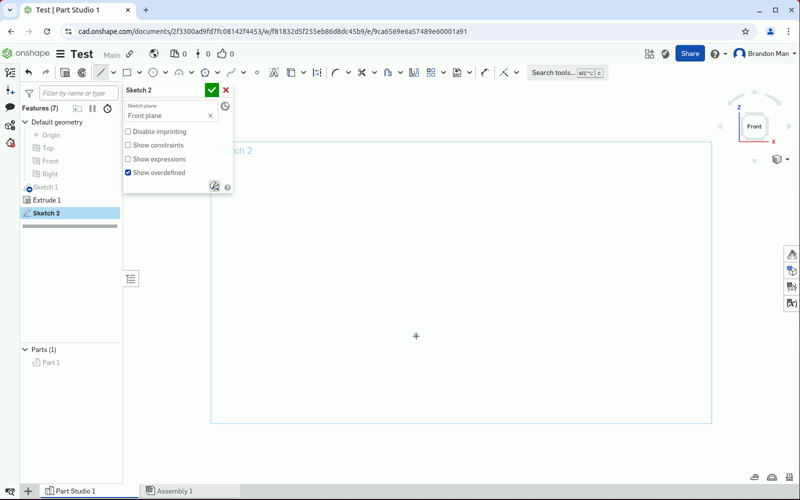
mouse_move(476, 335)
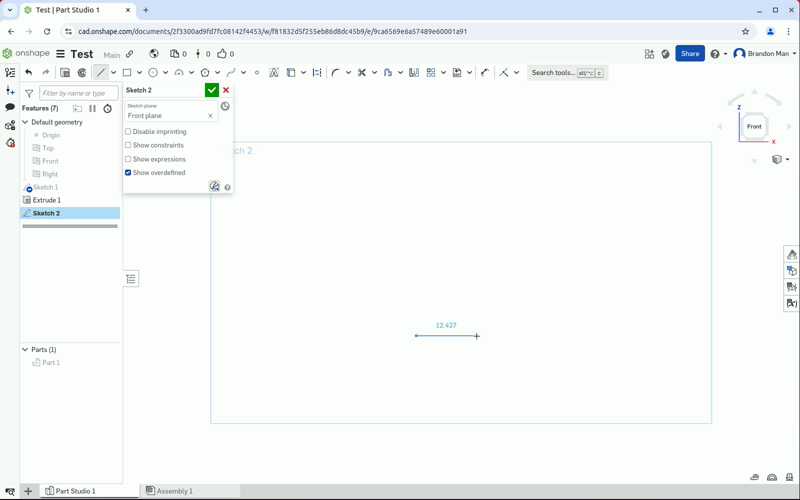
click(476, 335)
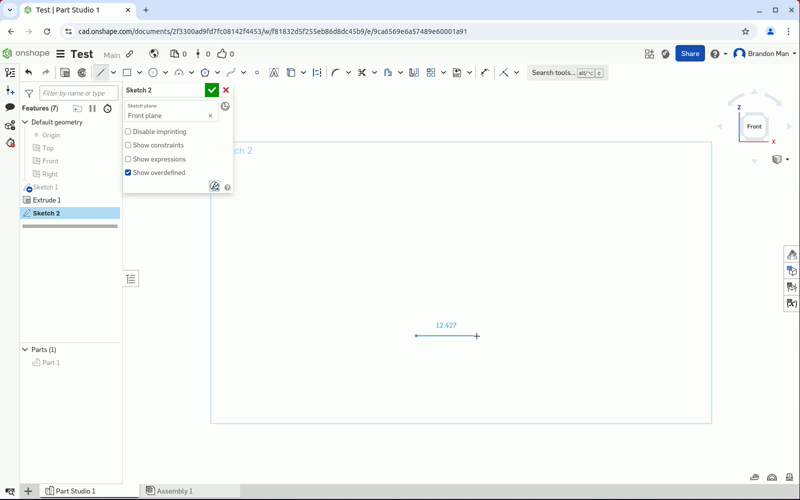
key_up(shift)
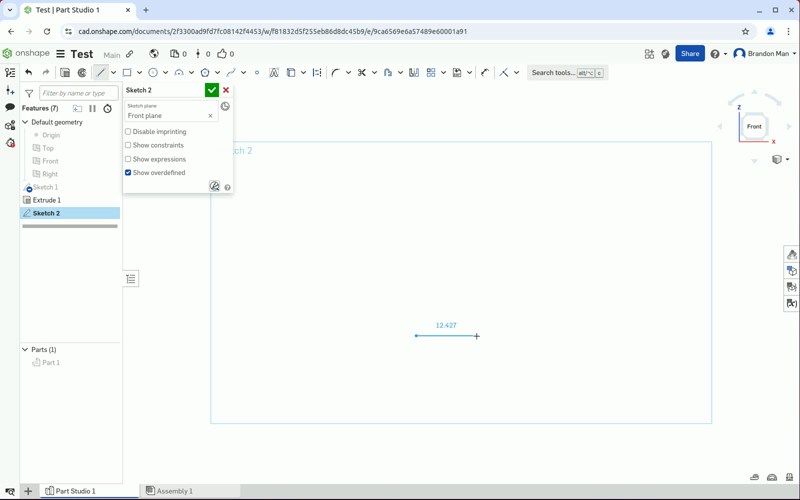
key_down(shift)
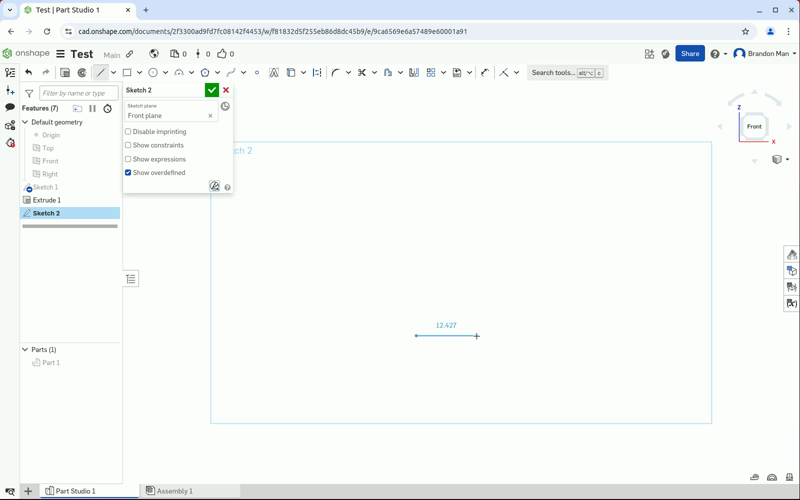
mouse_move(506, 335)
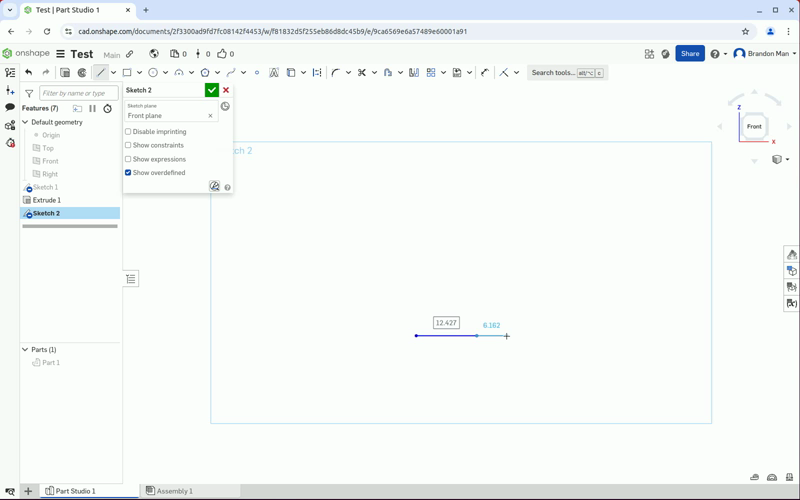
mouse_move(476, 312)
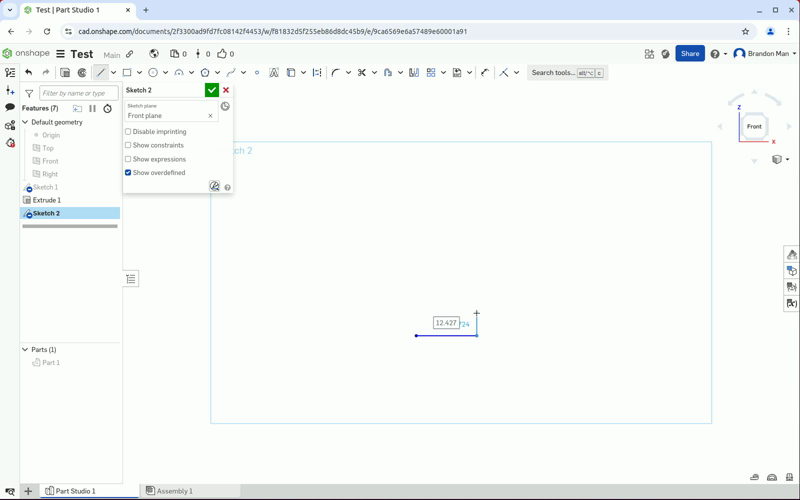
click(476, 312)
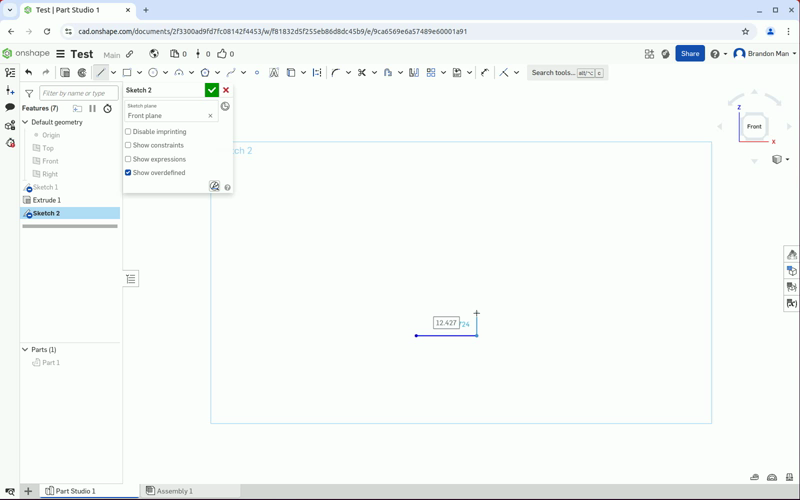
key_up(shift)
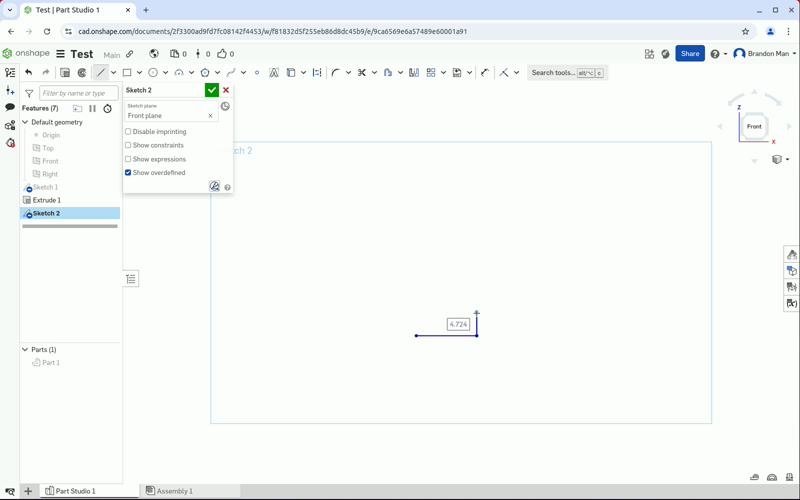
key_down(shift)
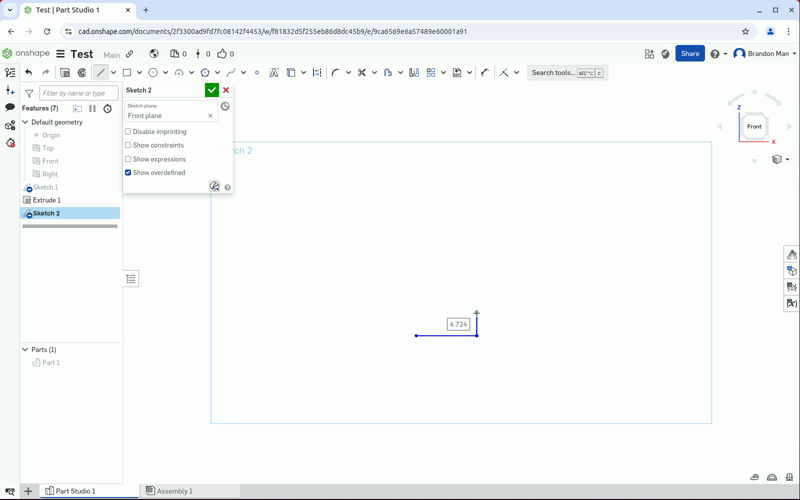
mouse_move(506, 312)
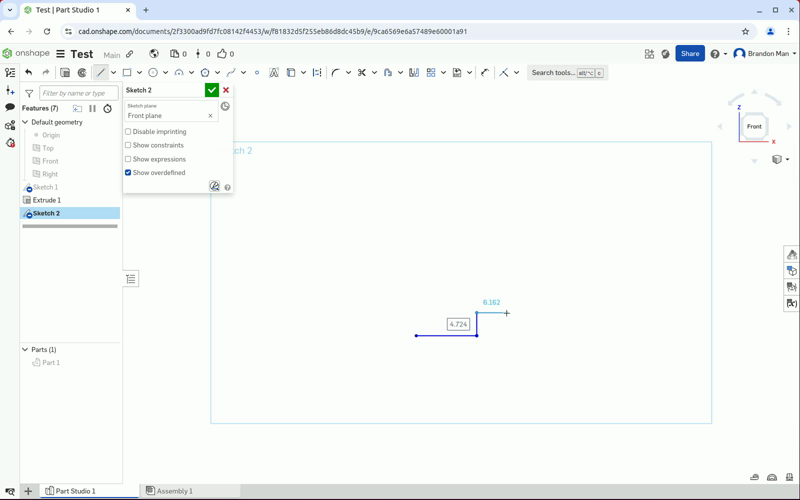
mouse_move(476, 267)
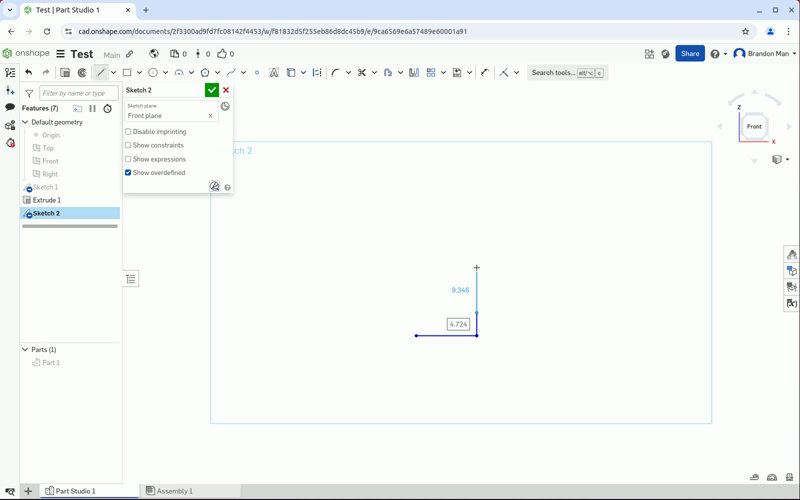
click(476, 267)
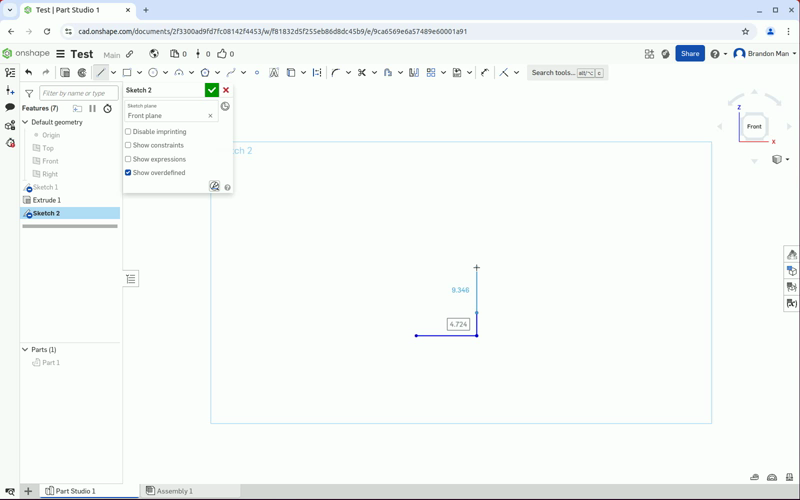
key_up(shift)
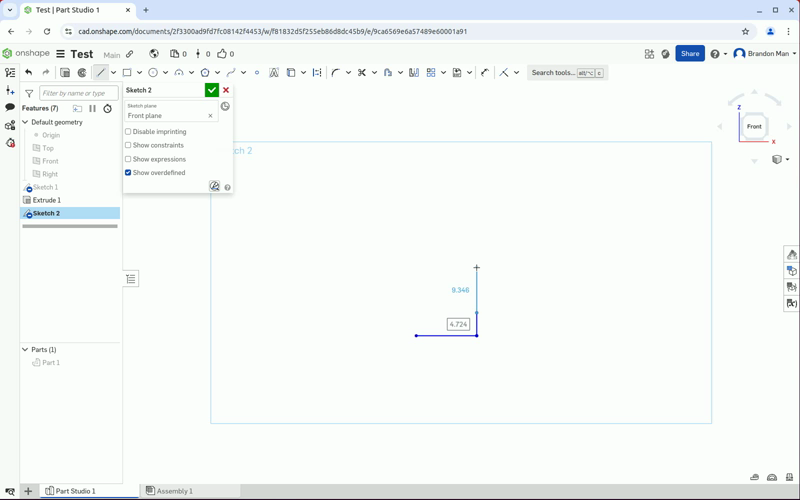
key_down(shift)
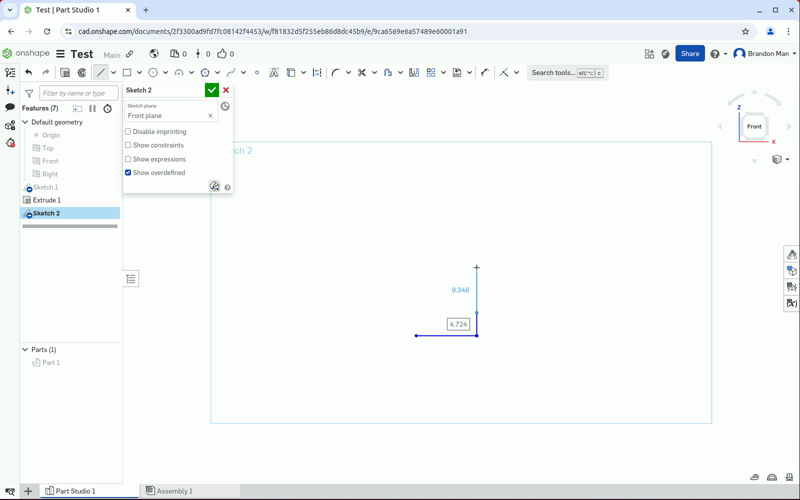
mouse_move(506, 267)
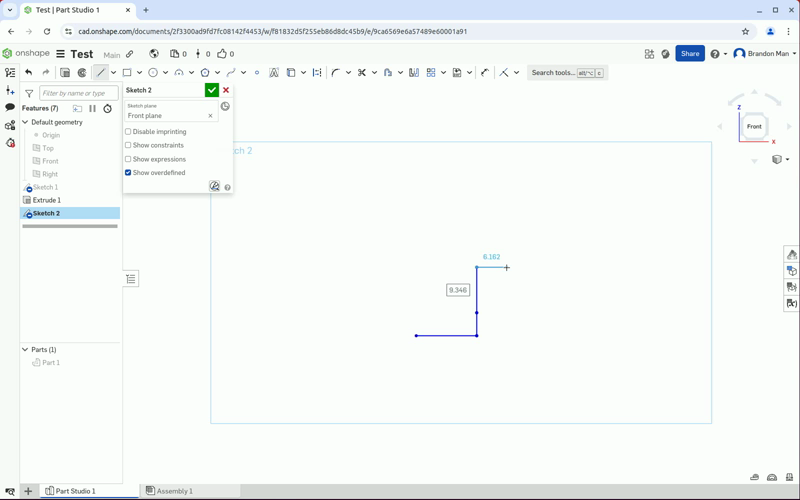
mouse_move(446, 267)
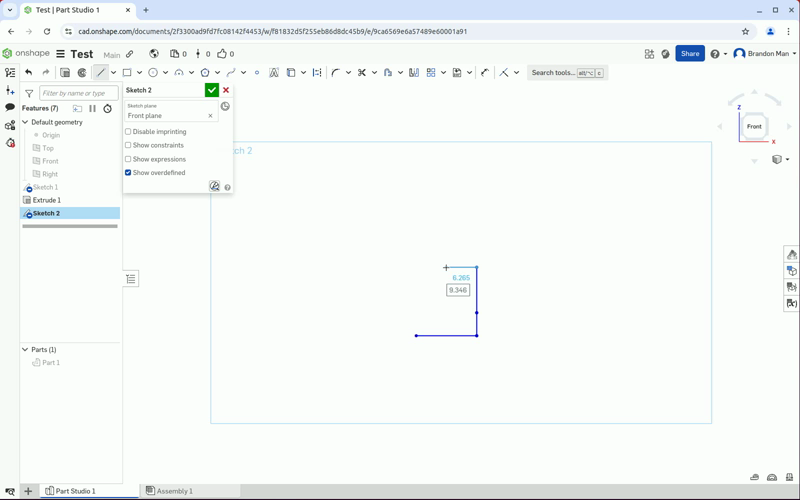
click(446, 267)
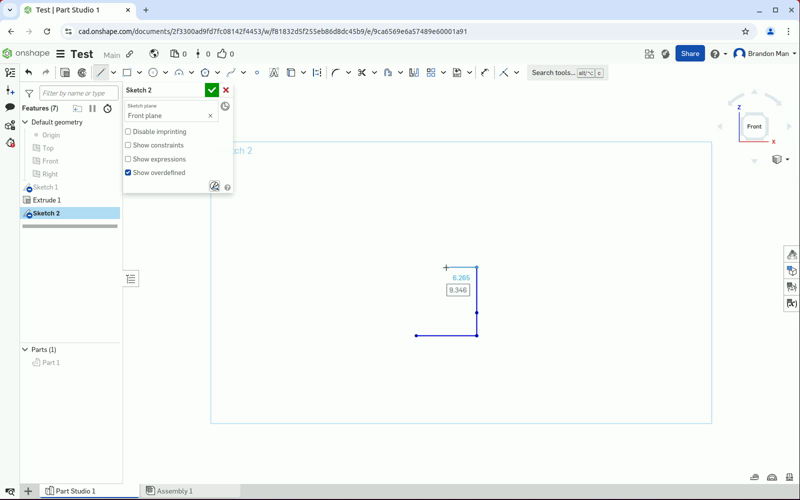
key_up(shift)
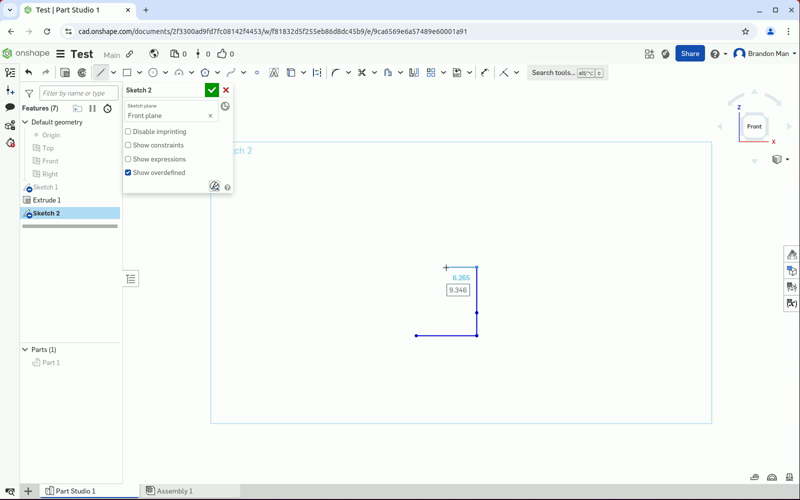
key_down(shift)
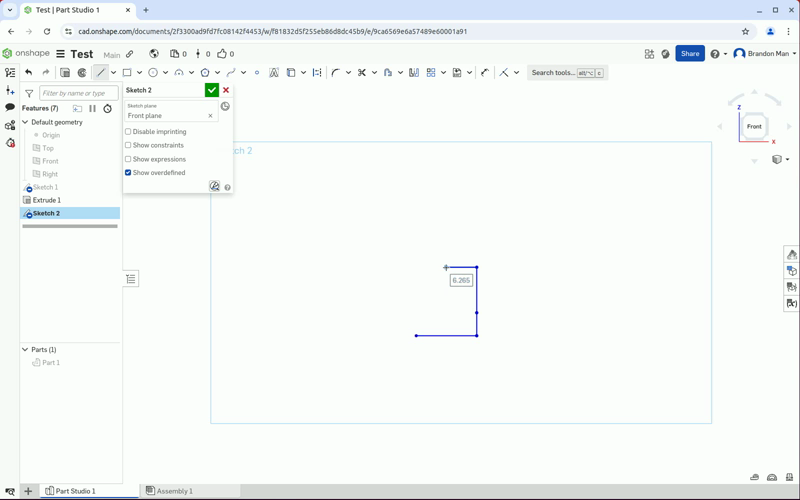
mouse_move(476, 267)
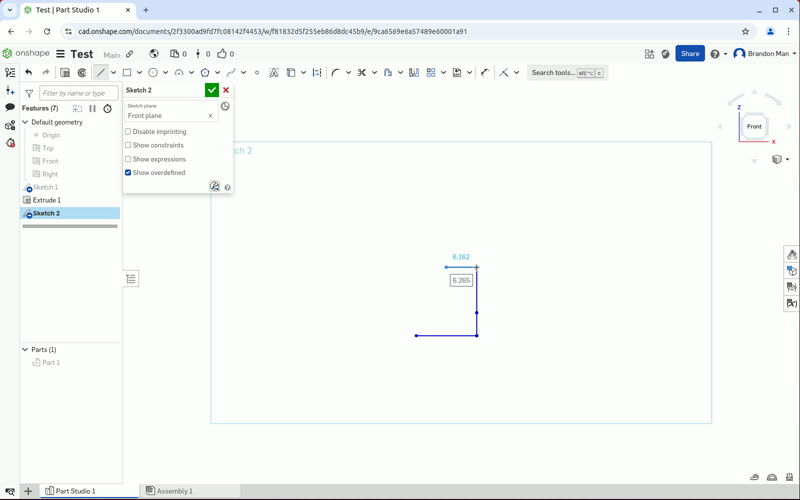
mouse_move(446, 290)
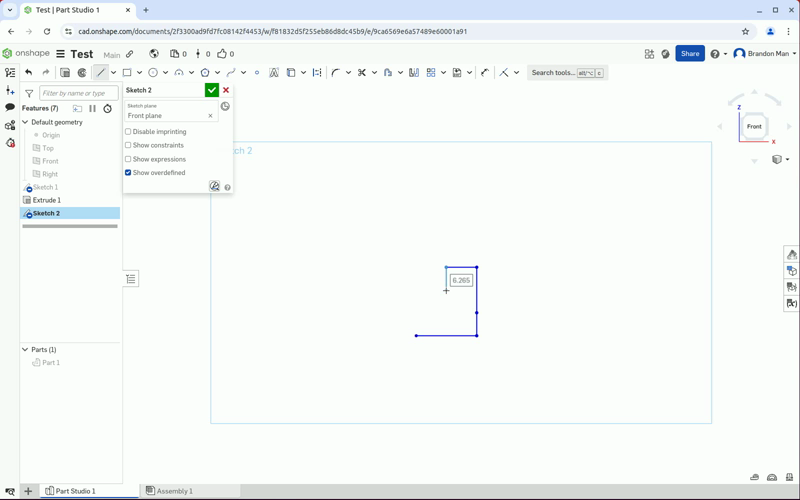
click(446, 290)
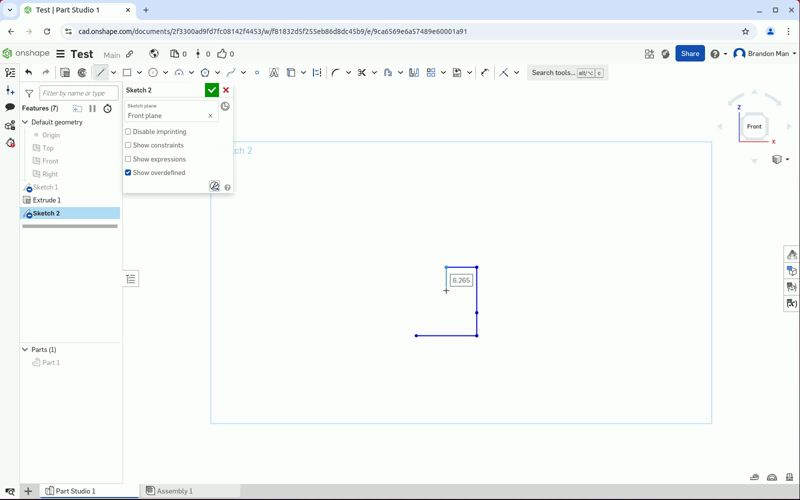
key_up(shift)
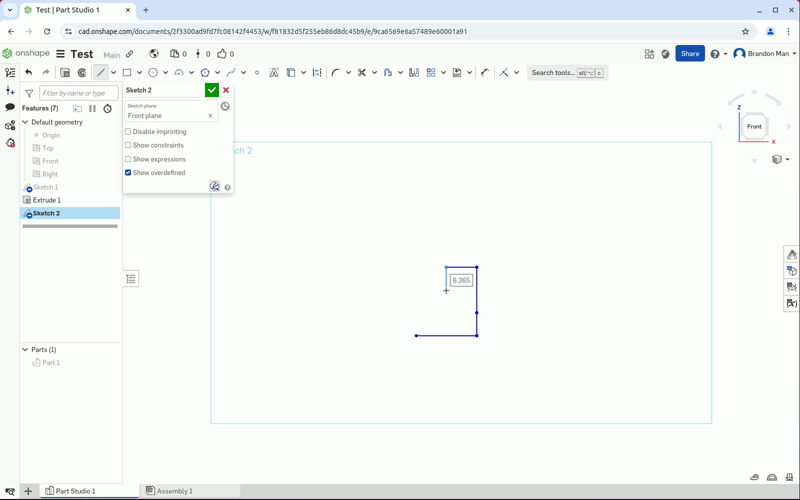
key_down(shift)
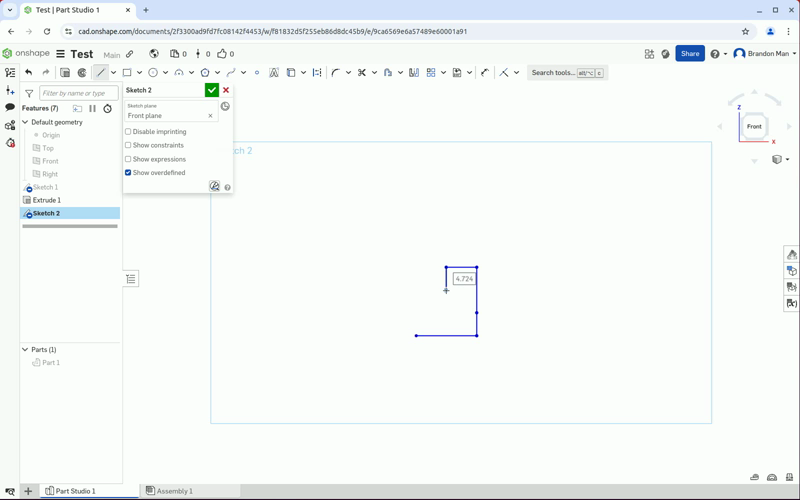
mouse_move(476, 290)
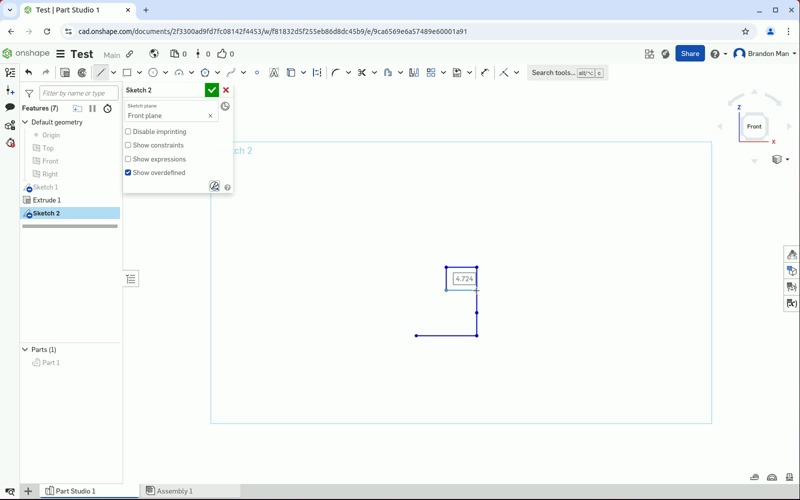
mouse_move(446, 312)
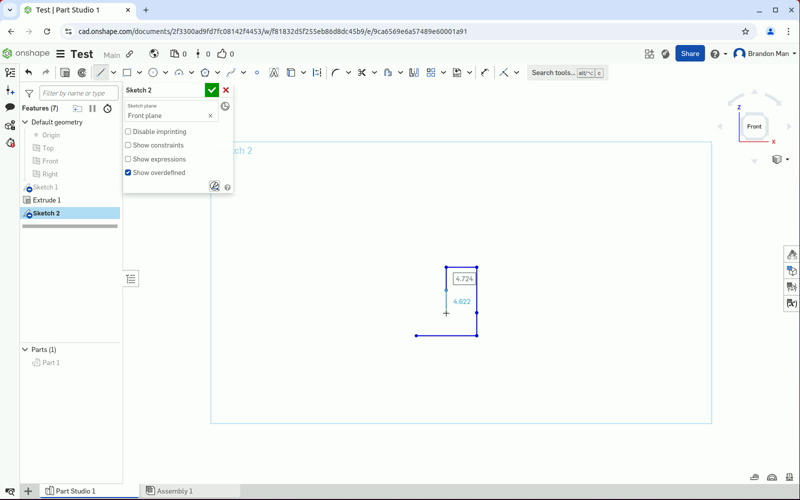
click(446, 312)
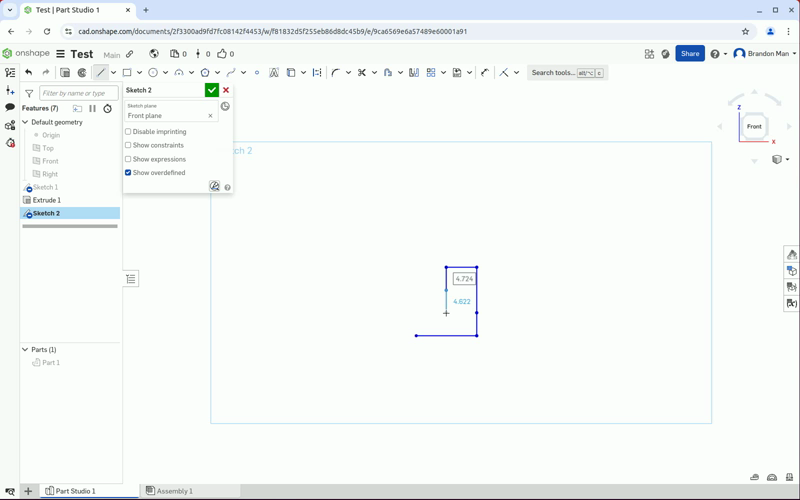
key_up(shift)
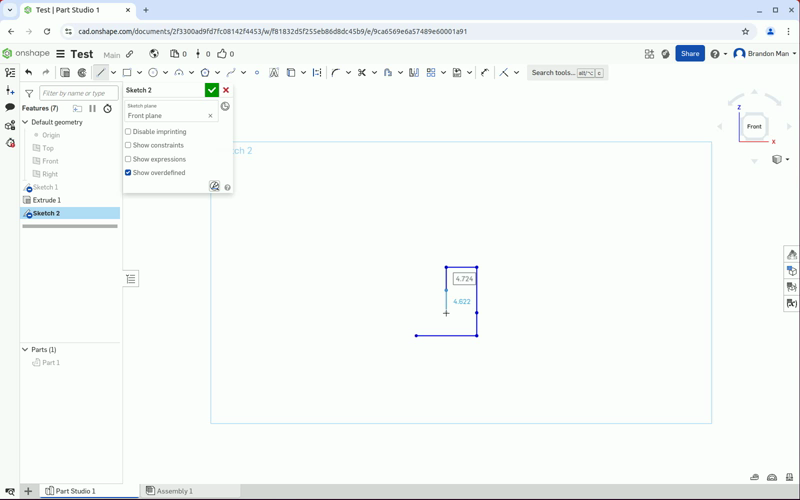
key_down(shift)
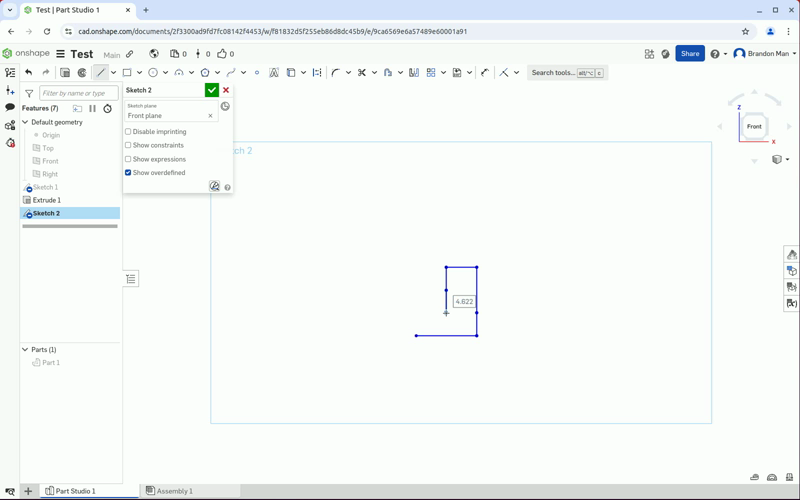
mouse_move(476, 312)
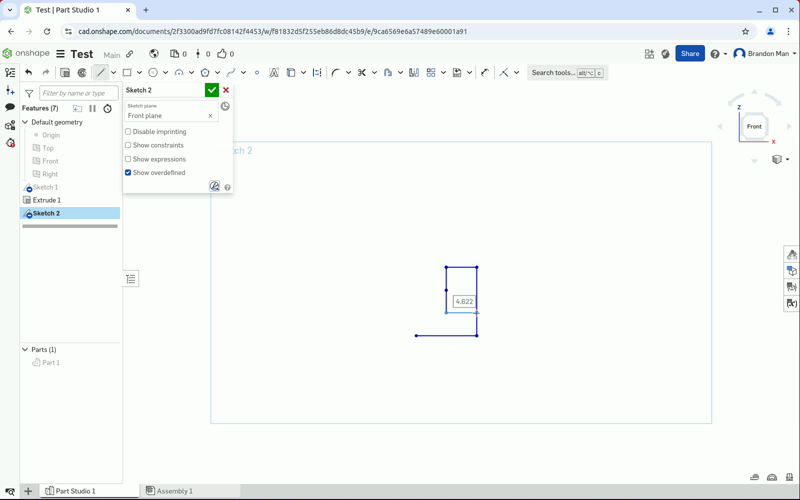
mouse_move(416, 312)
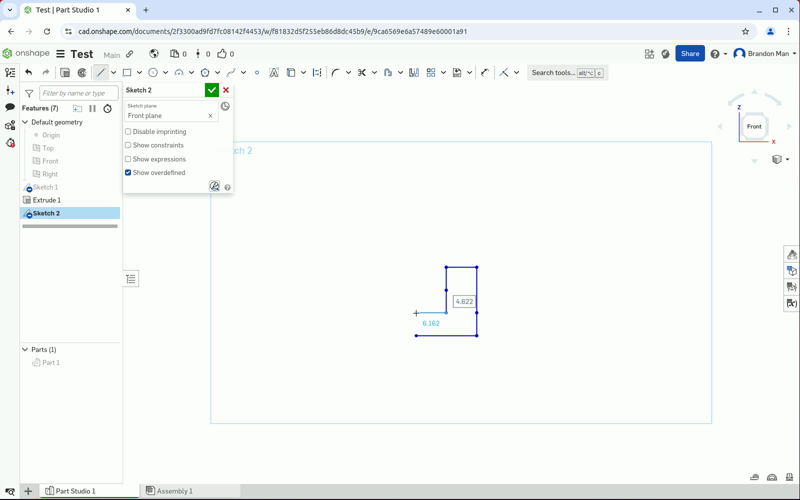
click(416, 312)
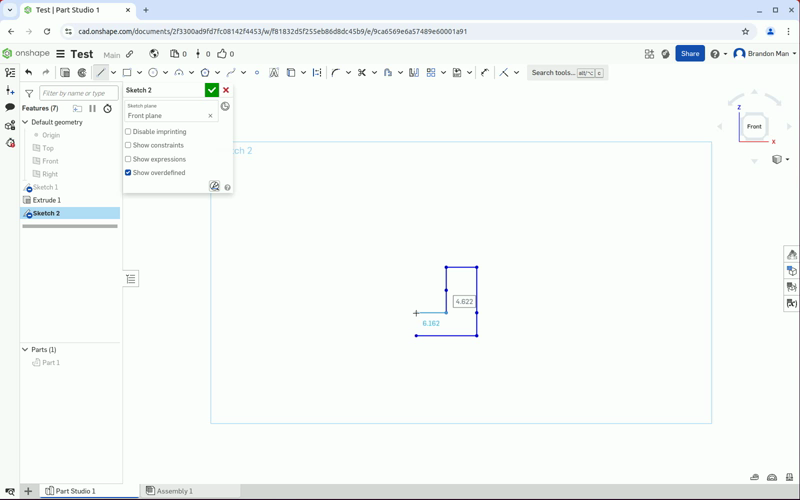
key_up(shift)
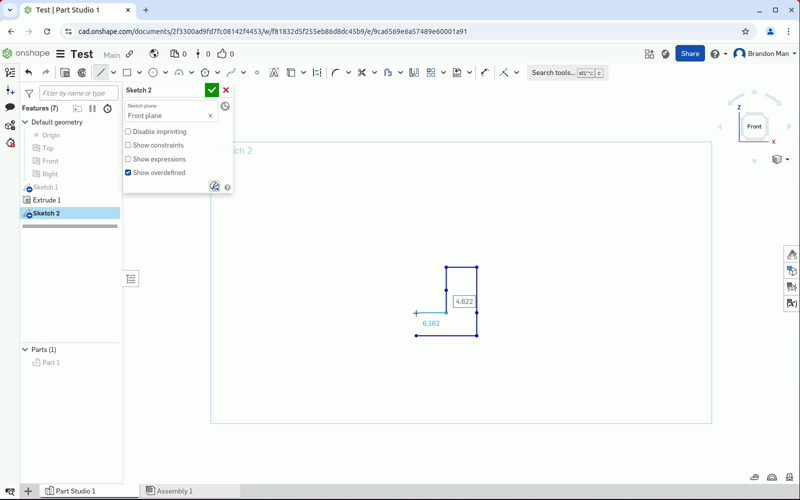
mouse_move(446, 312)
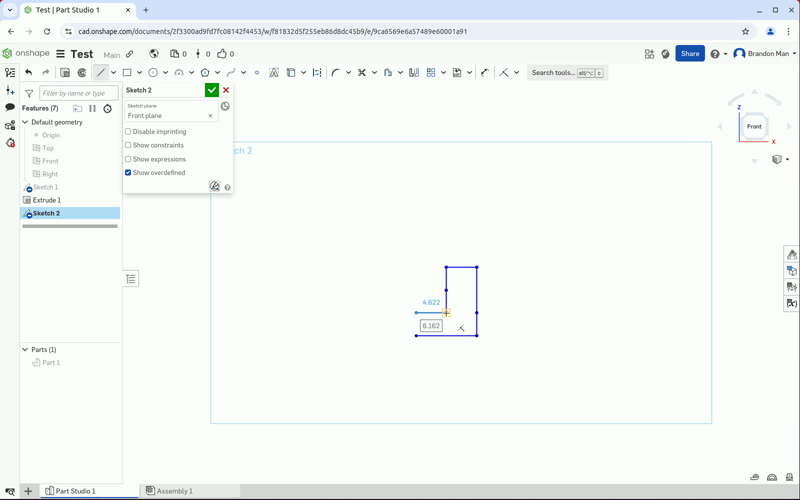
key_down(shift)
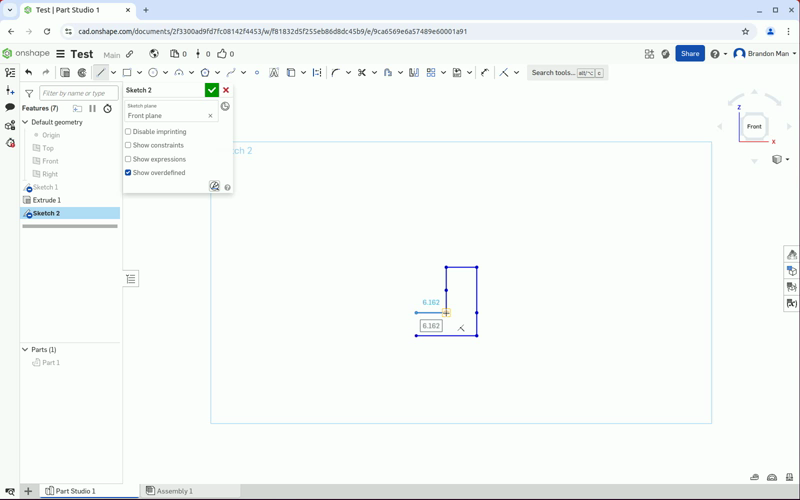
mouse_move(416, 335)
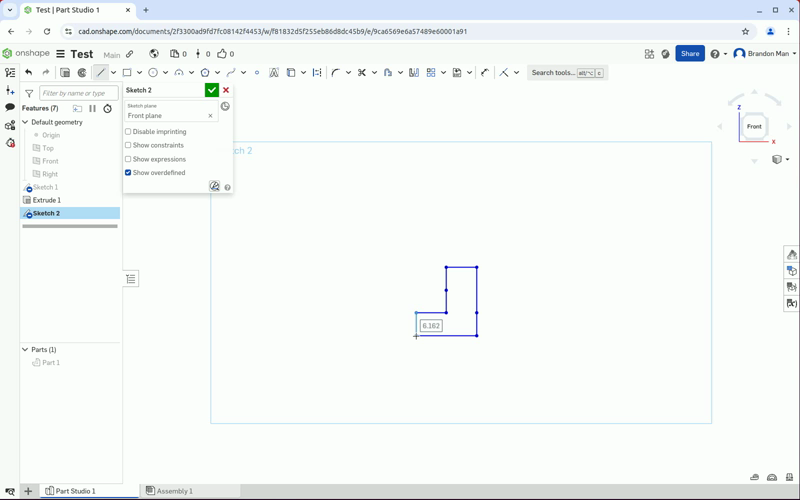
key_up(shift)
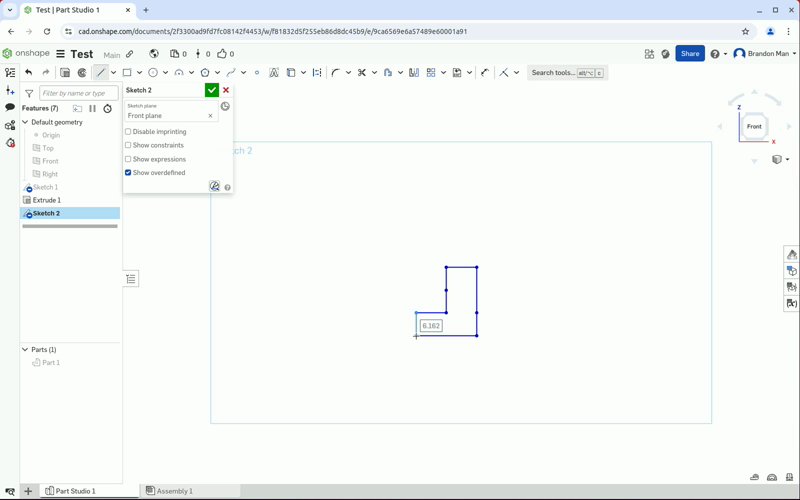
click(416, 335)
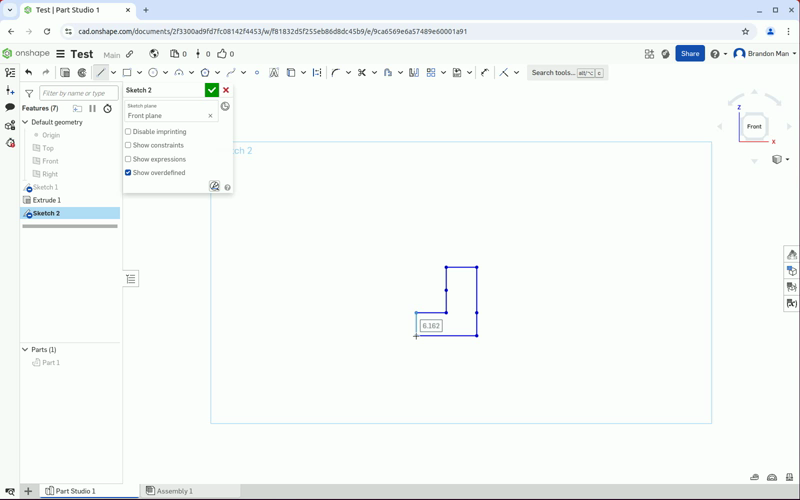
key(esc)
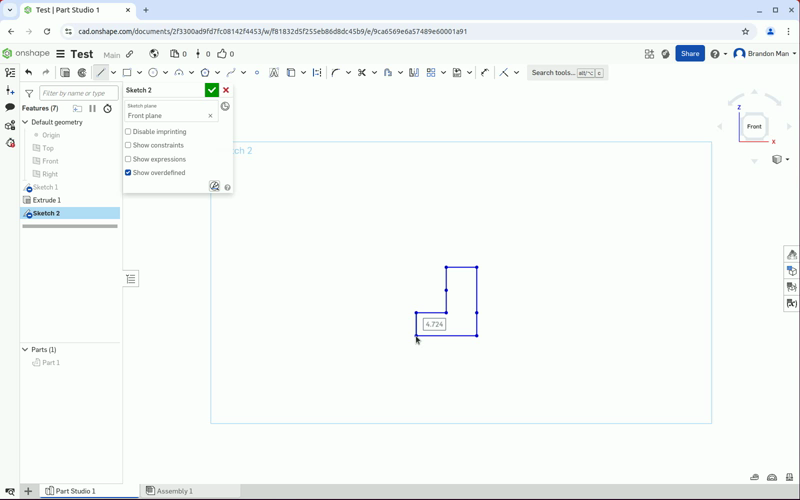
mouse_move(469, 281)
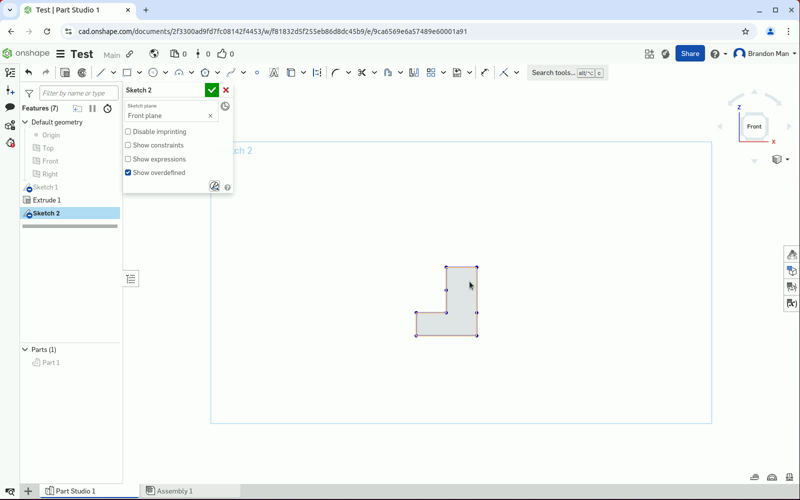
click(469, 281)
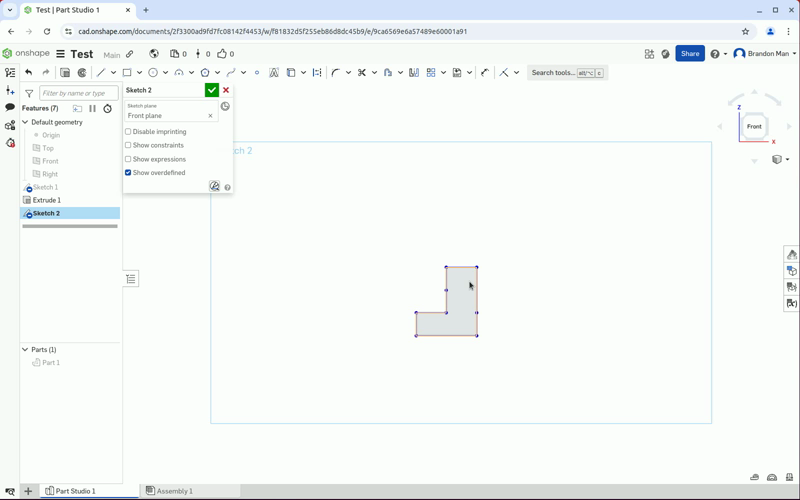
mouse_move(73, 352)
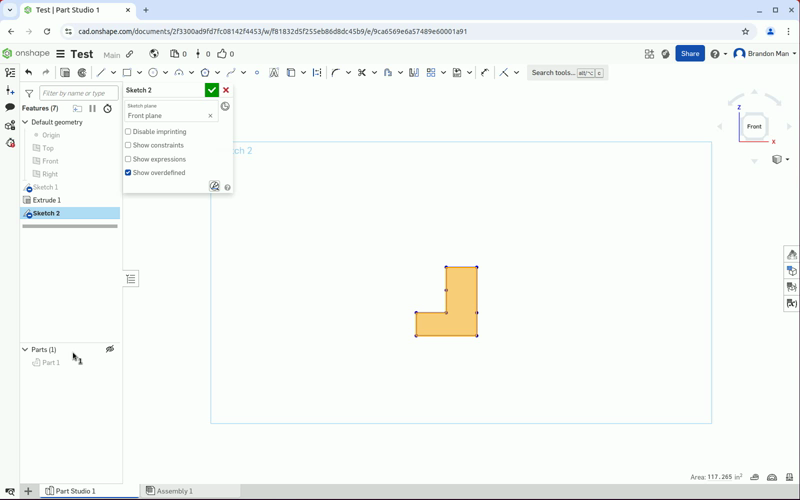
key(shift+y)
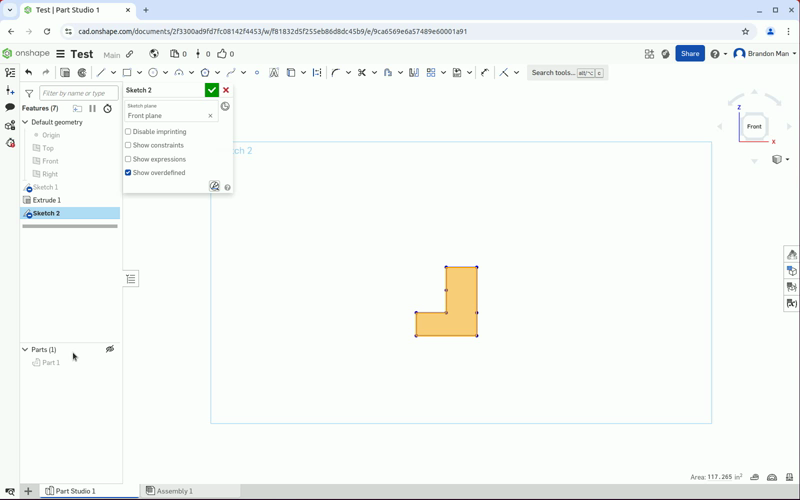
key(shift+e)
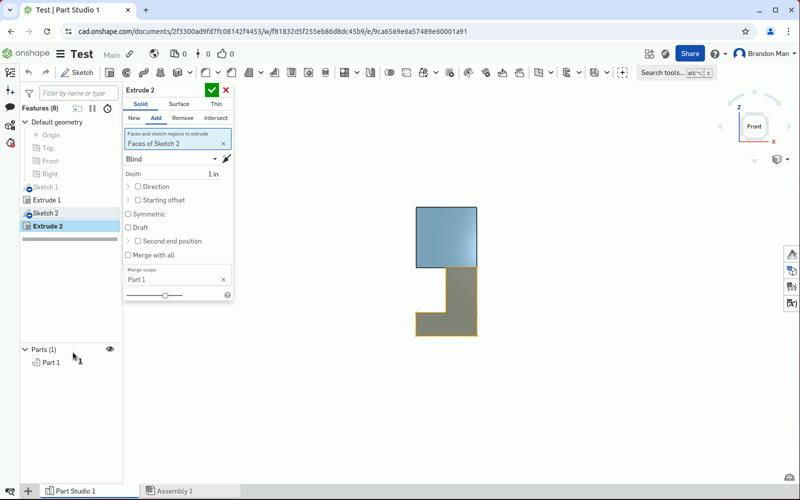
mouse_move(143, 106)
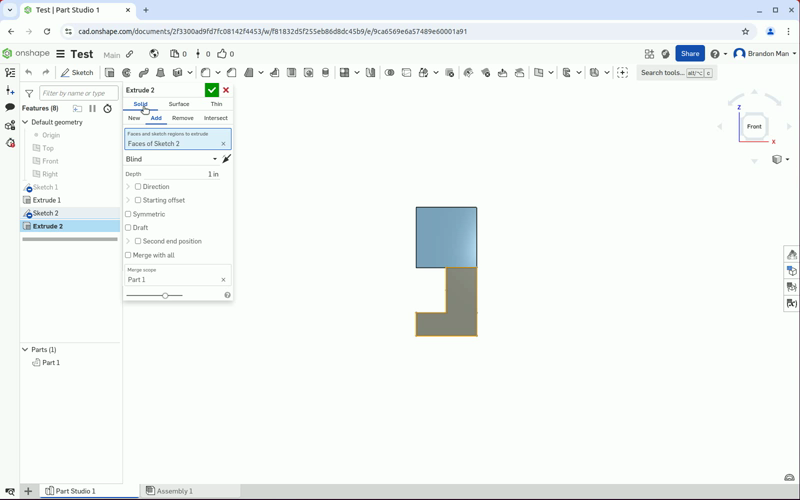
click(143, 106)
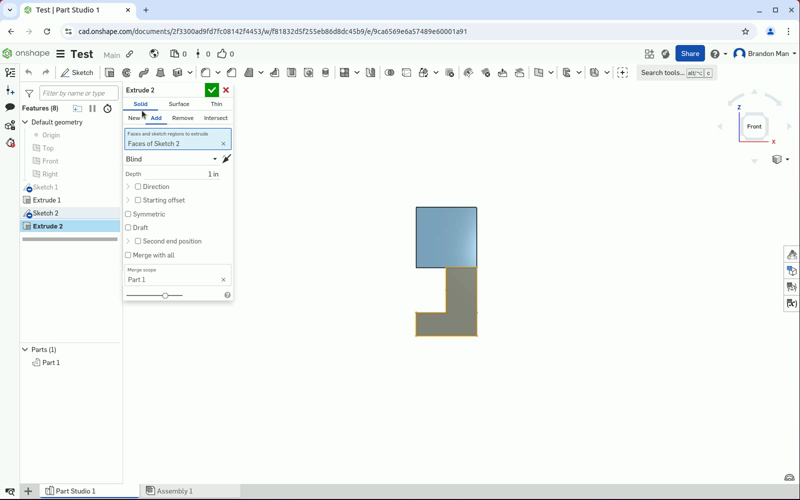
mouse_move(137, 120)
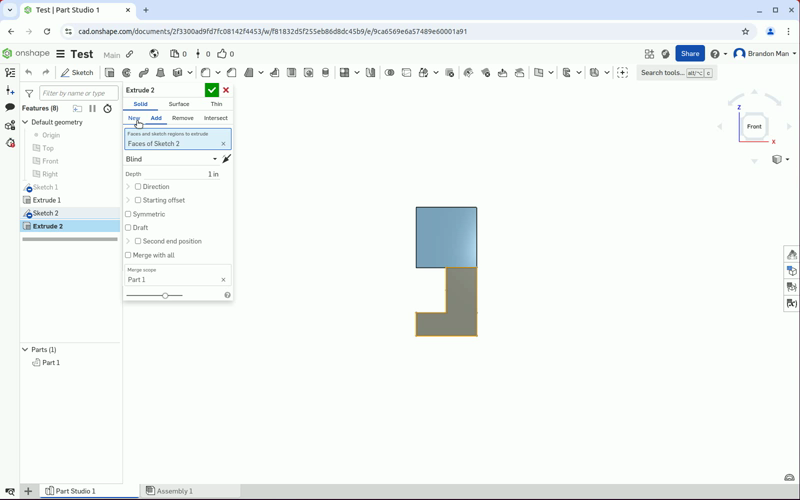
click(137, 120)
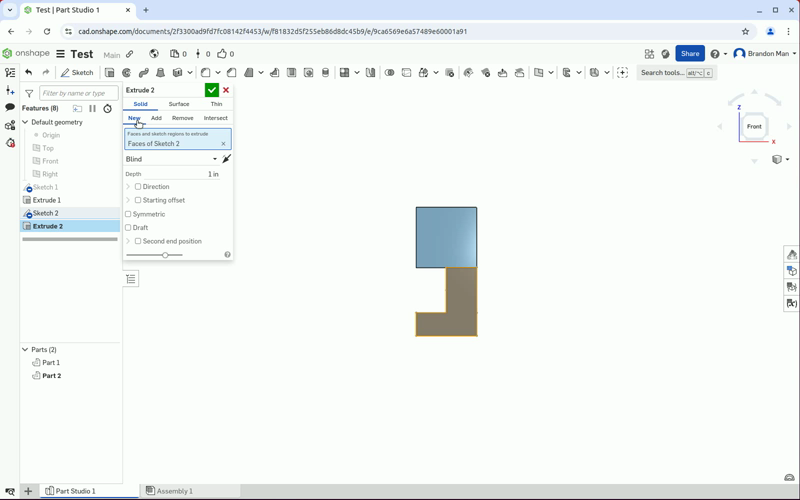
key(tab, 4)
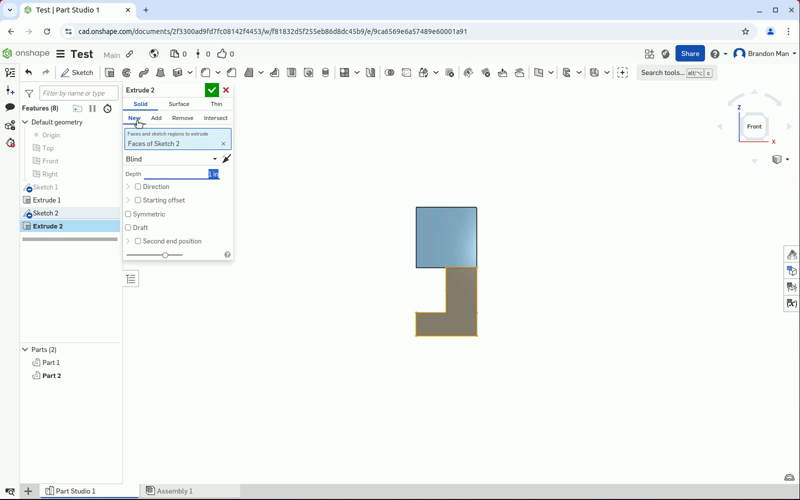
text(7.703)
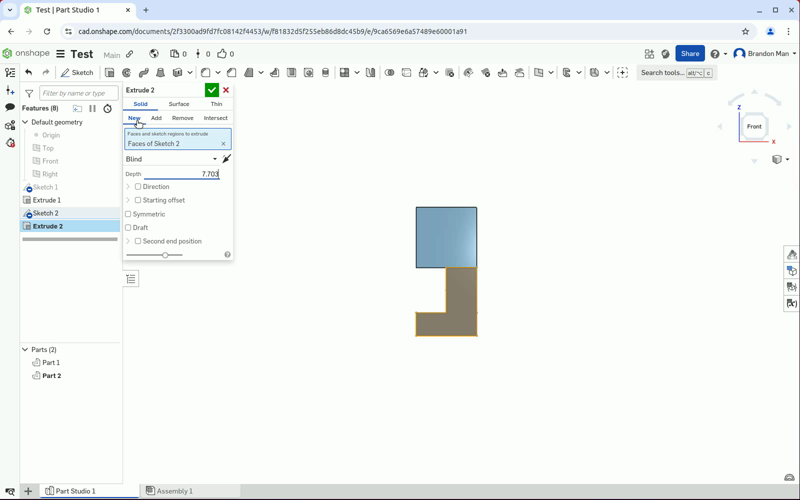
key(enter)
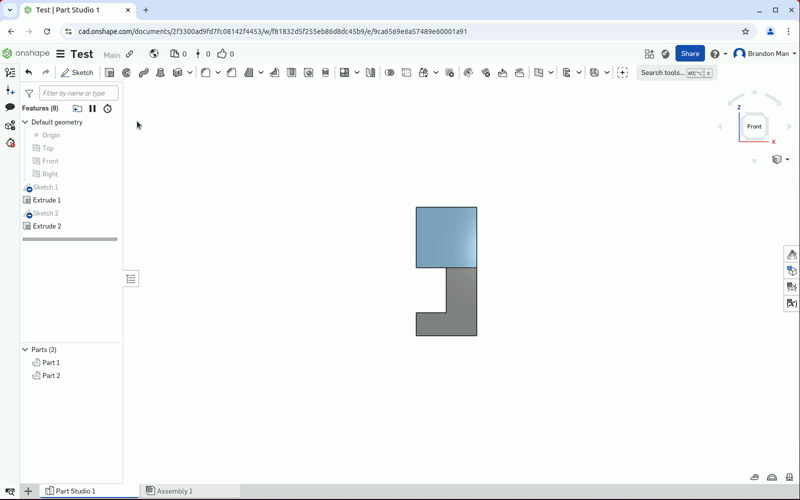
key(shift+h)
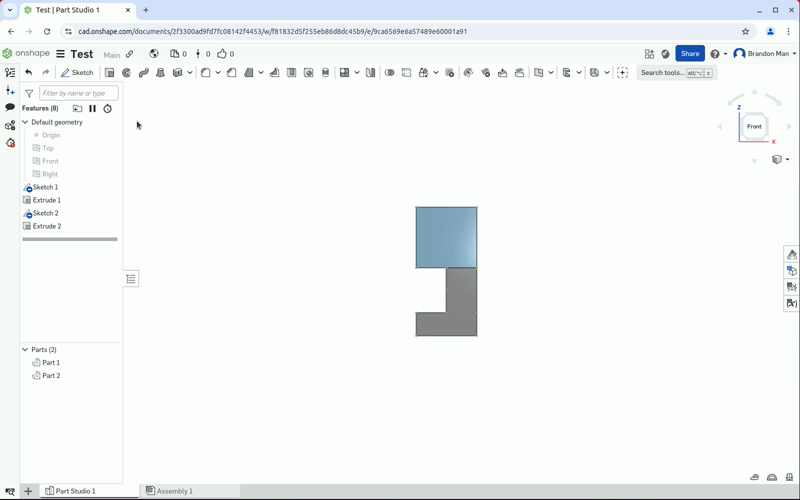
key(shift+h)
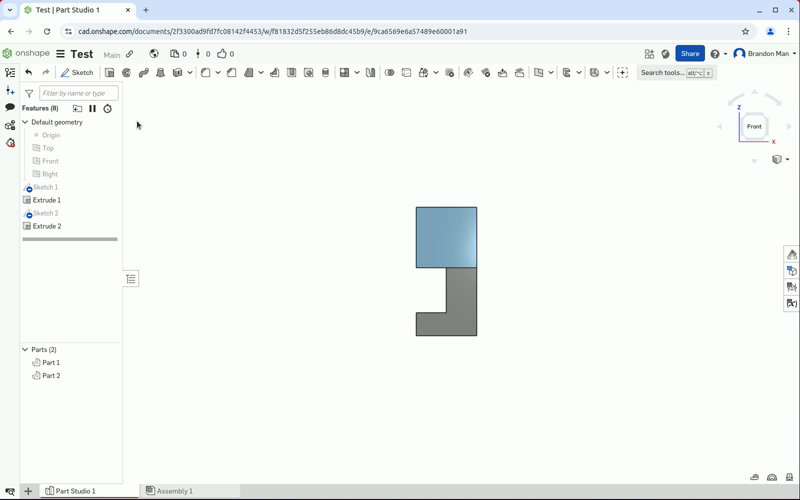
mouse_move(73, 189)
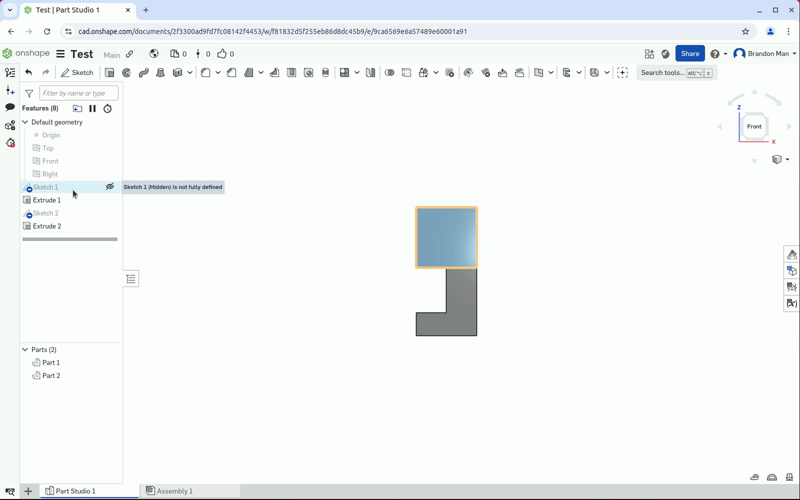
click(73, 189)
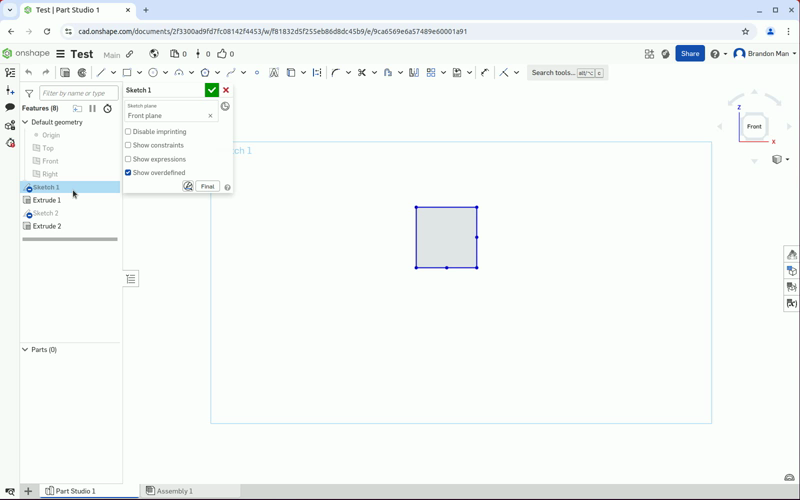
mouse_move(229, 92)
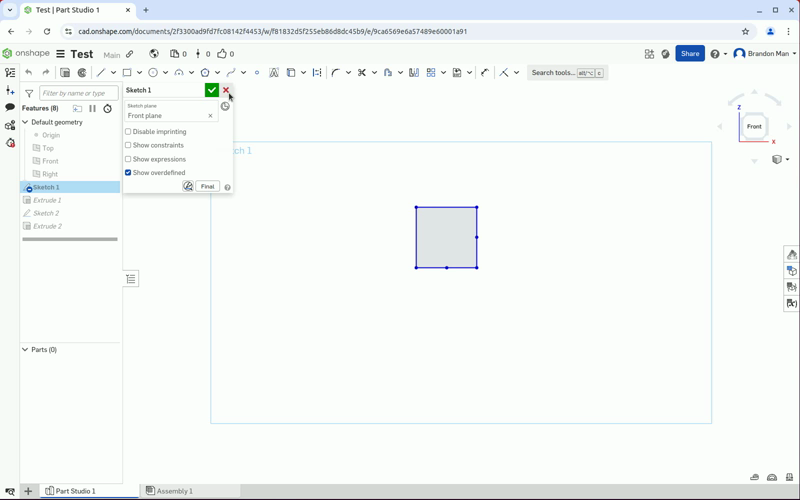
click(229, 92)
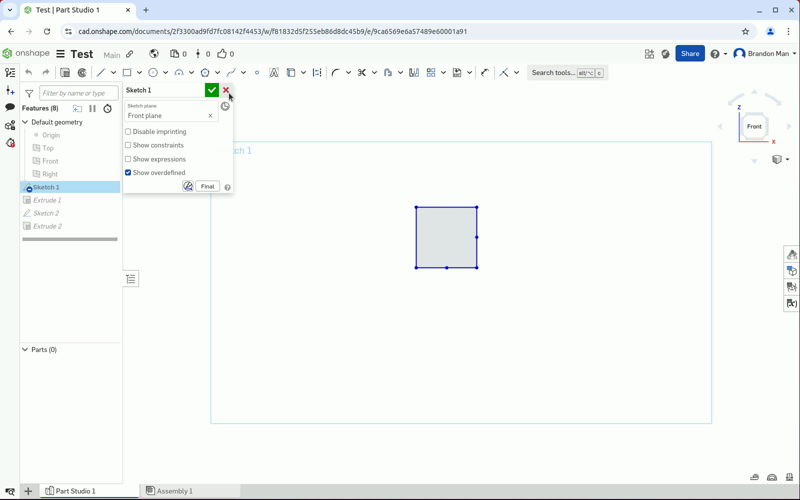
key(shift+s)
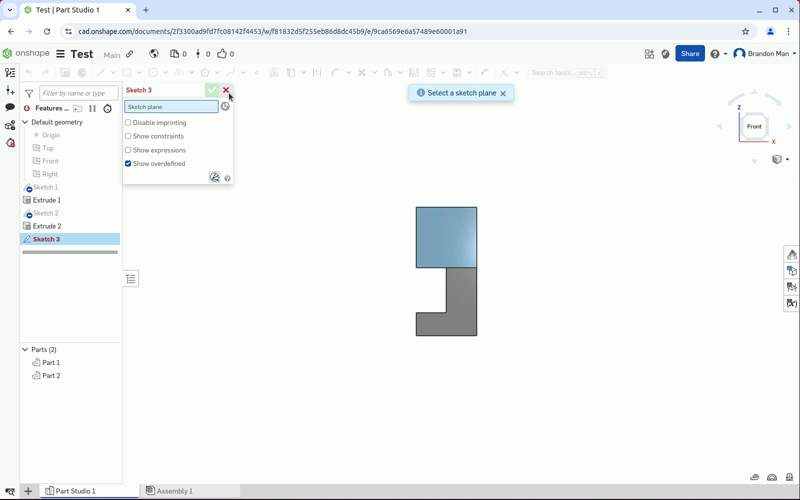
mouse_move(73, 163)
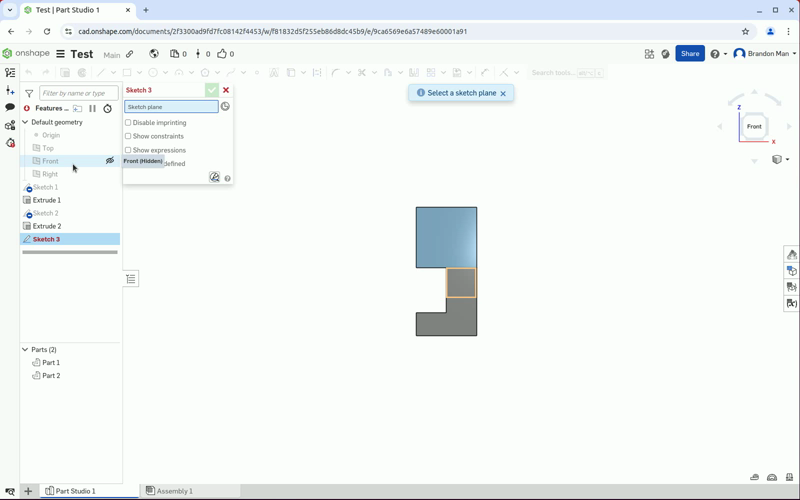
click(73, 163)
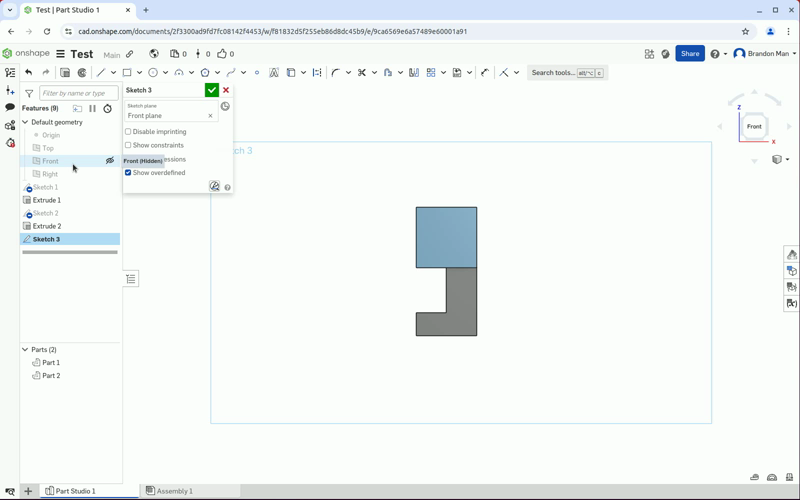
mouse_move(73, 352)
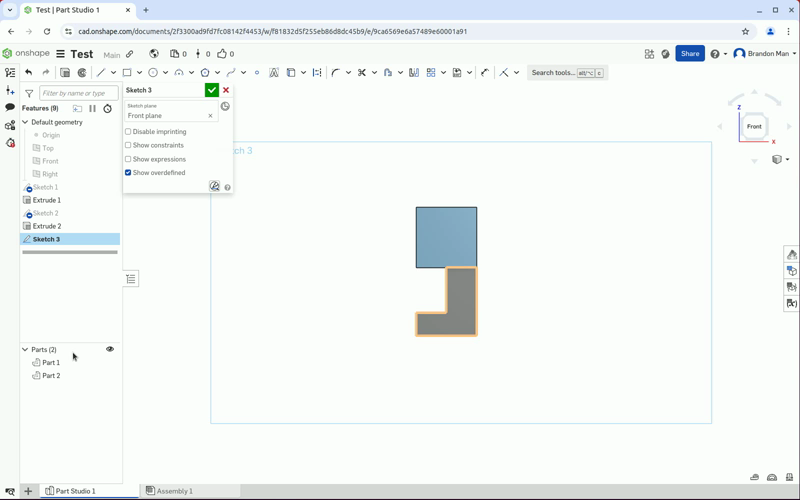
key(y)
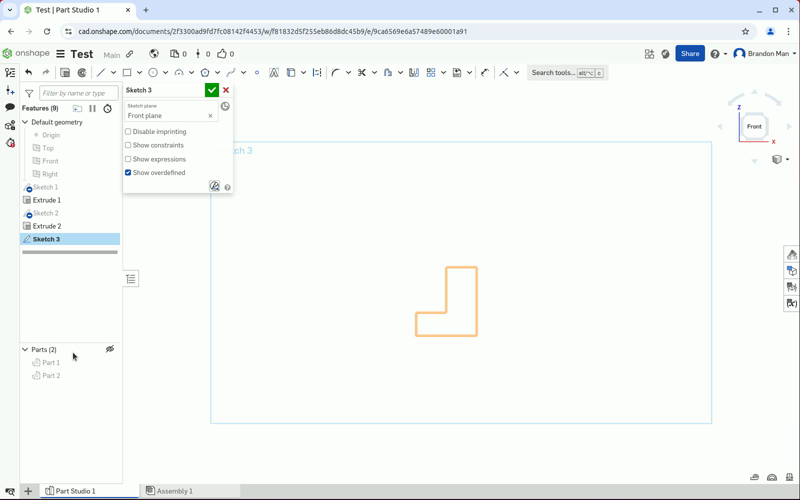
key(l)
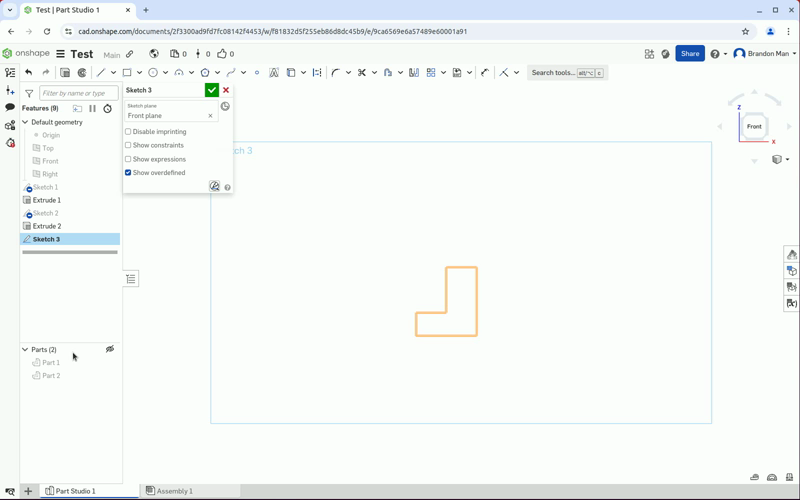
key_down(shift)
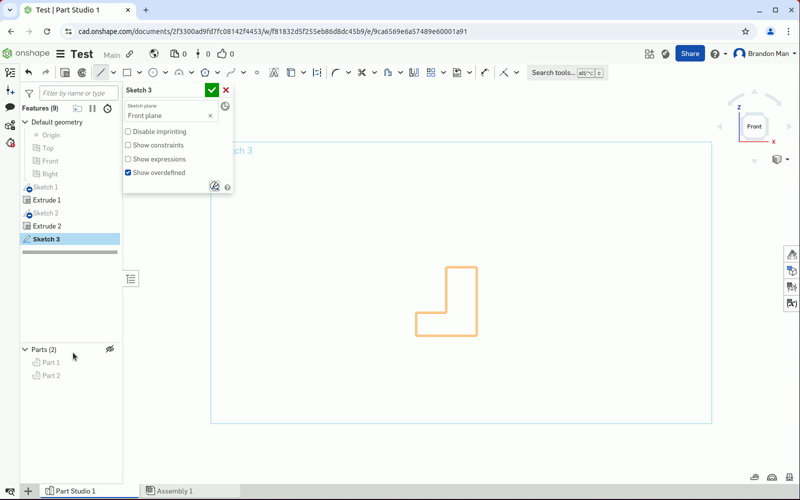
mouse_move(385, 357)
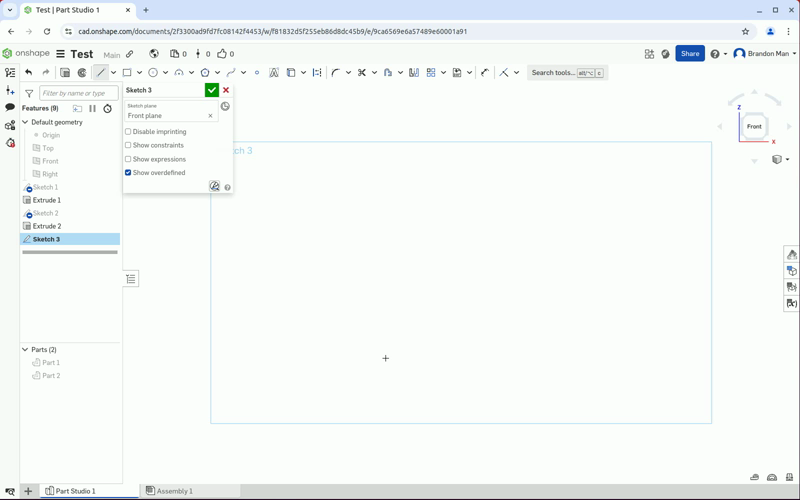
click(385, 357)
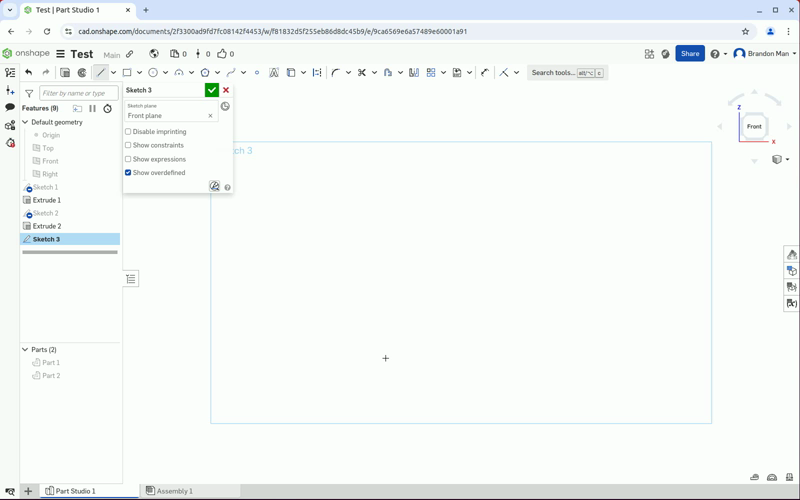
key_up(shift)
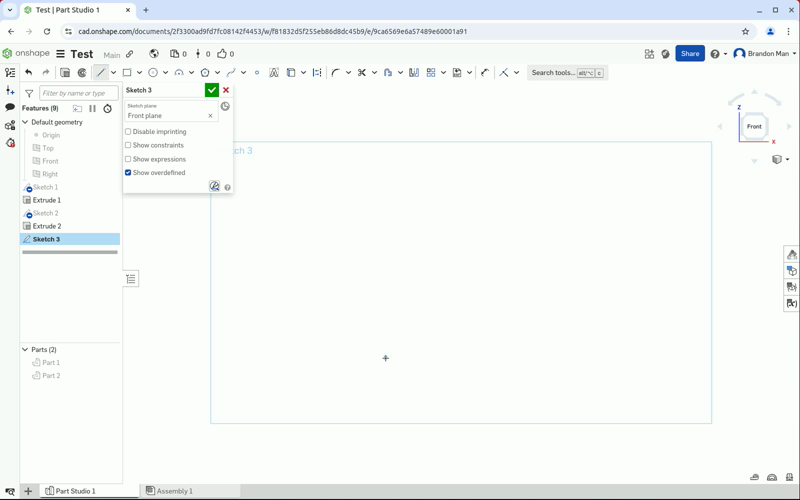
key_down(shift)
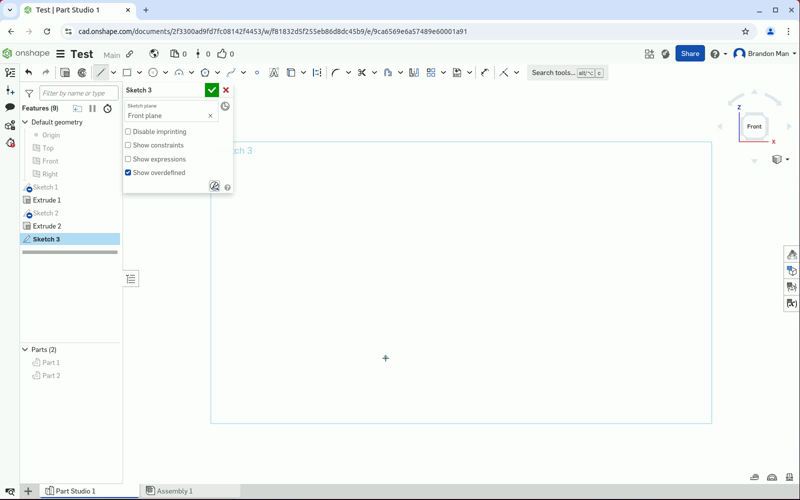
mouse_move(415, 357)
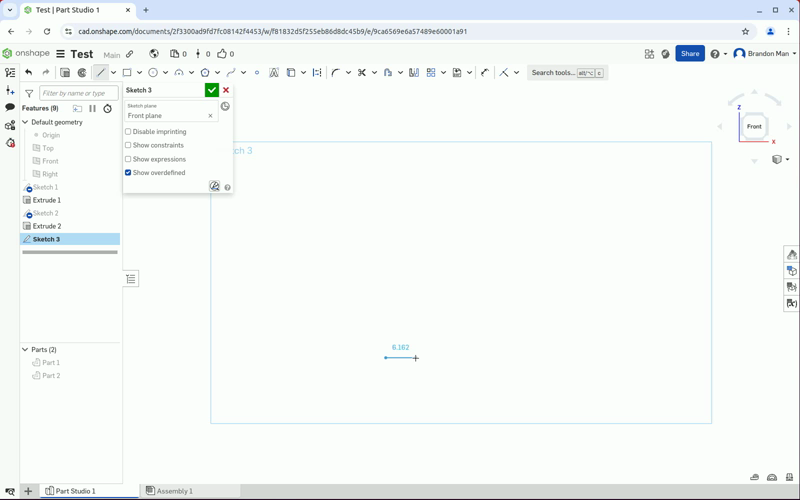
mouse_move(416, 357)
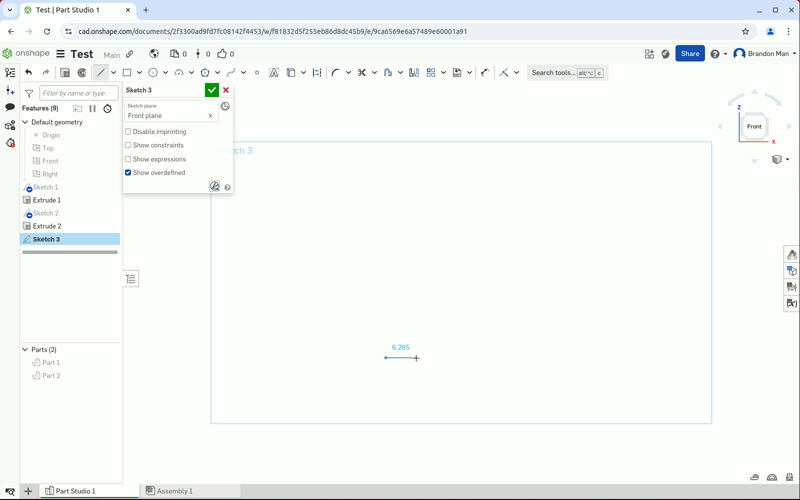
click(416, 357)
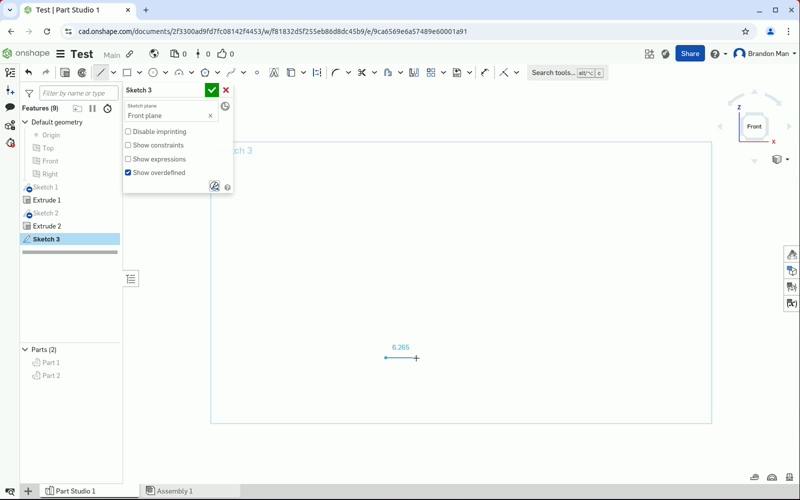
key_up(shift)
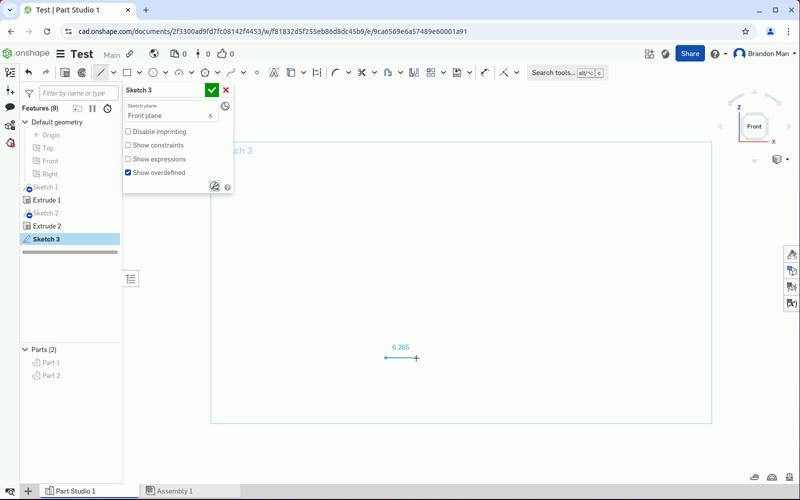
key_down(shift)
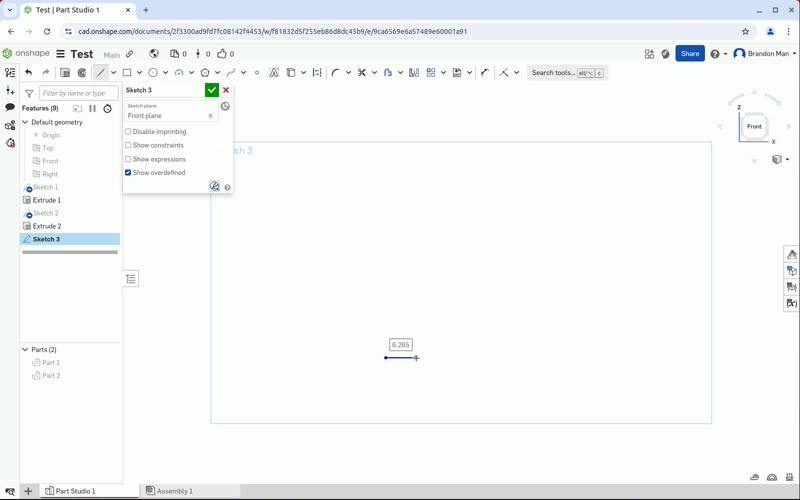
mouse_move(446, 357)
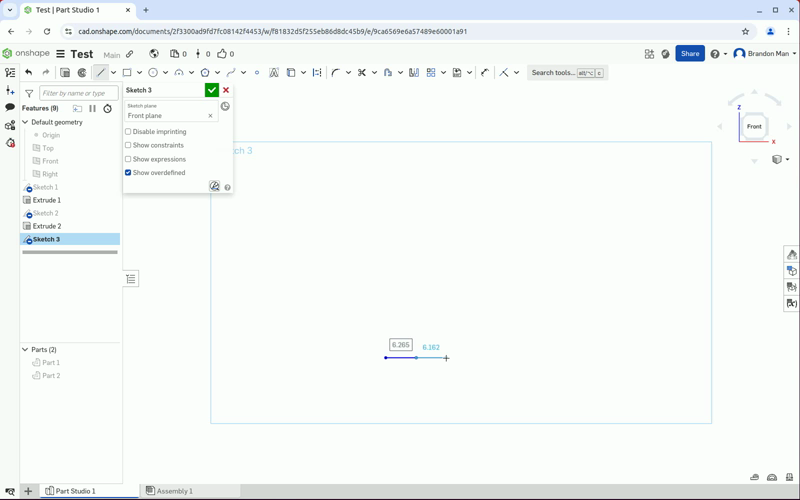
mouse_move(416, 335)
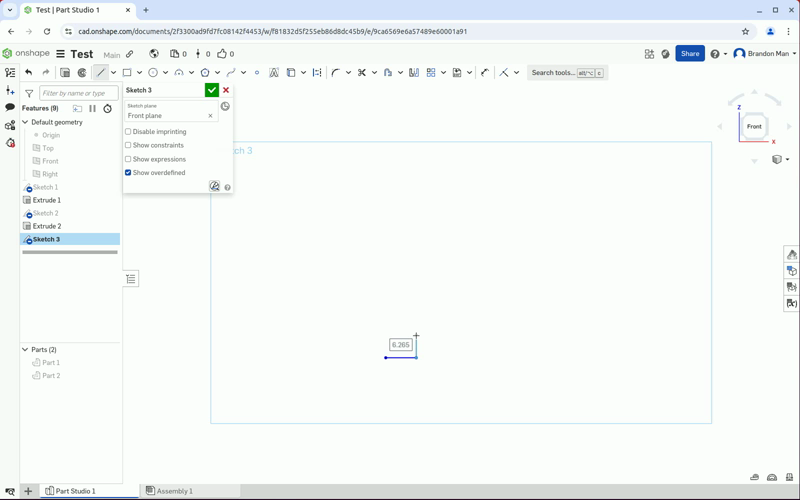
click(416, 335)
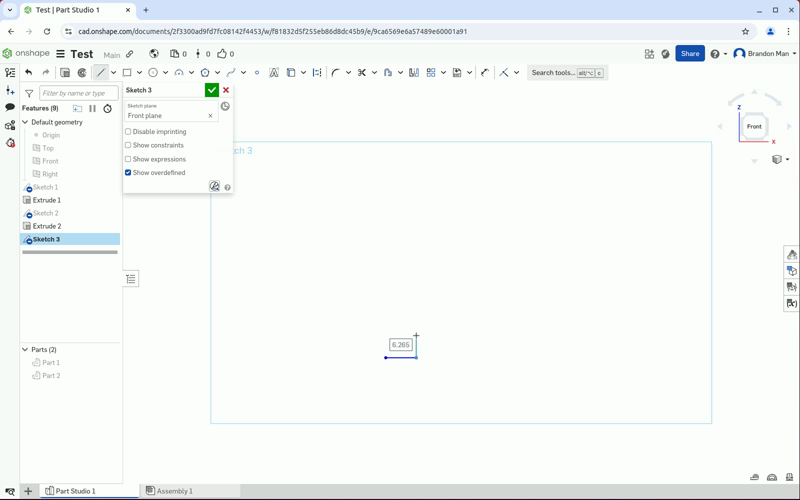
key_up(shift)
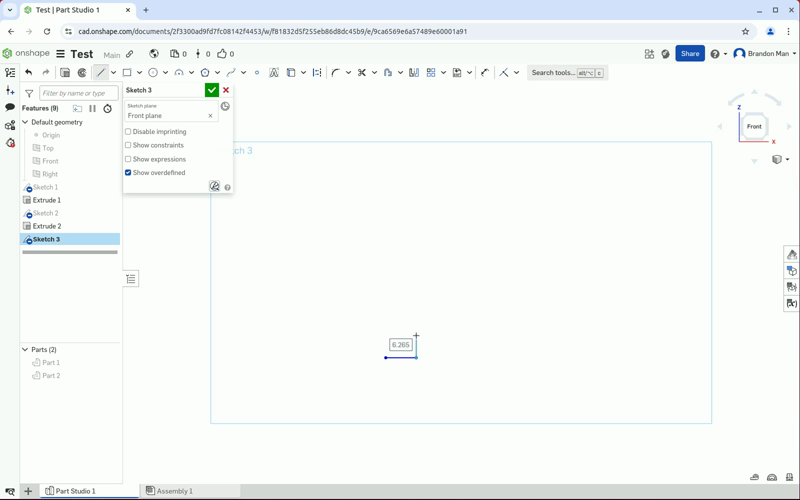
key_down(shift)
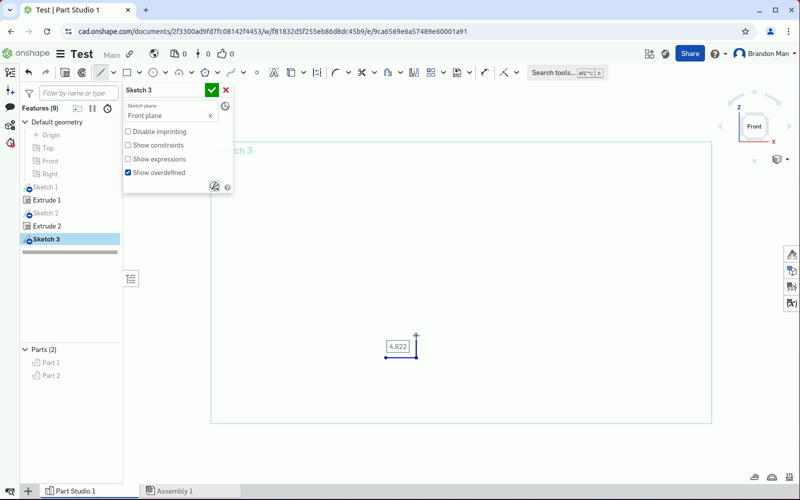
mouse_move(446, 335)
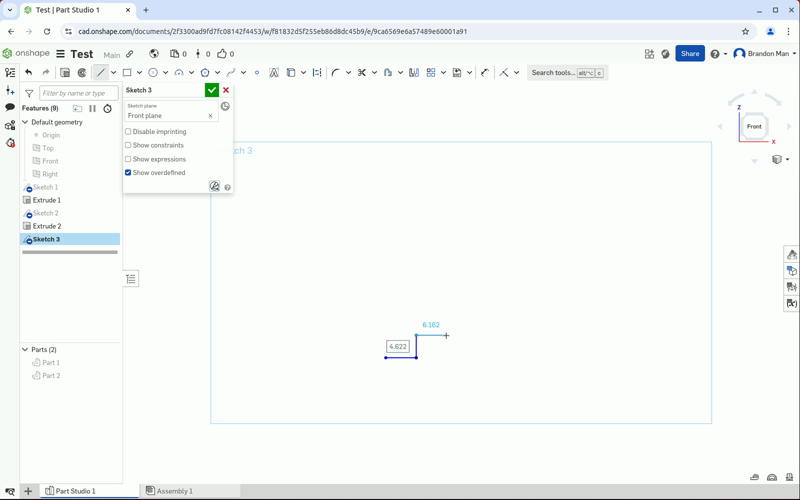
mouse_move(416, 312)
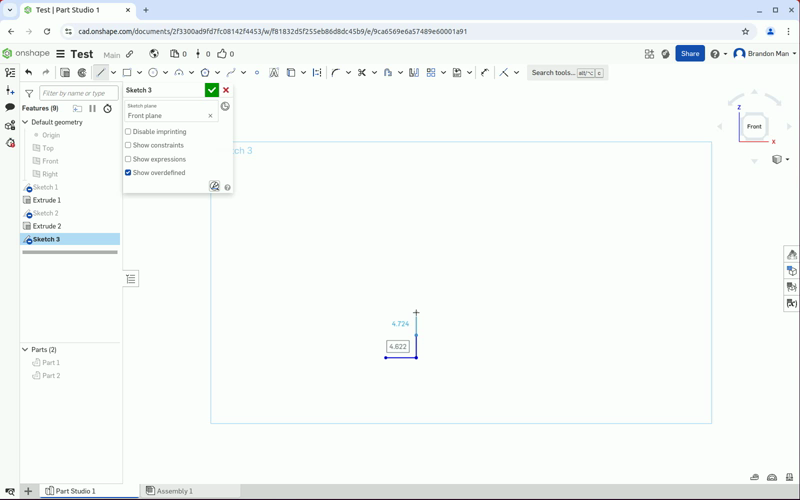
click(416, 312)
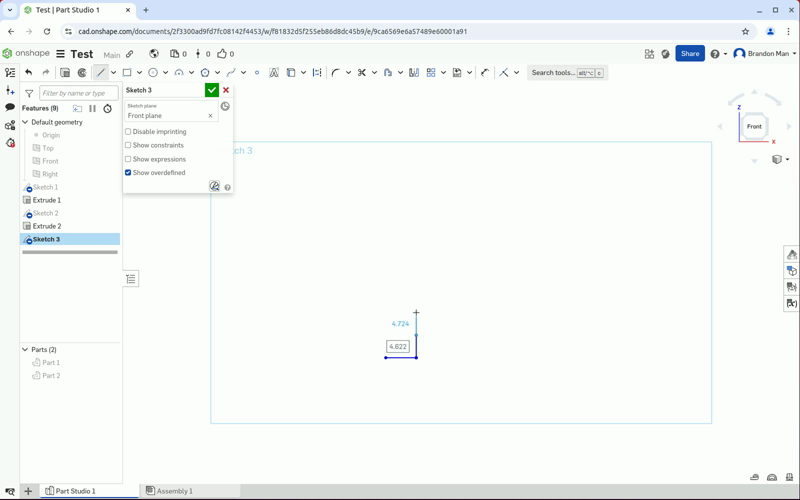
key_up(shift)
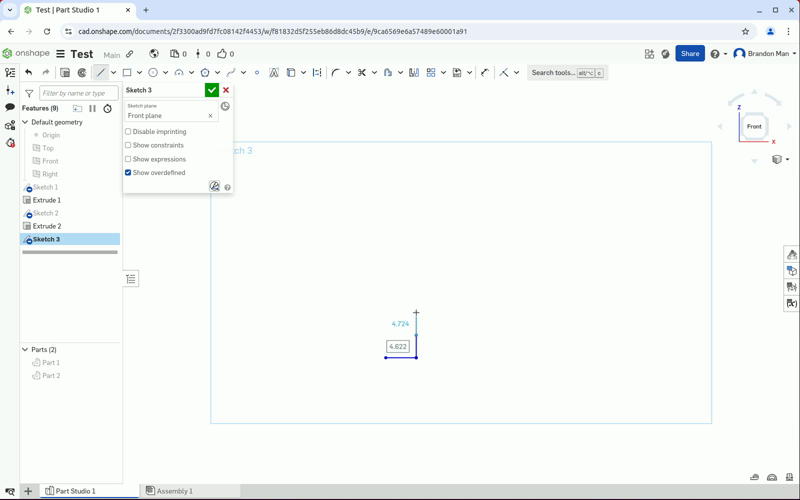
key_down(shift)
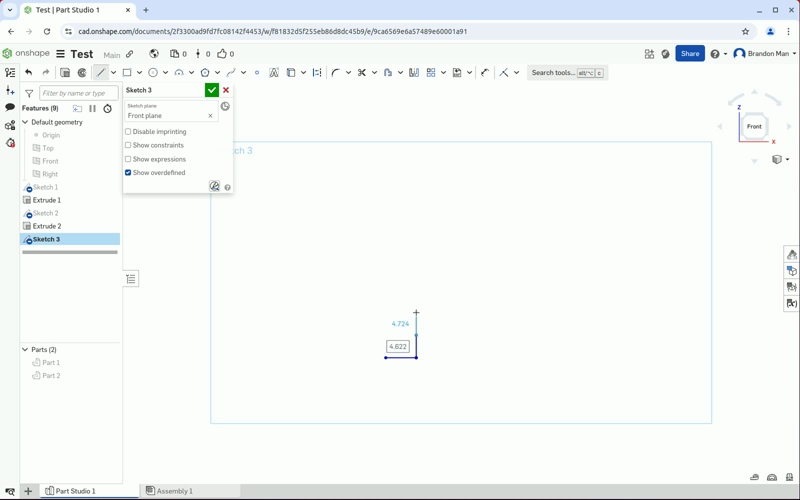
mouse_move(446, 312)
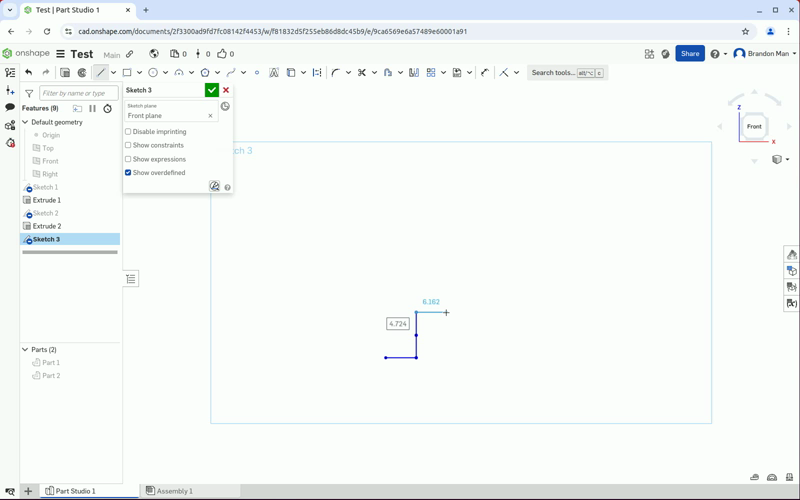
mouse_move(416, 290)
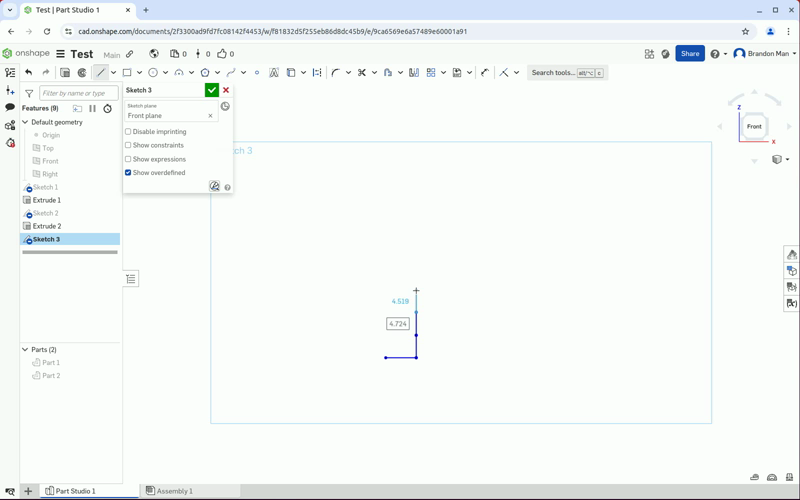
click(416, 290)
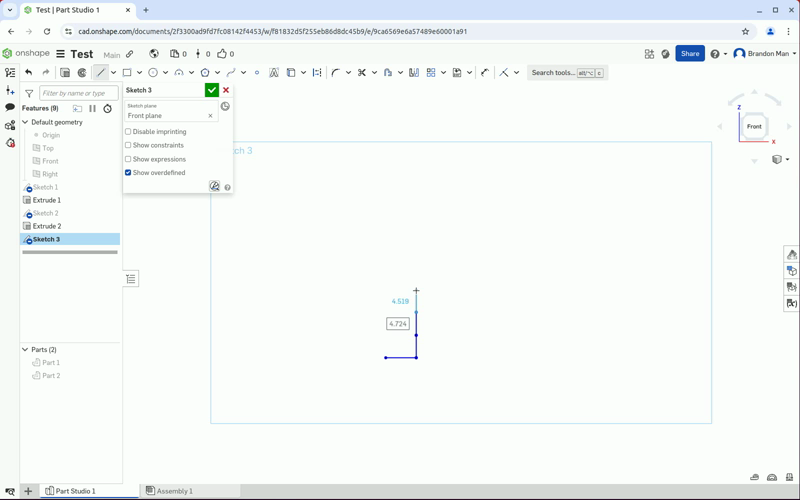
key_up(shift)
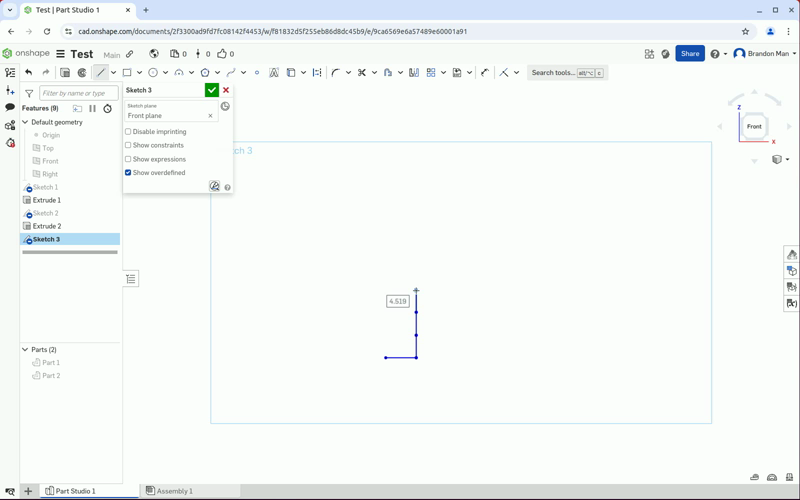
key_down(shift)
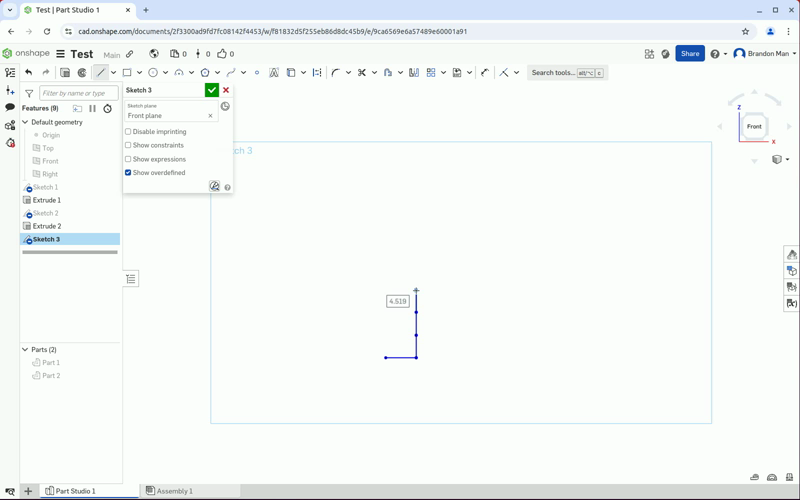
mouse_move(446, 290)
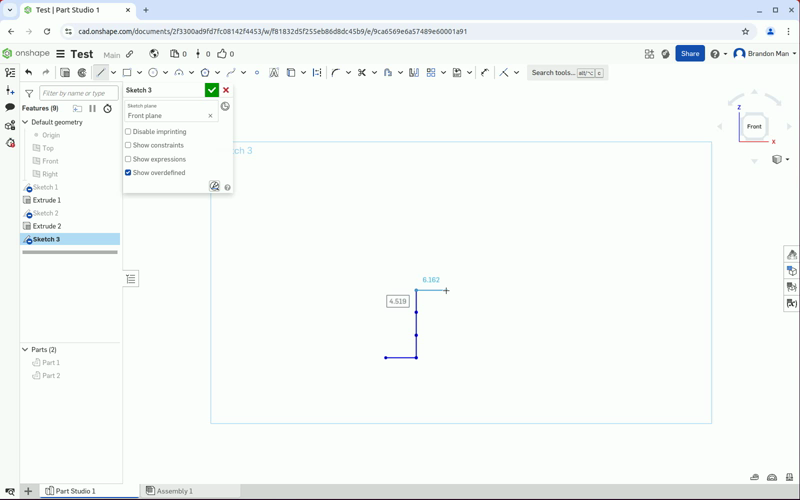
mouse_move(416, 267)
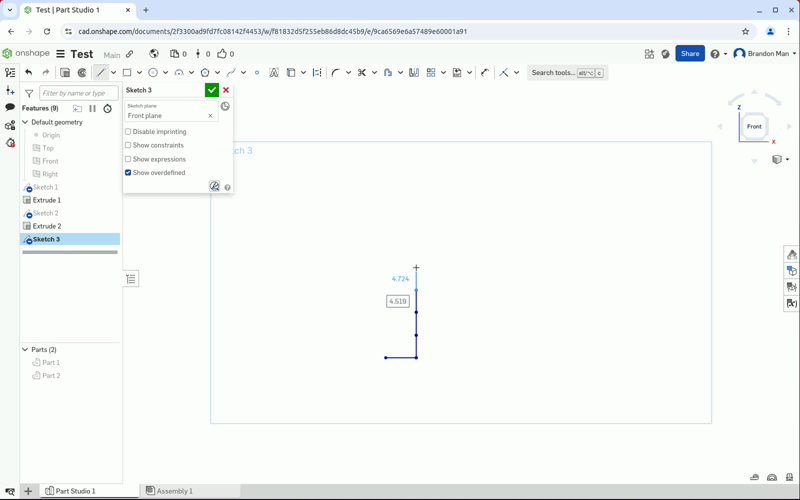
click(416, 267)
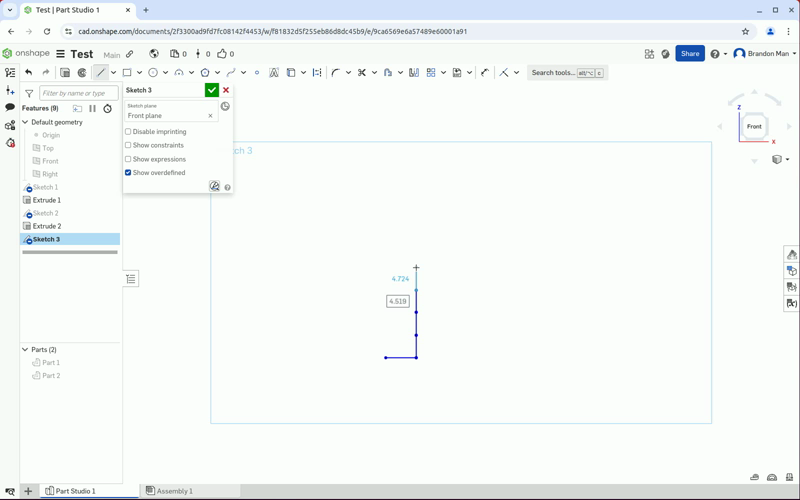
key_up(shift)
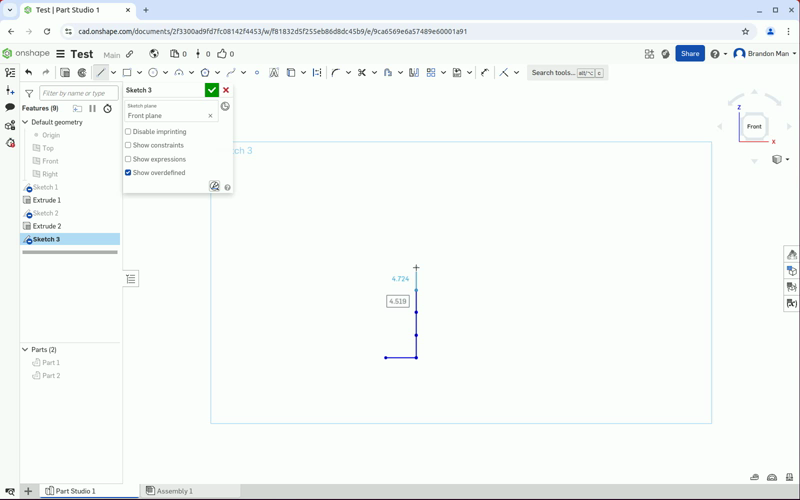
key_down(shift)
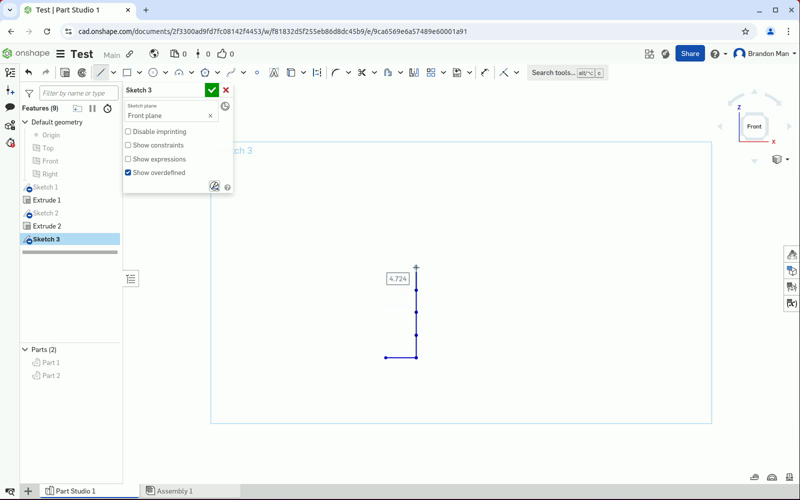
mouse_move(446, 267)
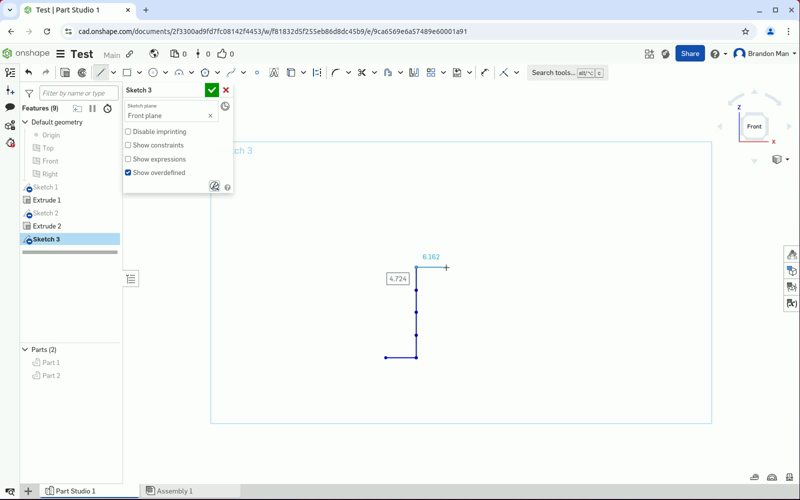
mouse_move(385, 267)
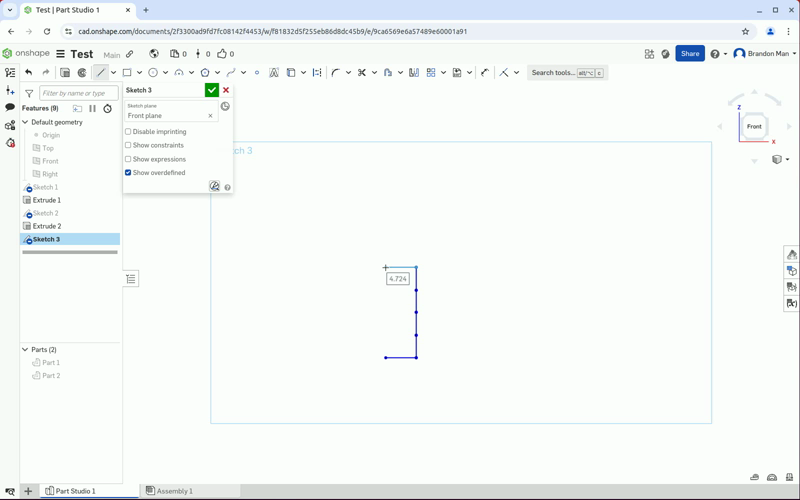
click(385, 267)
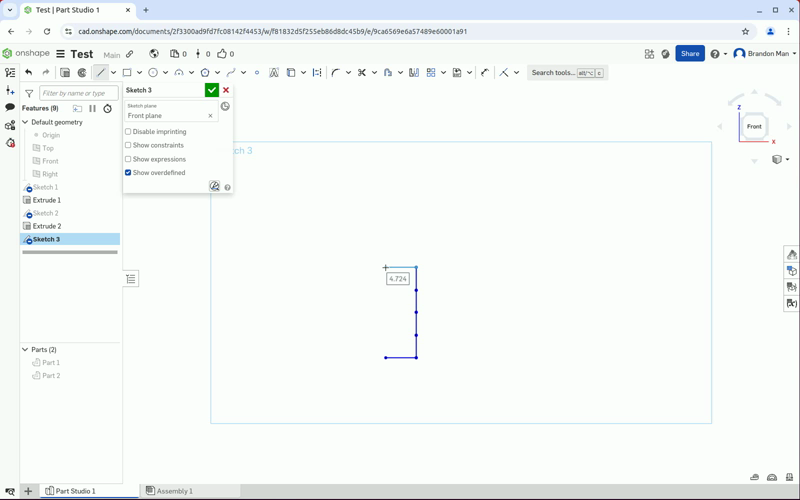
key_up(shift)
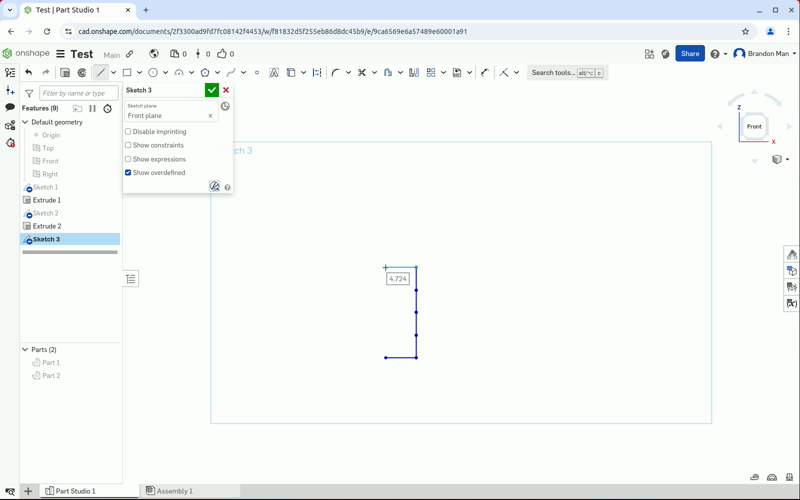
key_down(shift)
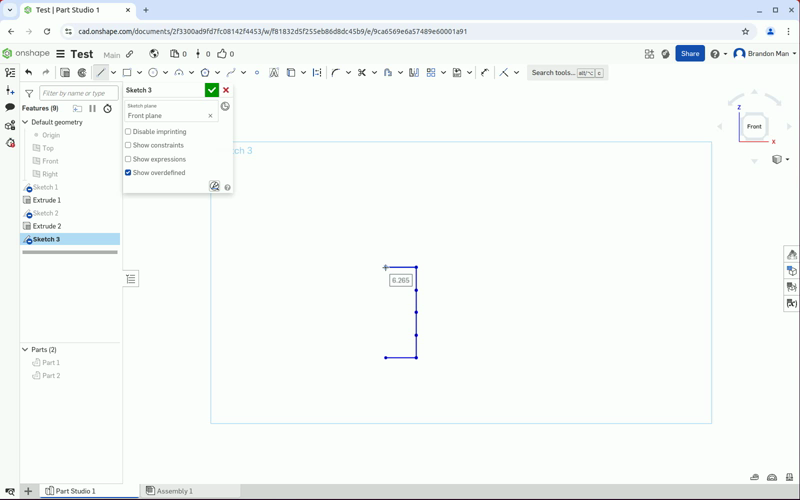
mouse_move(385, 357)
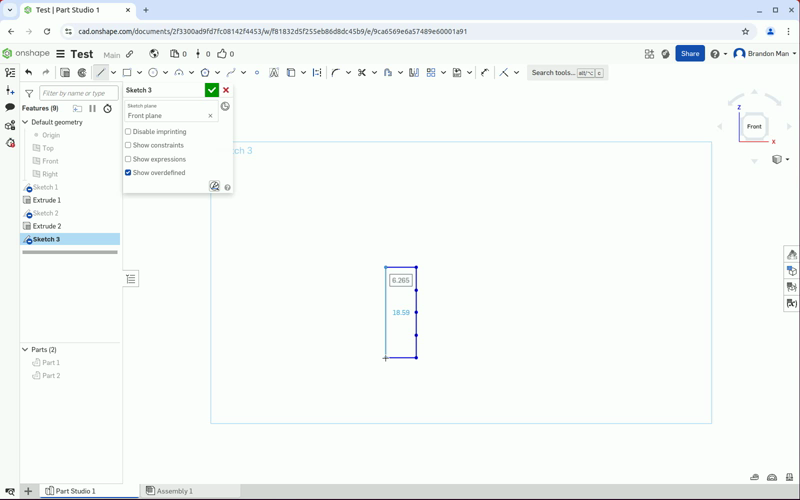
key_up(shift)
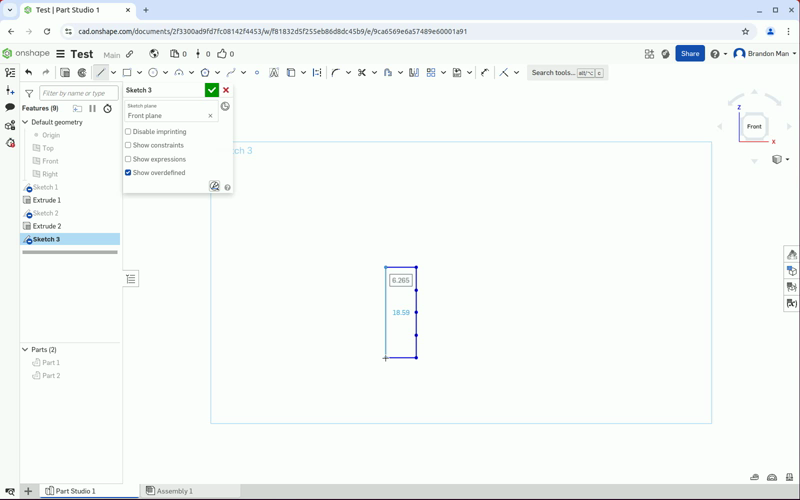
click(385, 357)
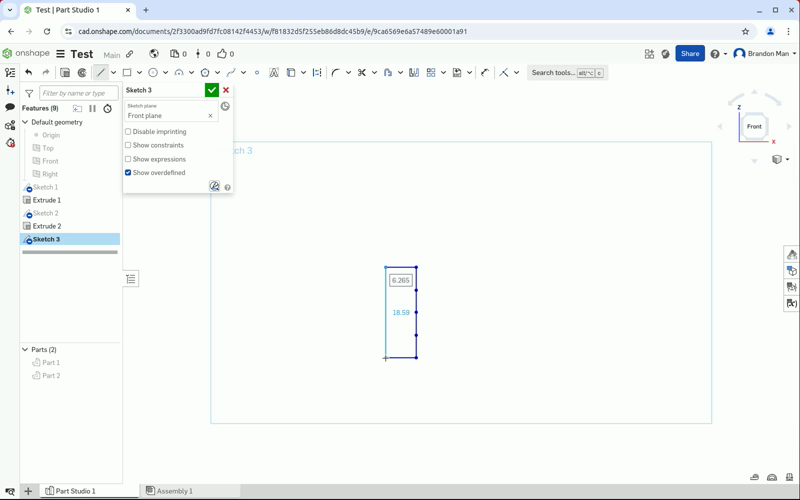
key(esc)
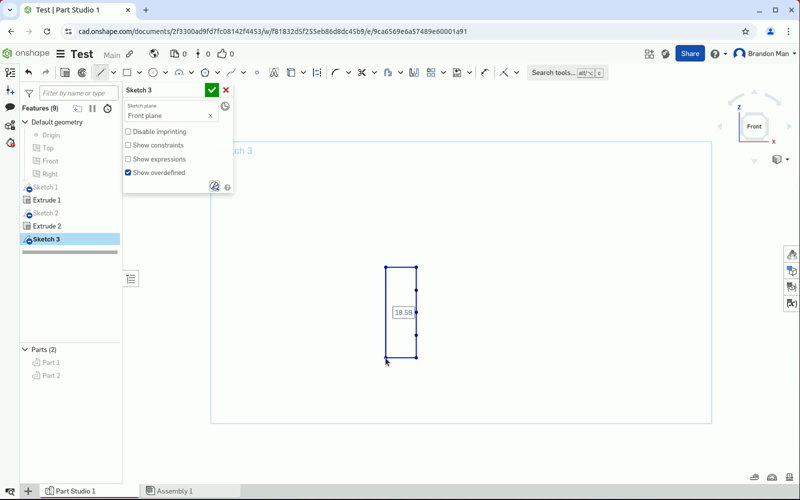
mouse_move(392, 316)
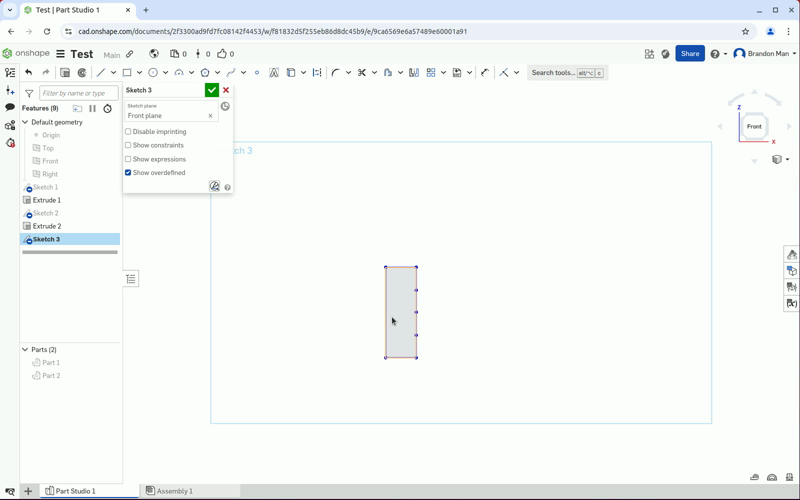
click(392, 316)
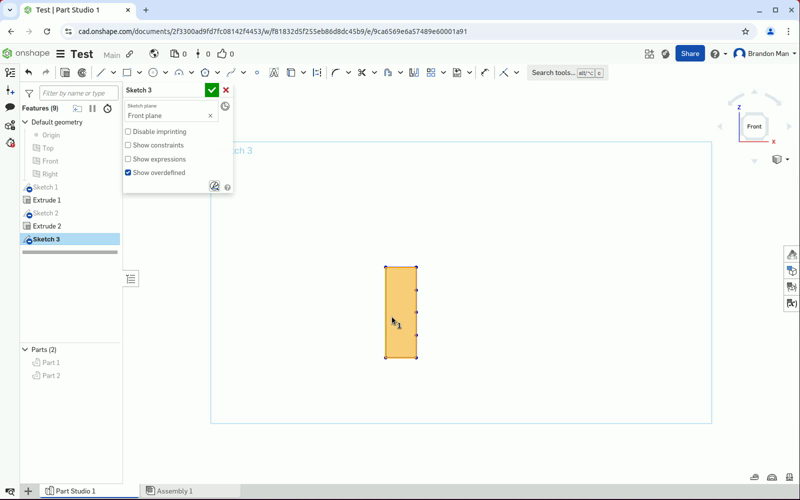
mouse_move(73, 352)
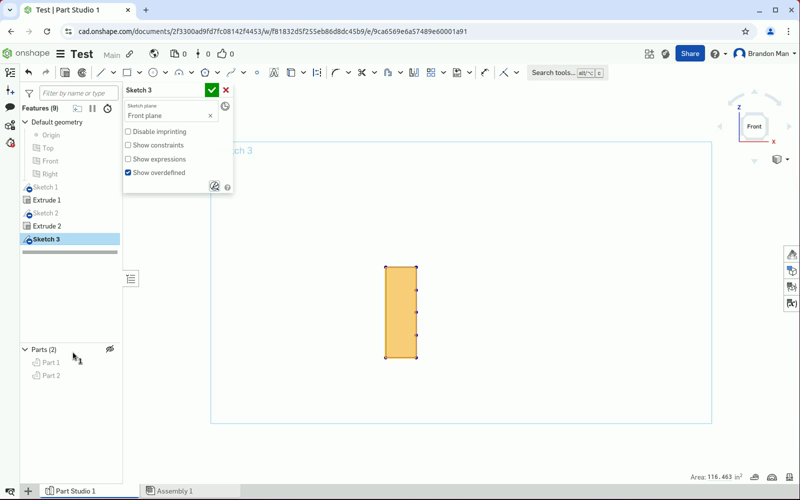
key(shift+y)
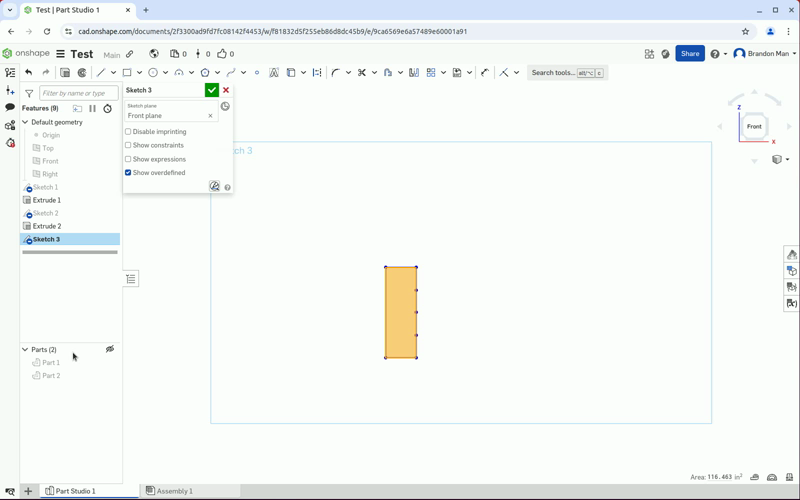
key(shift+e)
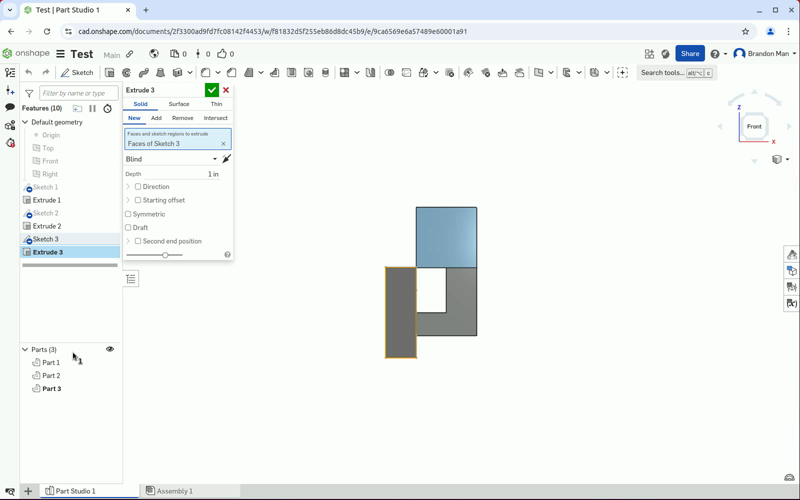
mouse_move(143, 106)
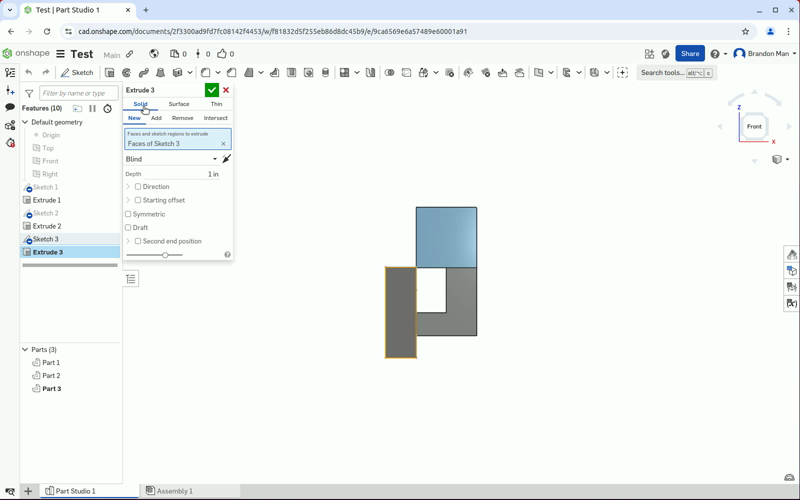
click(143, 106)
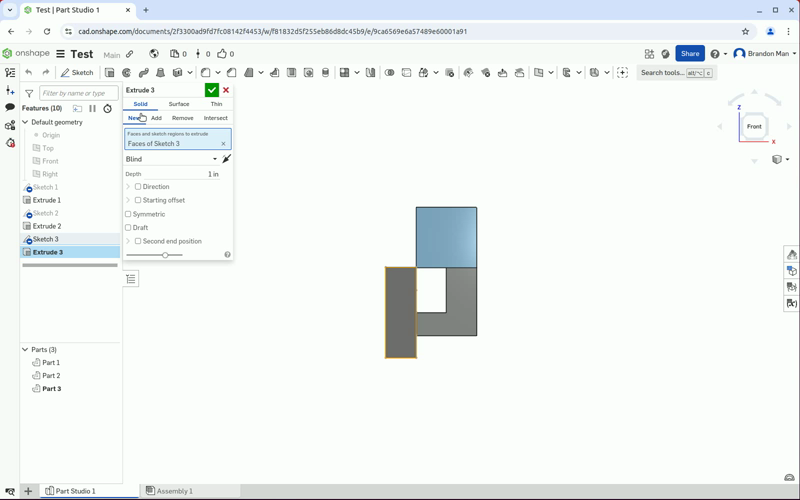
mouse_move(137, 120)
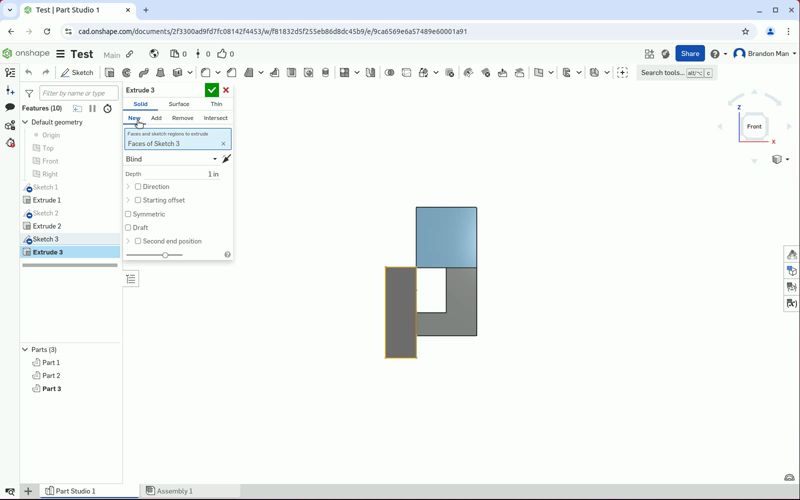
click(137, 120)
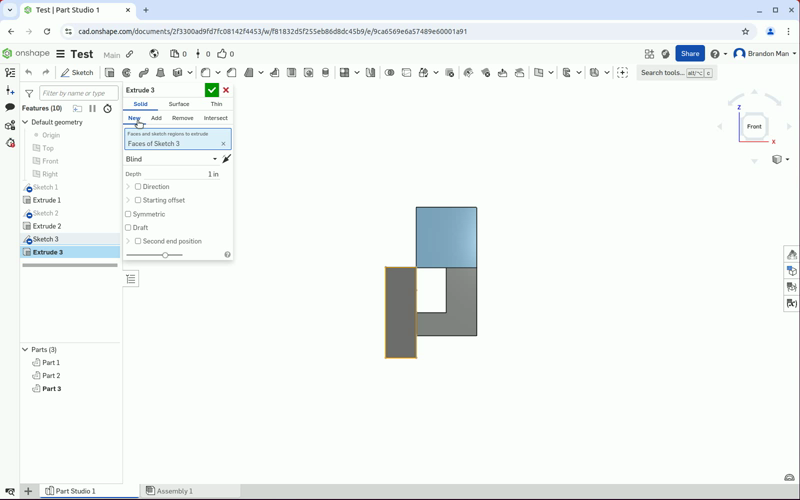
key(tab, 4)
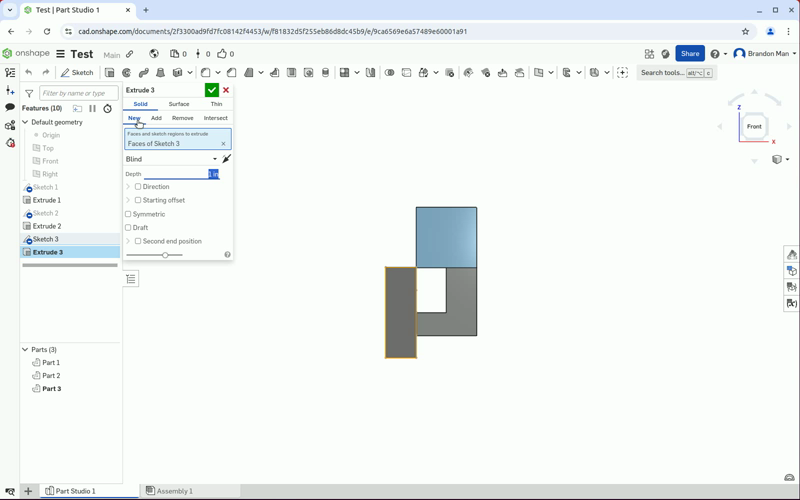
text(15.405)
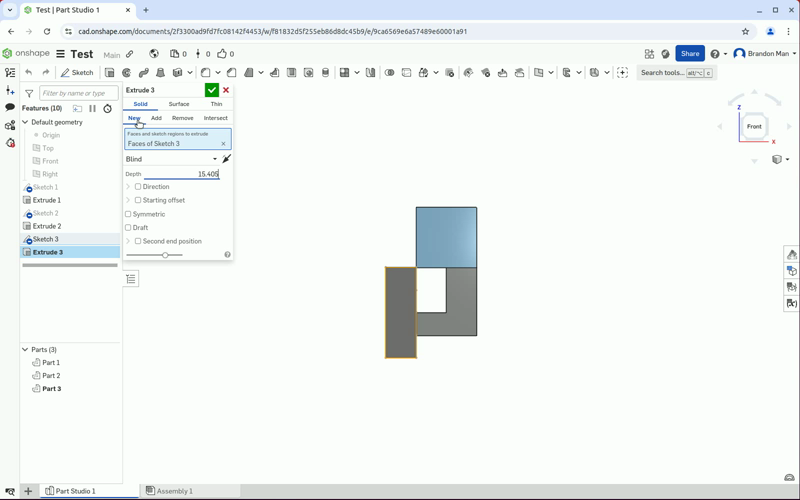
key(enter)
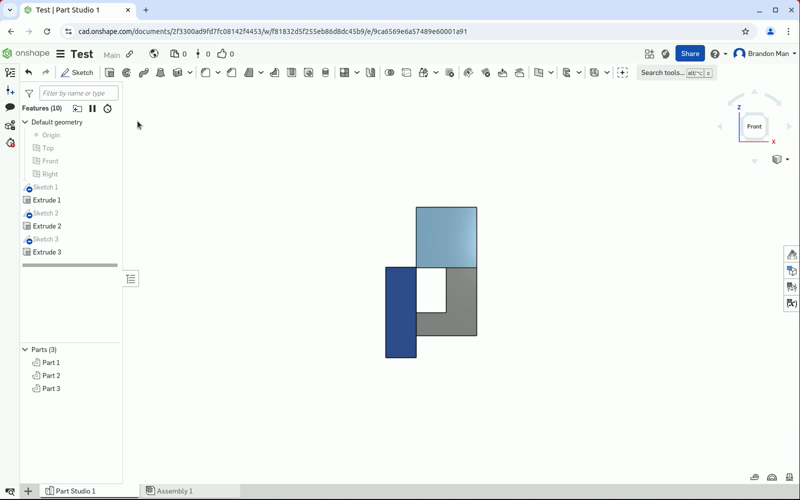
key(shift+h)
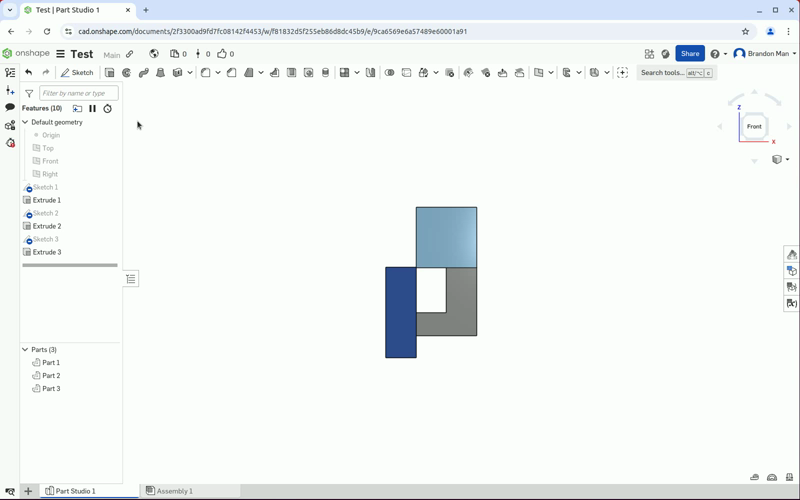
key(shift+h)
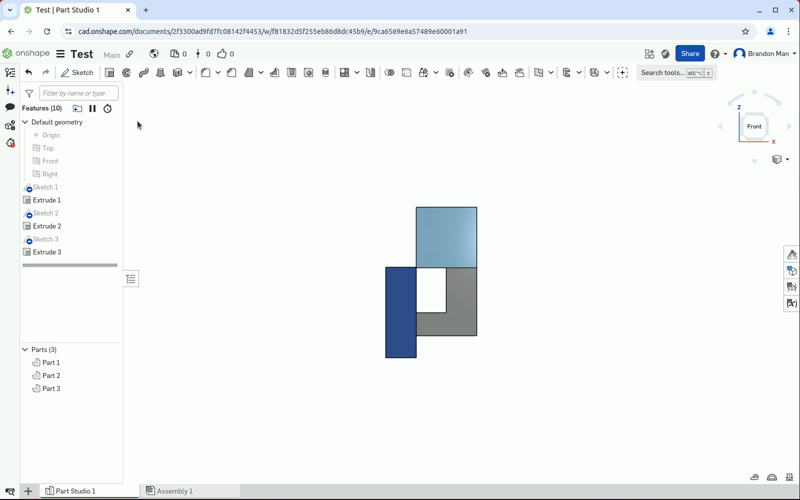
mouse_move(73, 189)
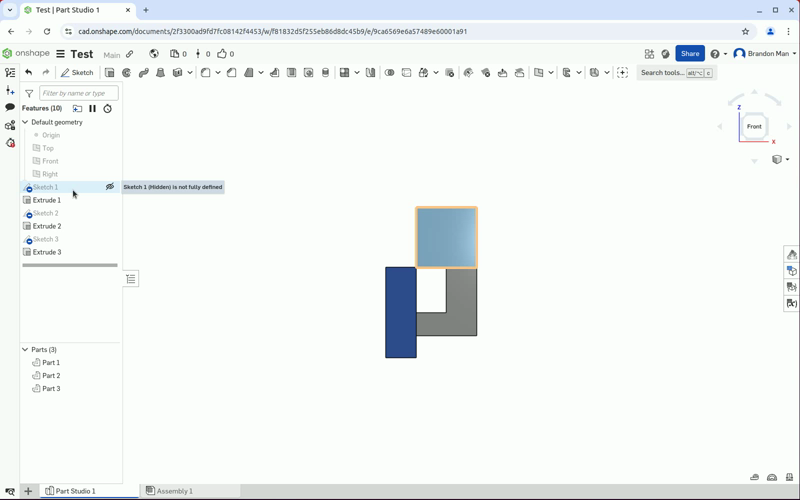
click(73, 189)
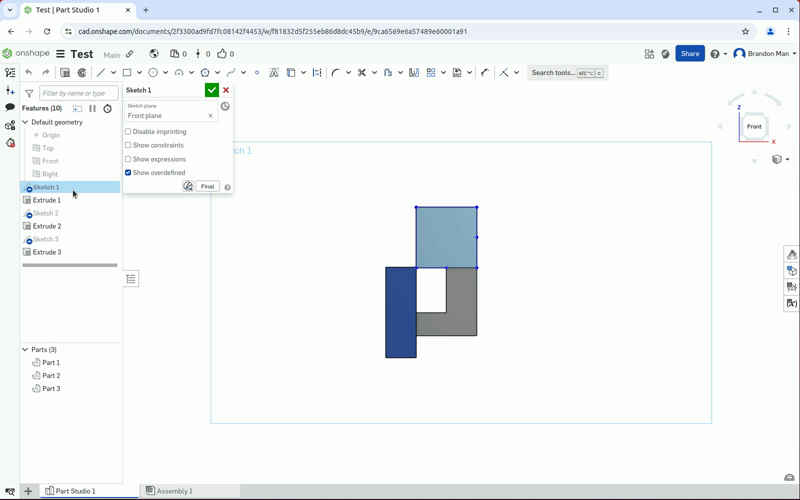
mouse_move(229, 92)
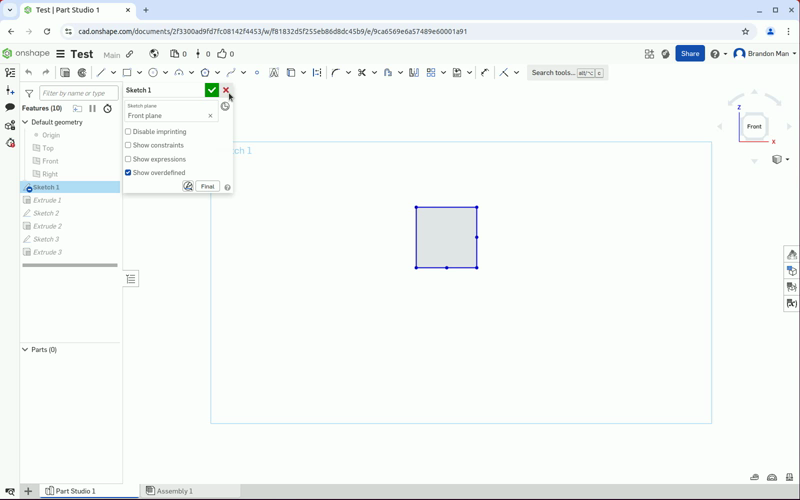
click(229, 92)
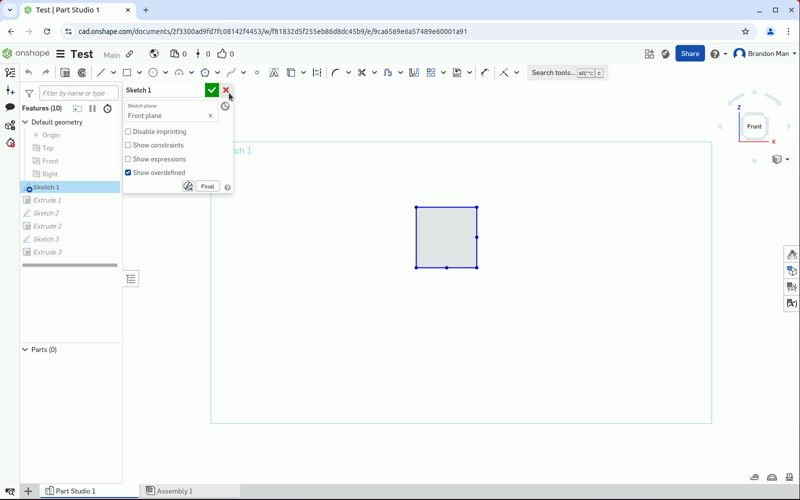
key(shift+s)
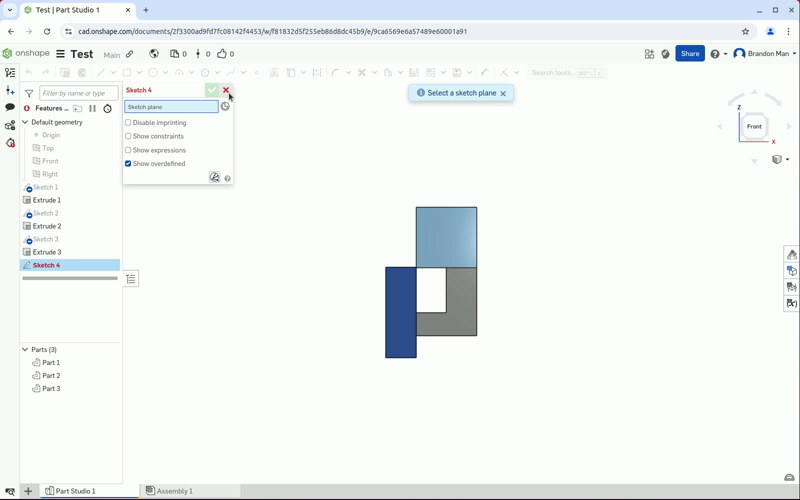
mouse_move(73, 163)
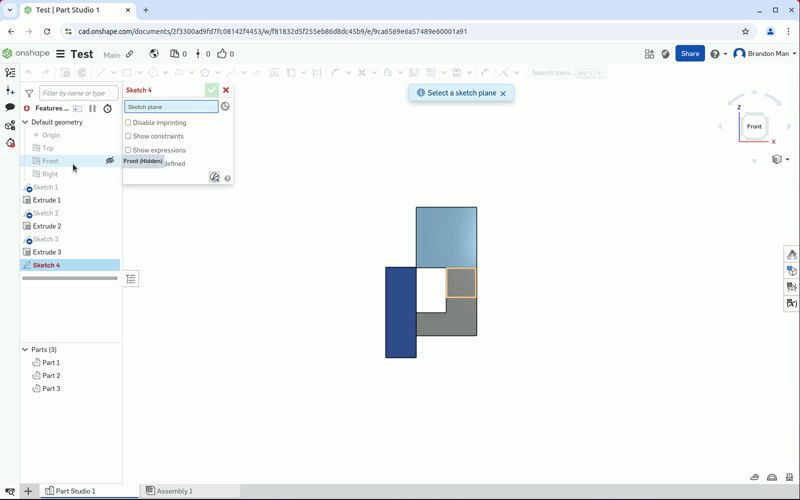
click(73, 163)
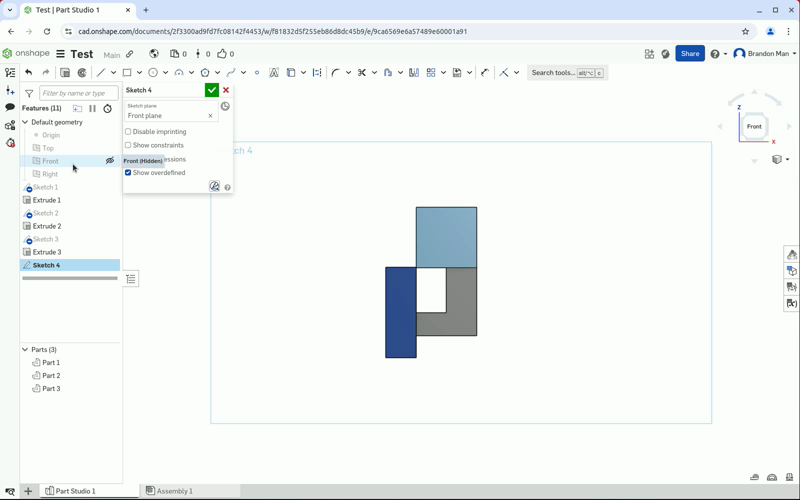
mouse_move(73, 352)
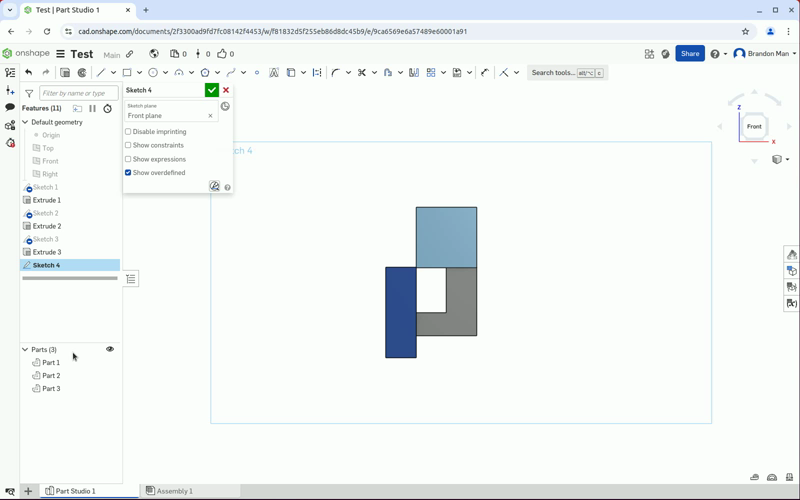
key(y)
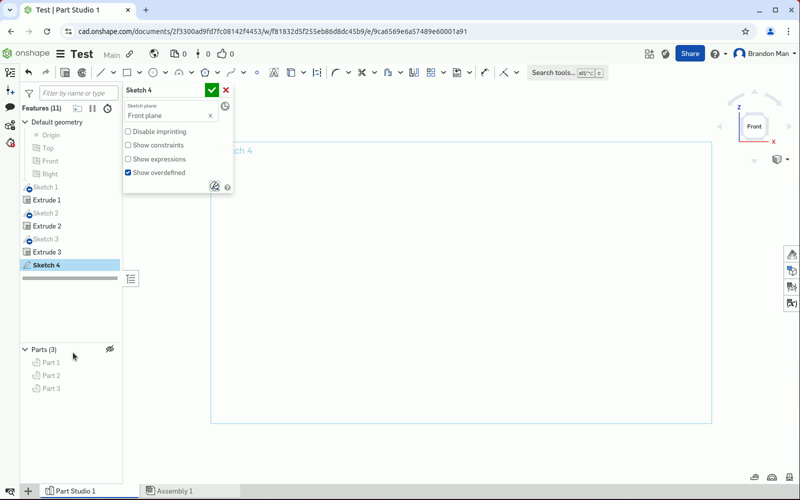
key(l)
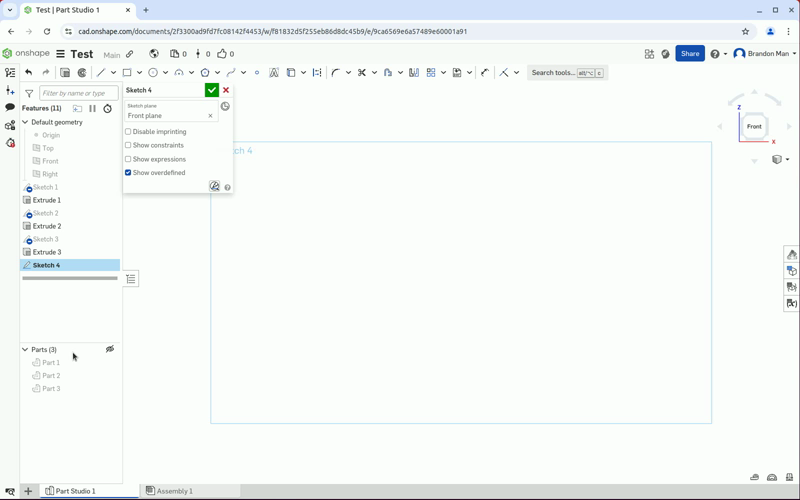
key_down(shift)
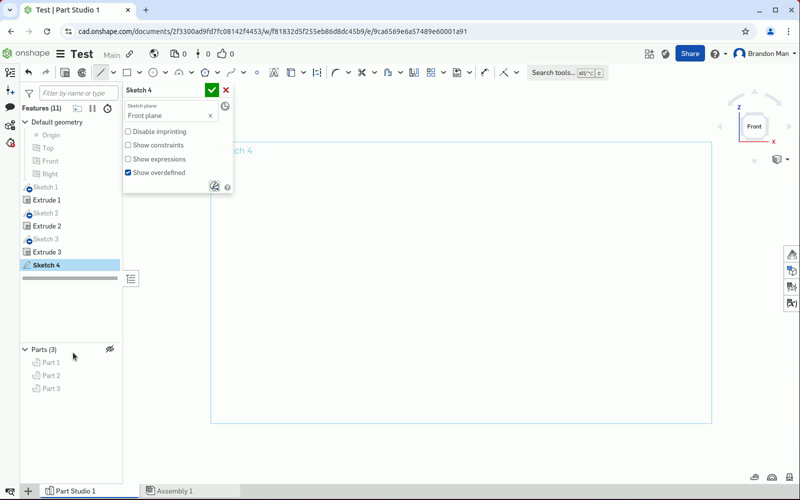
mouse_move(416, 290)
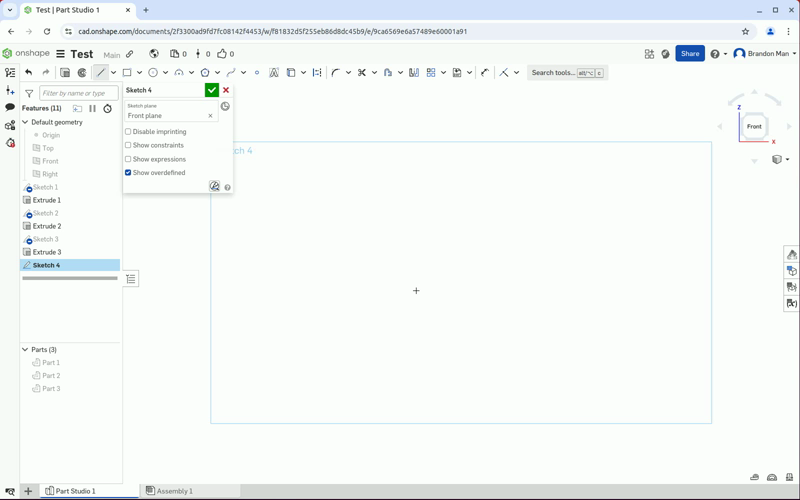
click(416, 290)
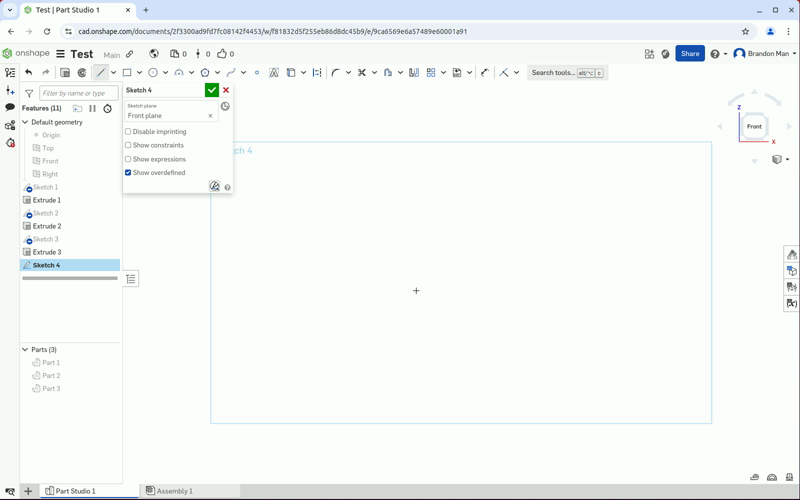
key_up(shift)
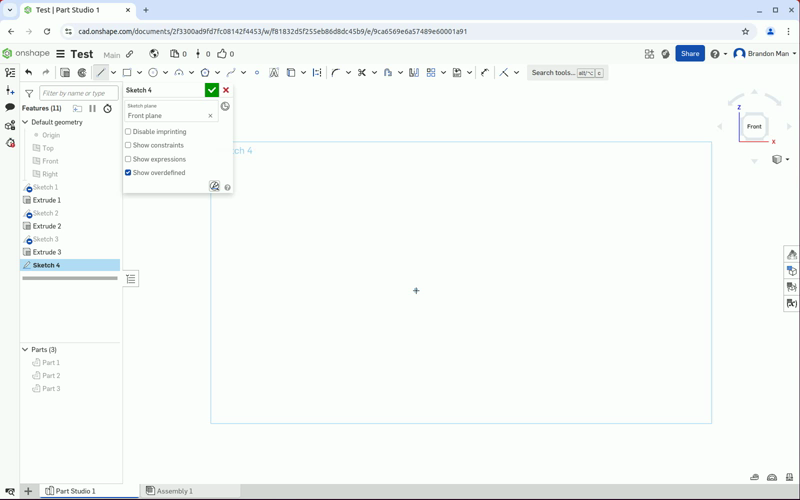
key_down(shift)
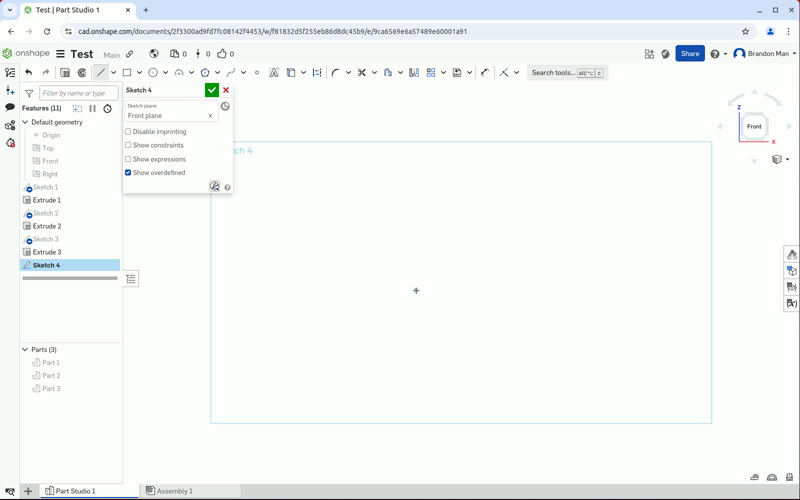
mouse_move(446, 290)
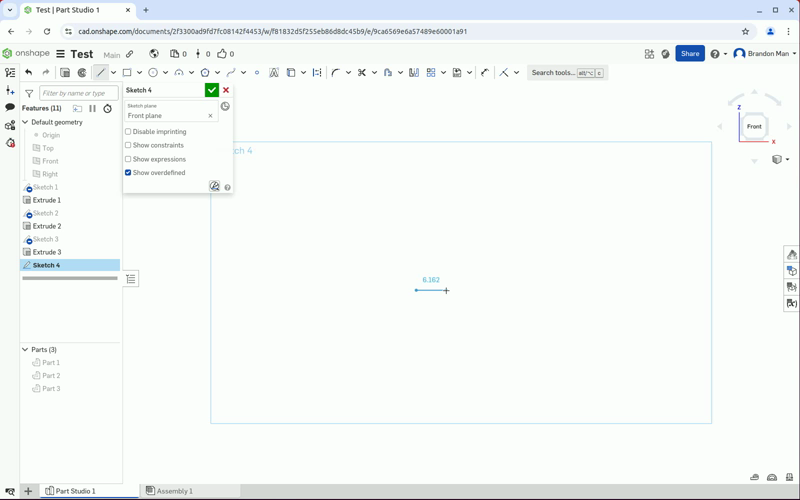
mouse_move(447, 290)
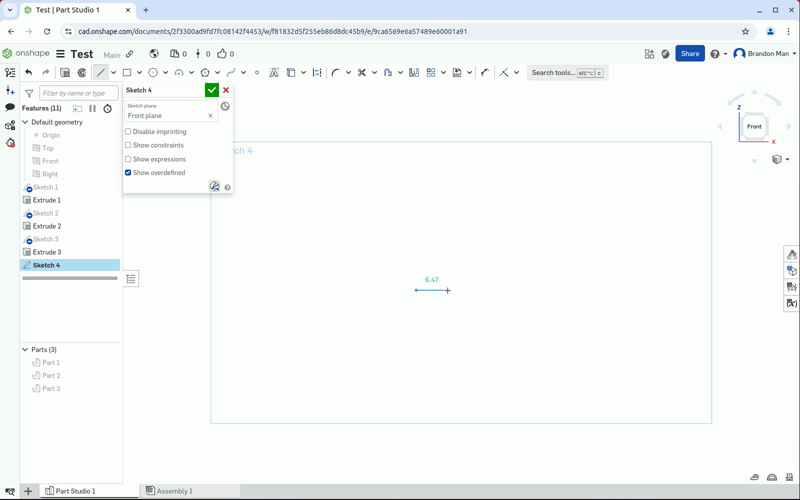
click(447, 290)
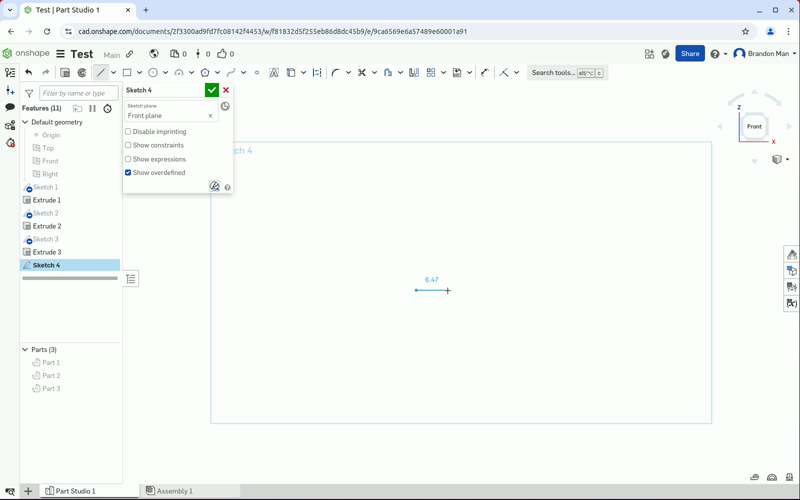
key_up(shift)
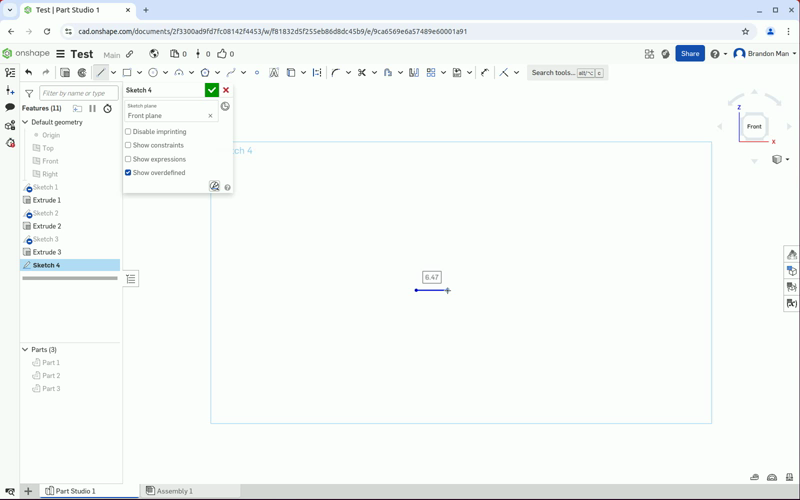
key_down(shift)
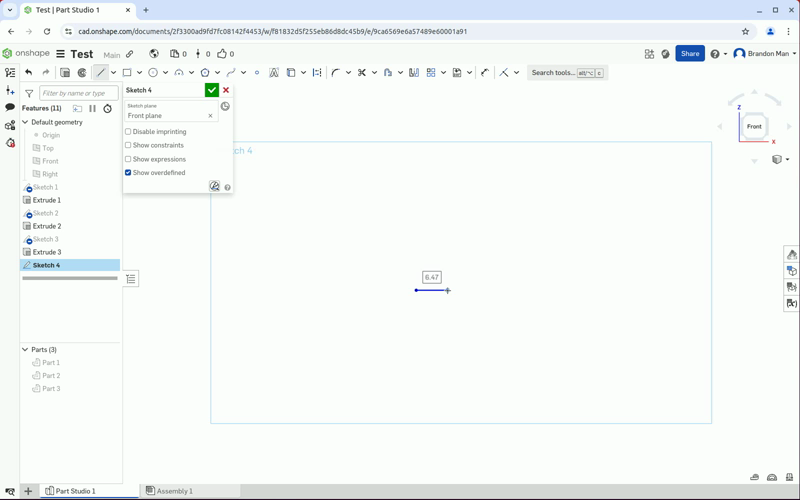
mouse_move(477, 290)
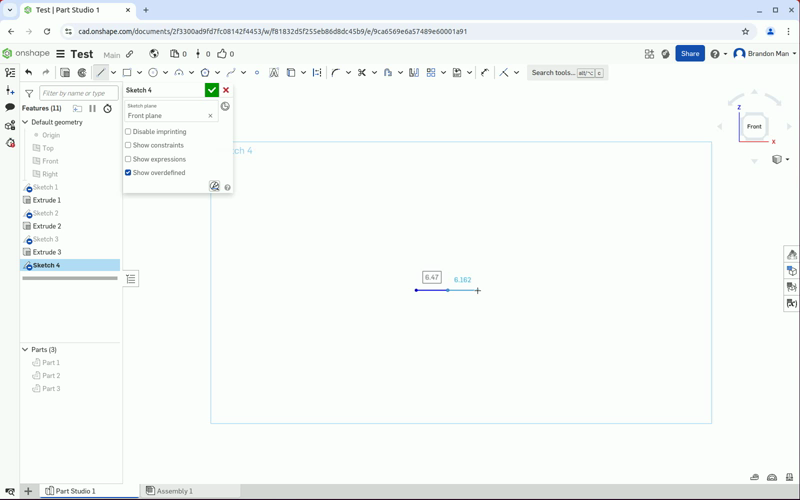
mouse_move(447, 266)
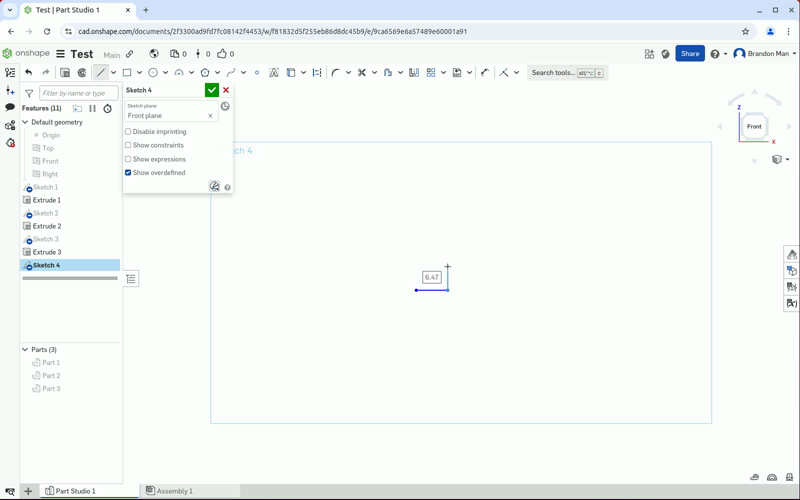
click(447, 266)
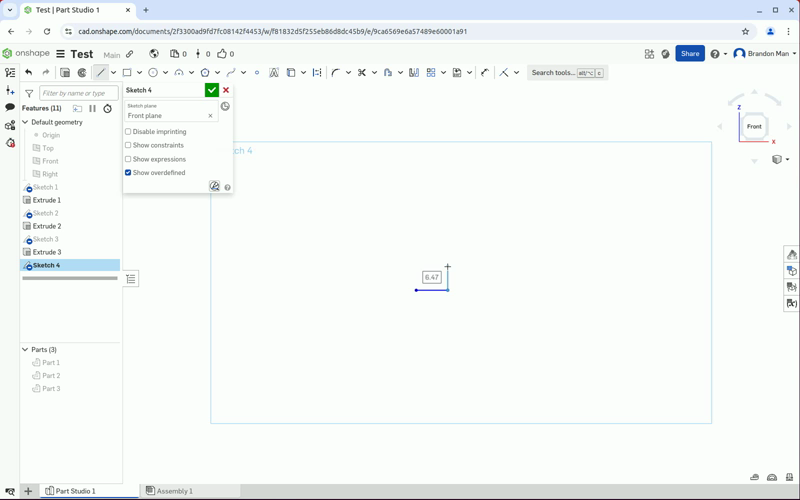
key_up(shift)
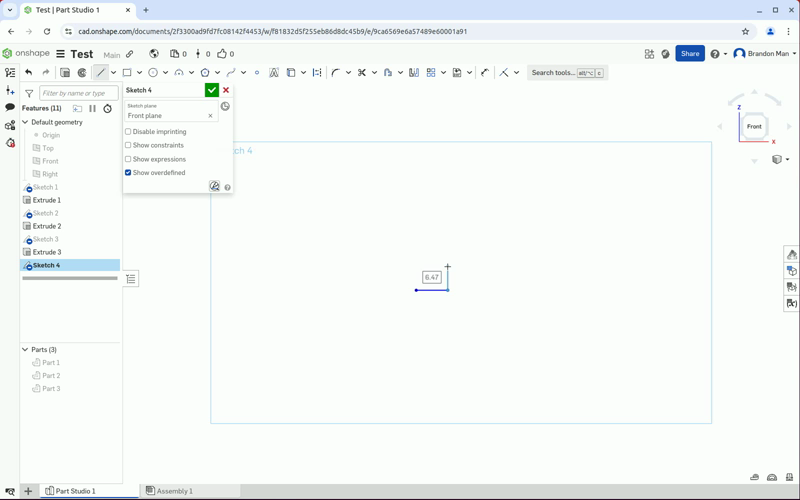
key_down(shift)
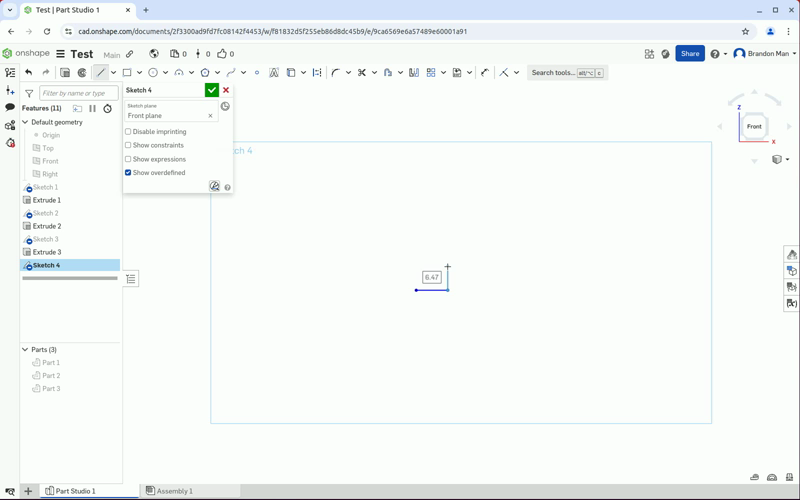
mouse_move(477, 266)
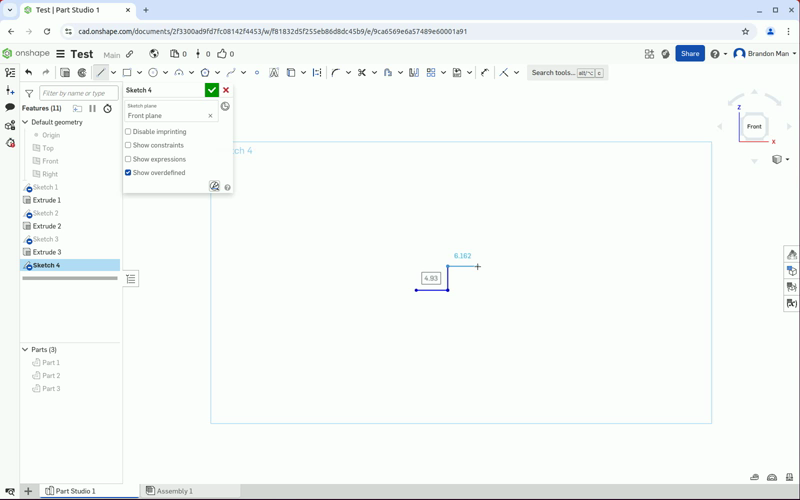
mouse_move(416, 266)
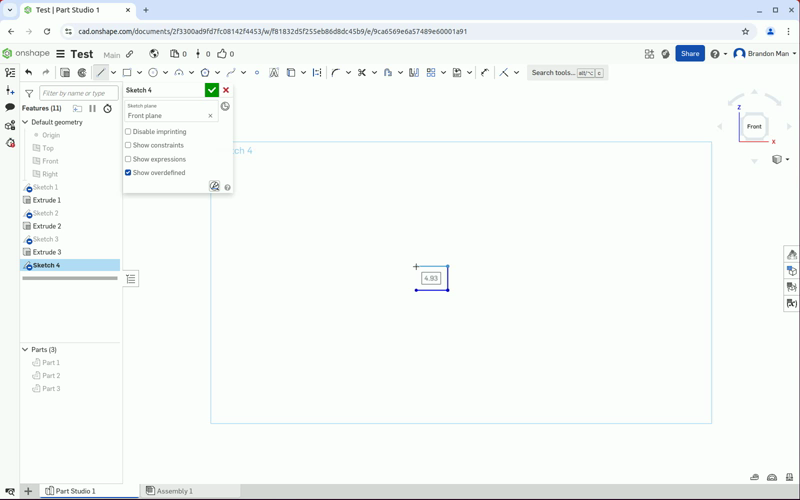
click(416, 266)
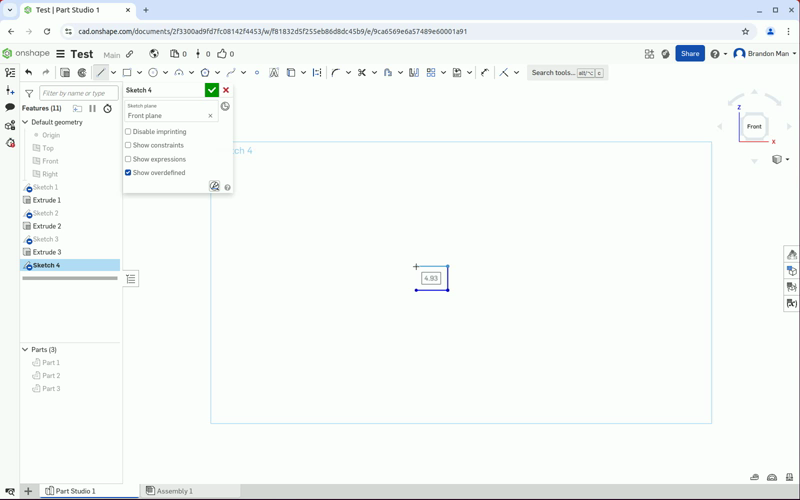
key_up(shift)
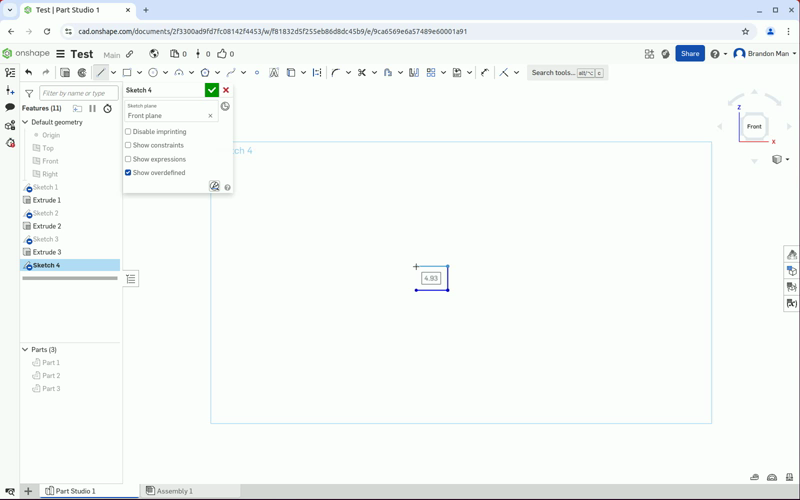
mouse_move(446, 266)
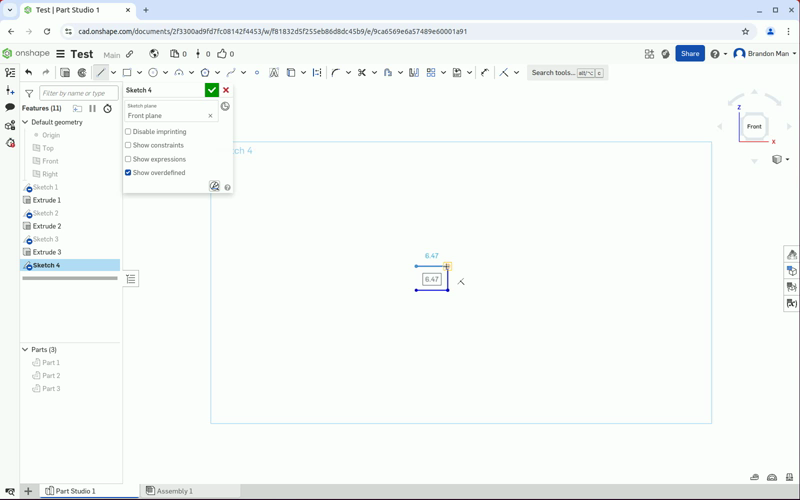
key_down(shift)
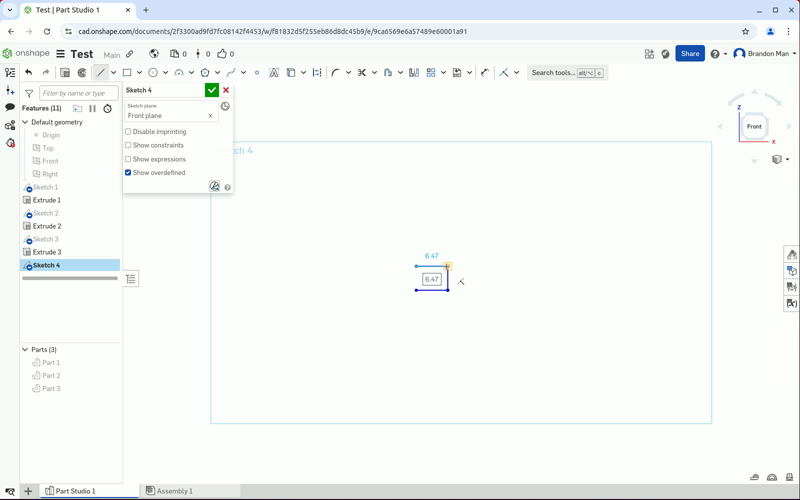
mouse_move(416, 290)
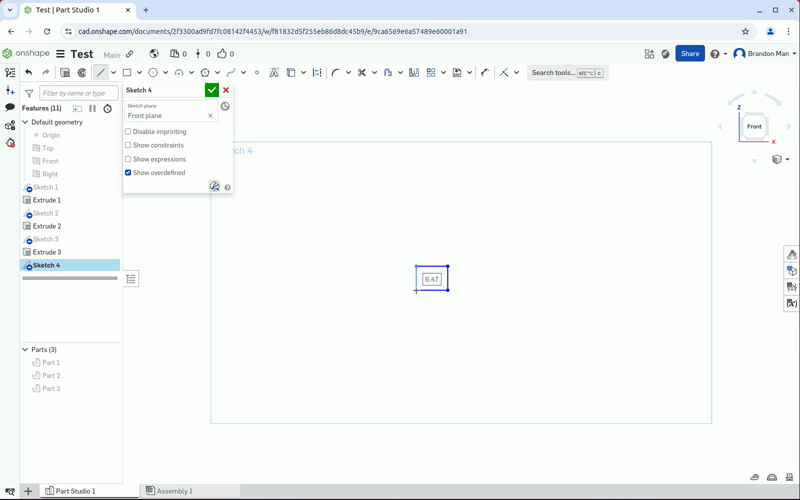
key_up(shift)
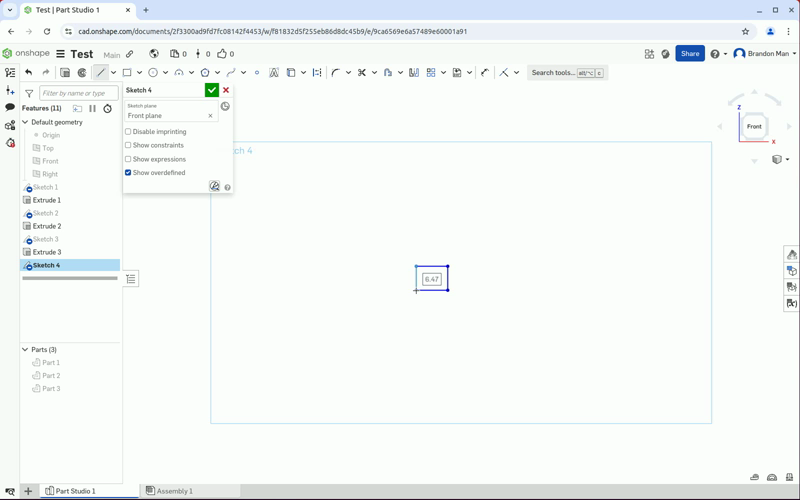
click(416, 290)
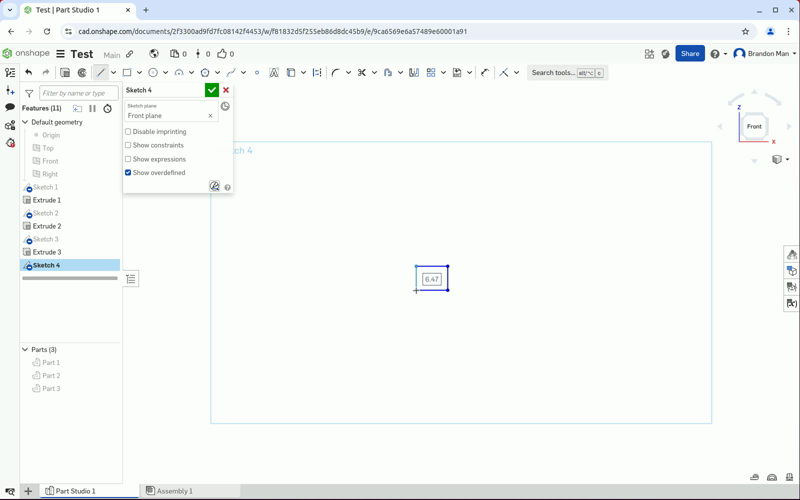
key(esc)
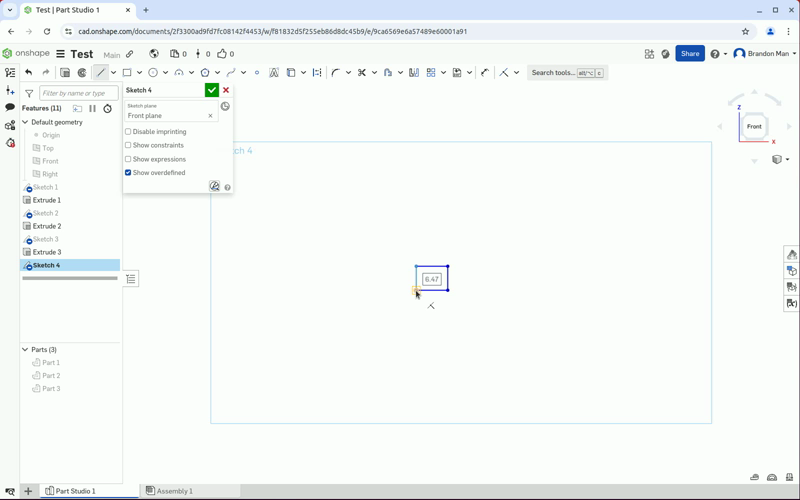
mouse_move(425, 279)
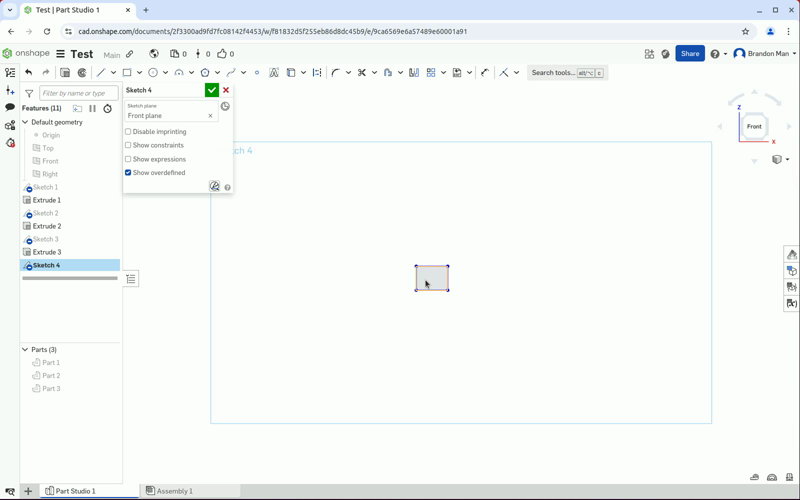
scroll(6)
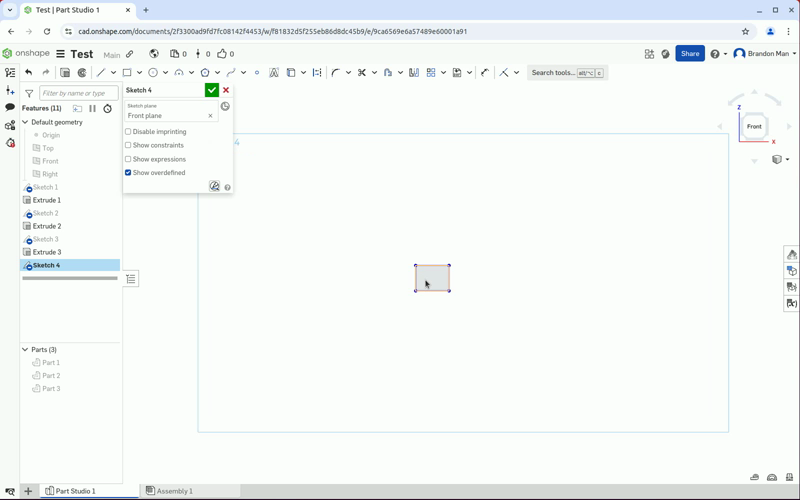
scroll(6)
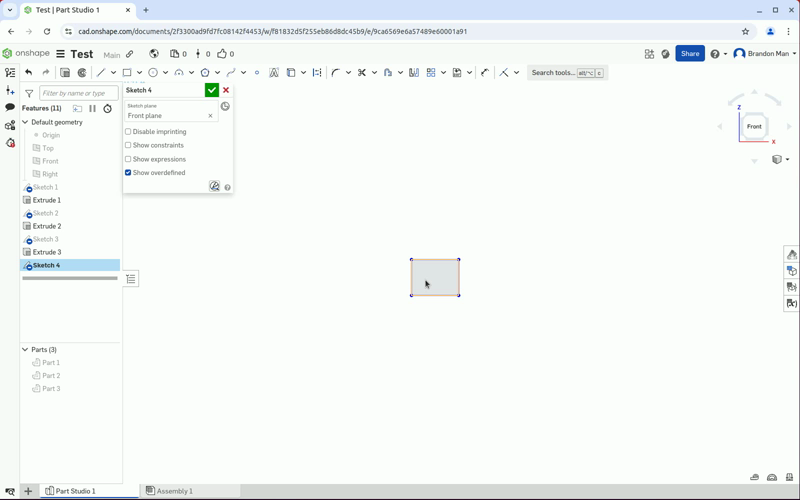
scroll(6)
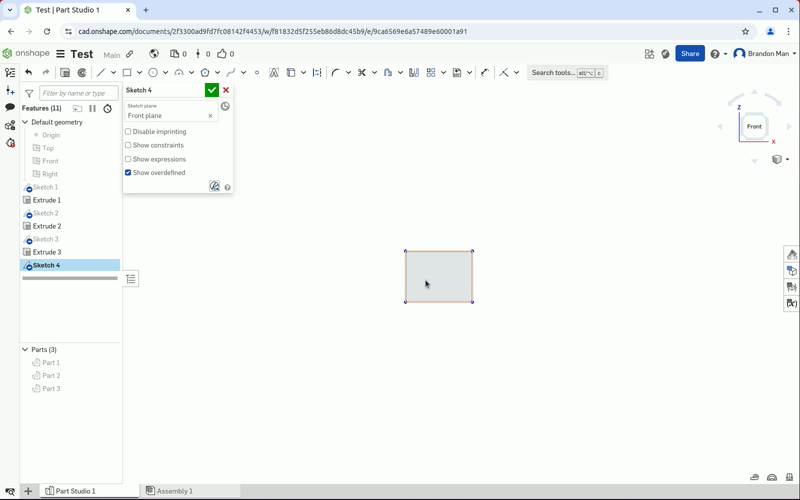
scroll(6)
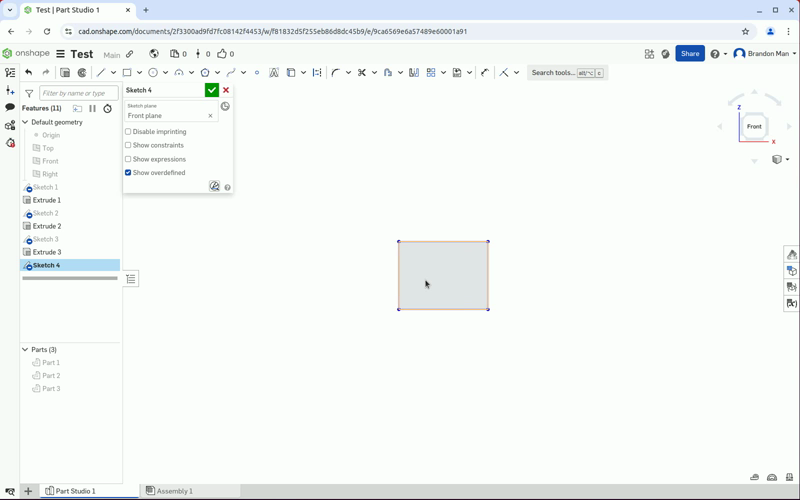
scroll(6)
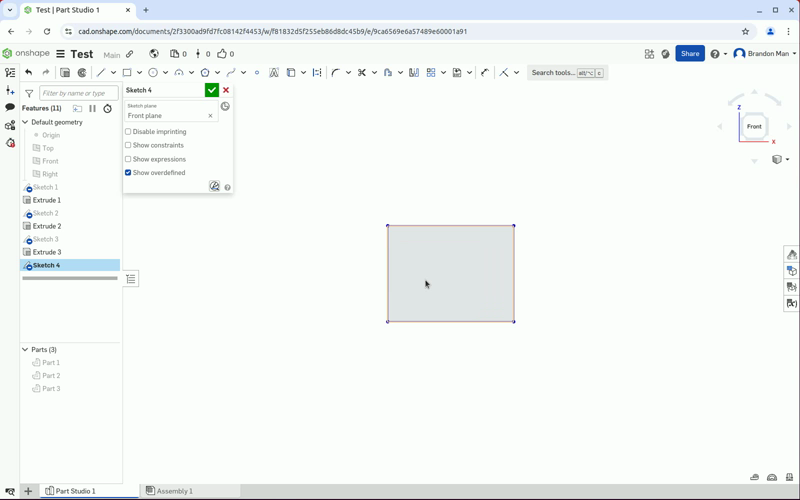
scroll(6)
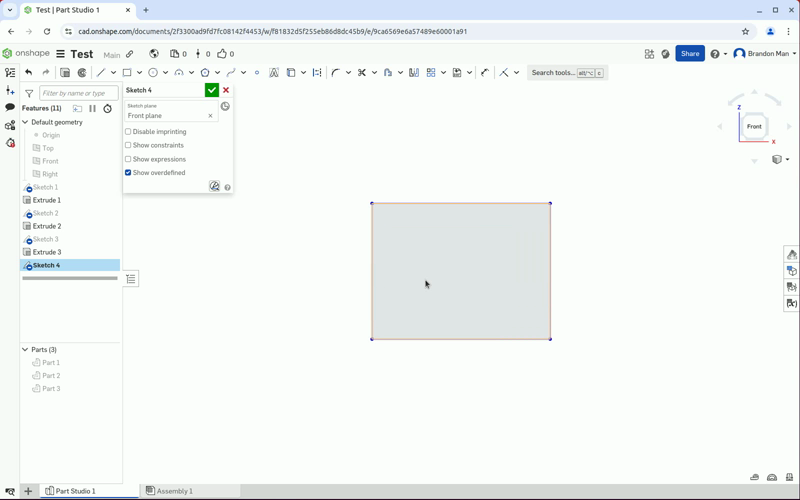
scroll(6)
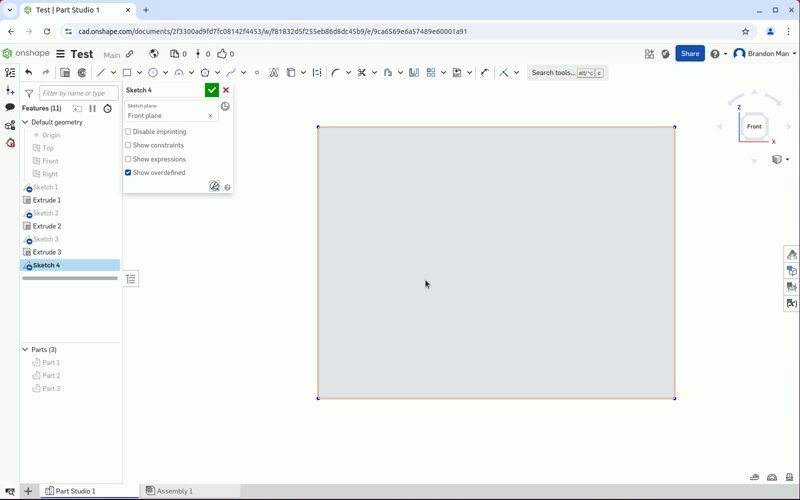
click(425, 279)
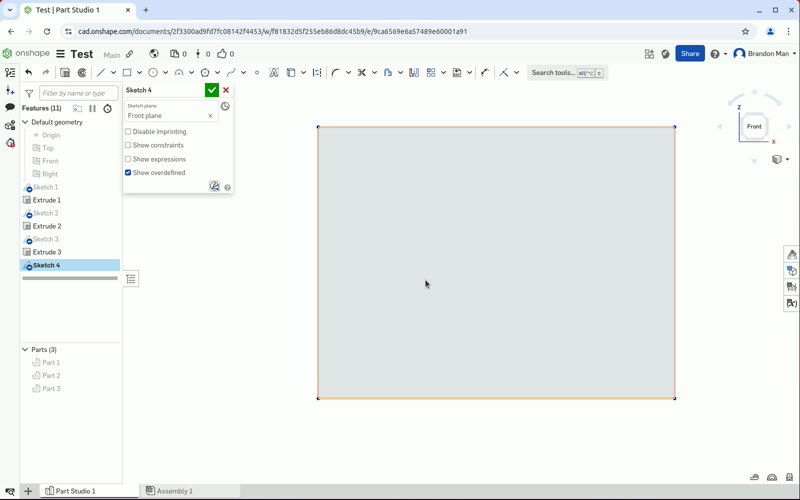
scroll(-6)
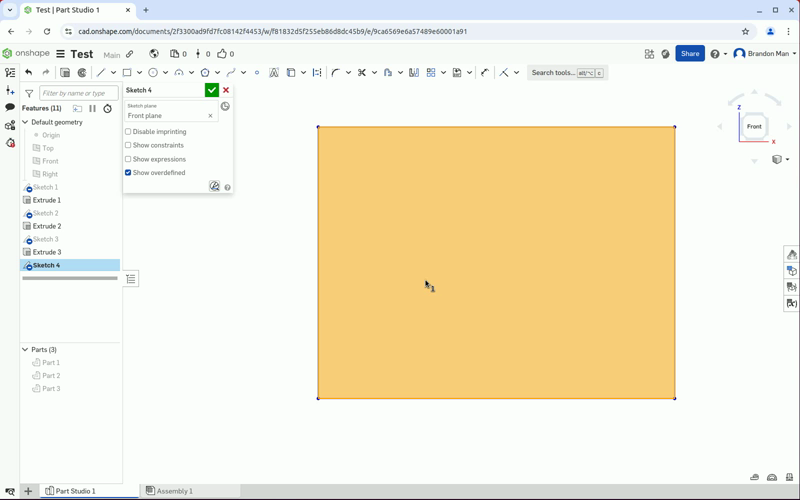
scroll(-6)
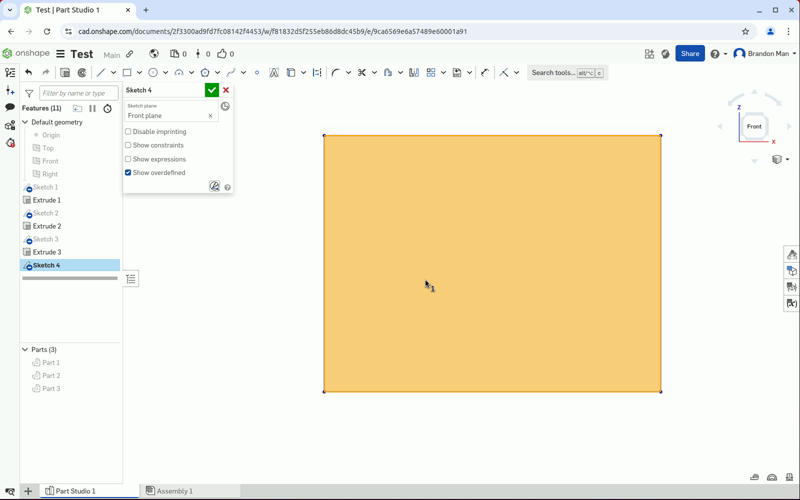
scroll(-6)
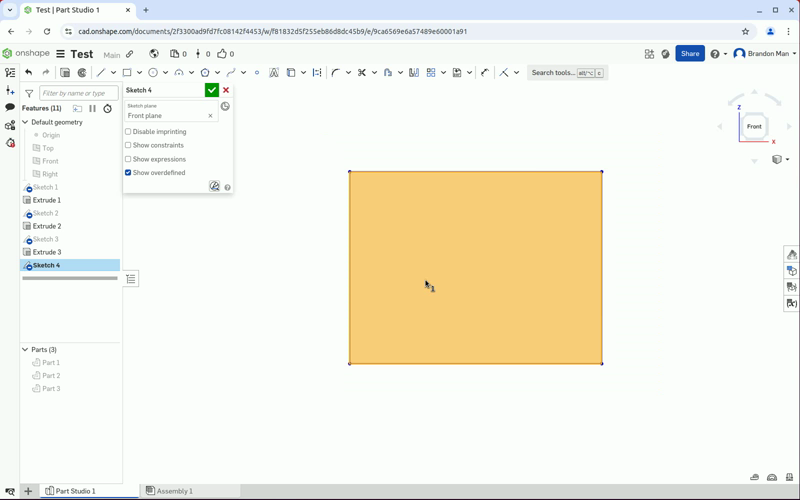
scroll(-6)
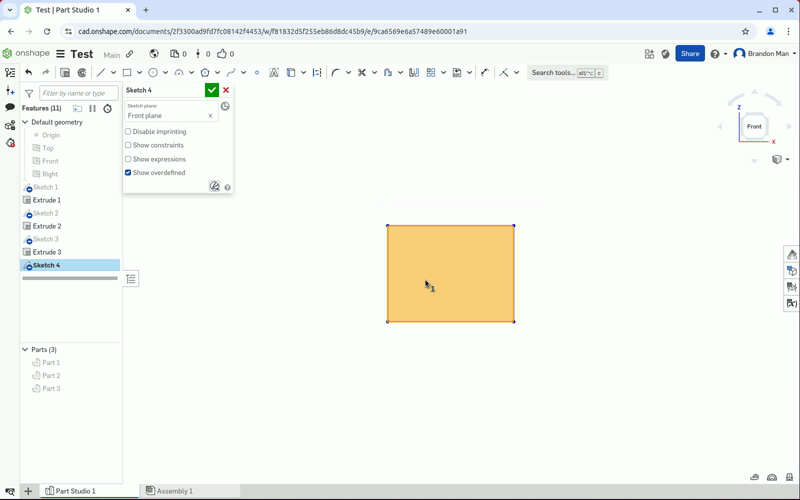
scroll(-6)
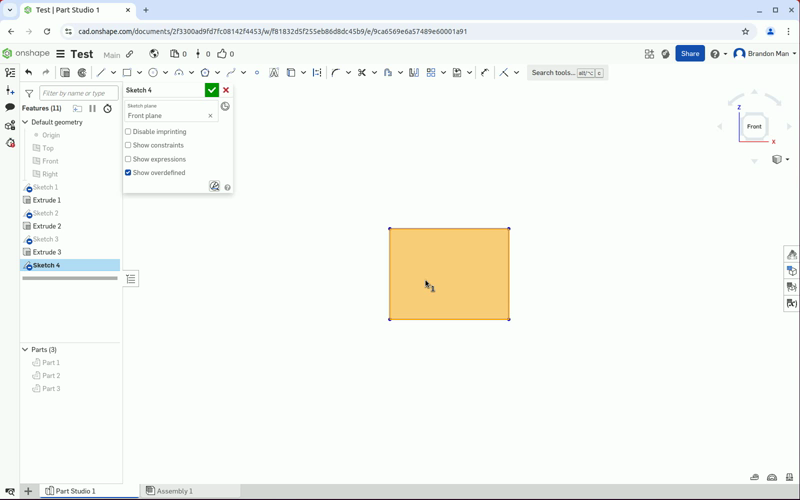
scroll(-6)
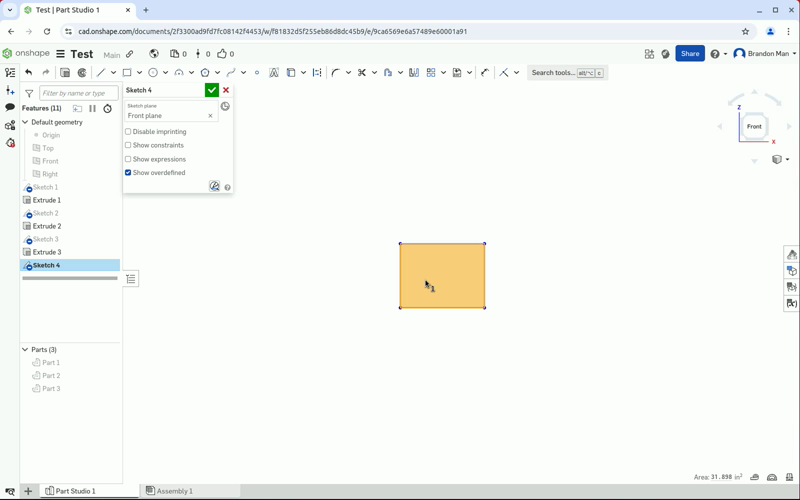
scroll(-6)
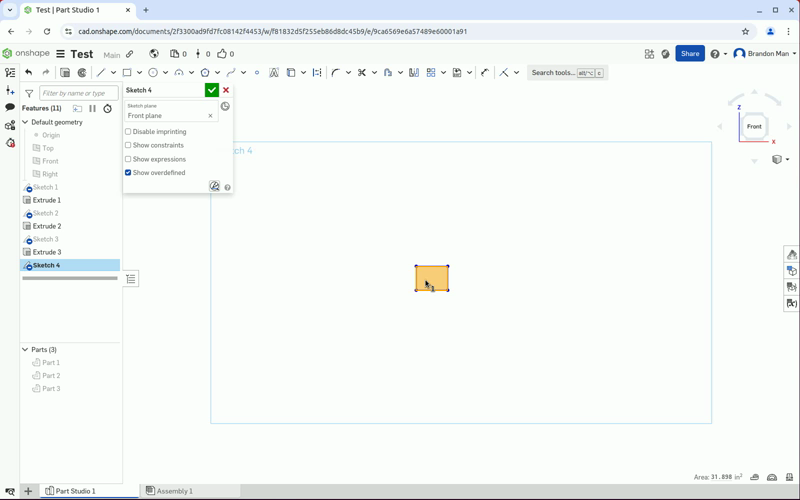
mouse_move(73, 352)
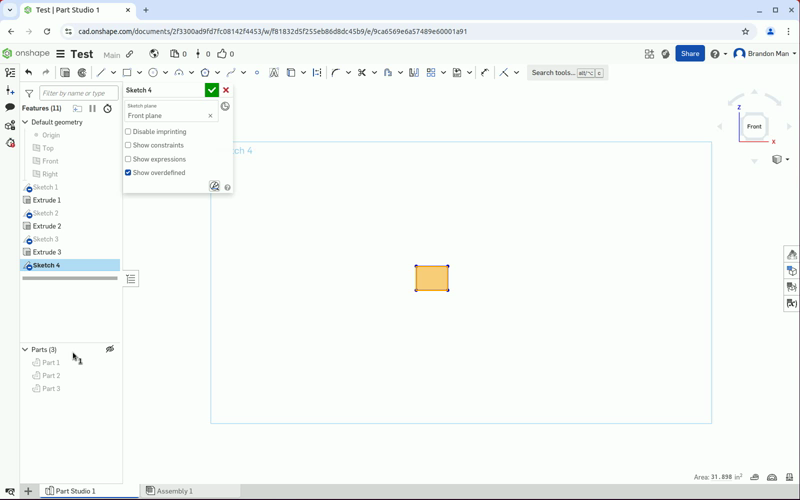
key(shift+y)
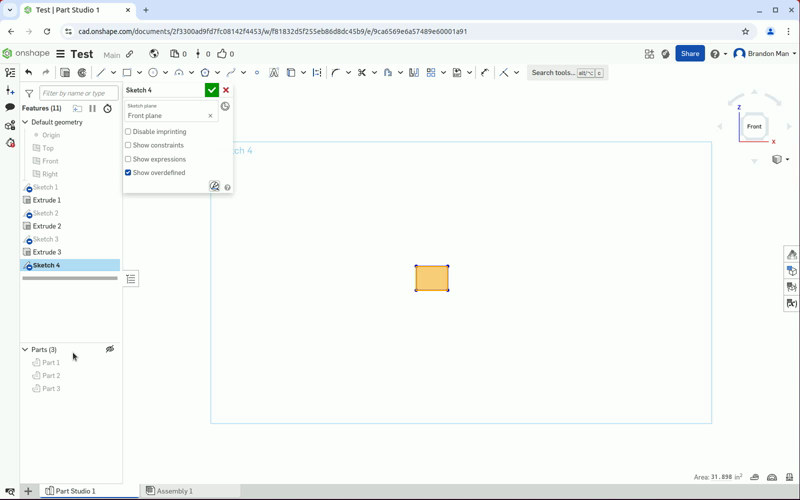
key(shift+e)
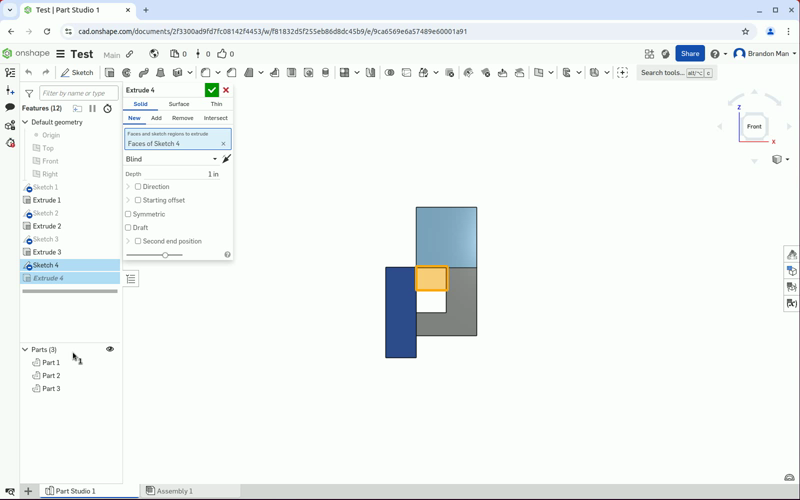
mouse_move(143, 106)
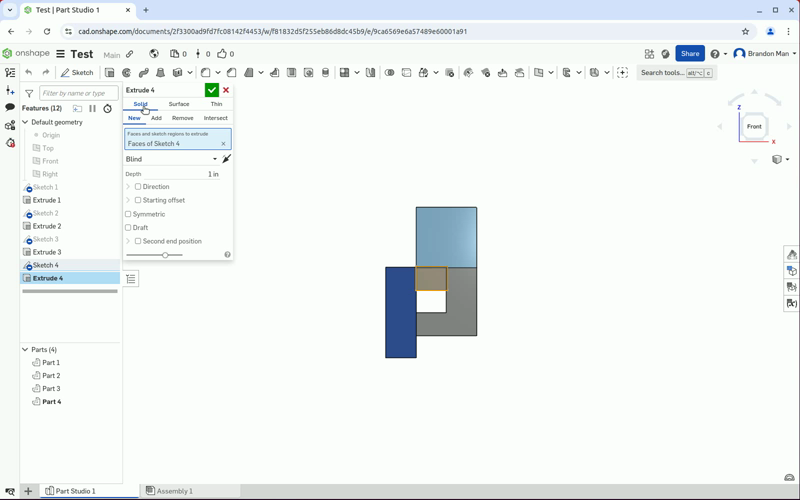
click(143, 106)
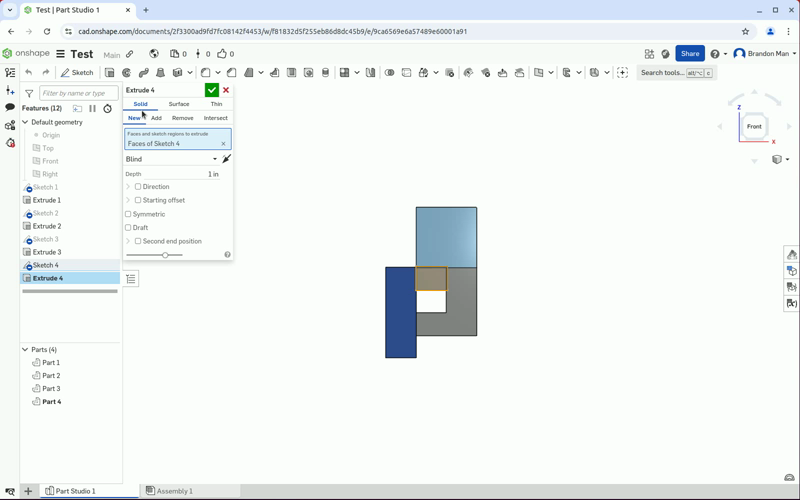
mouse_move(137, 120)
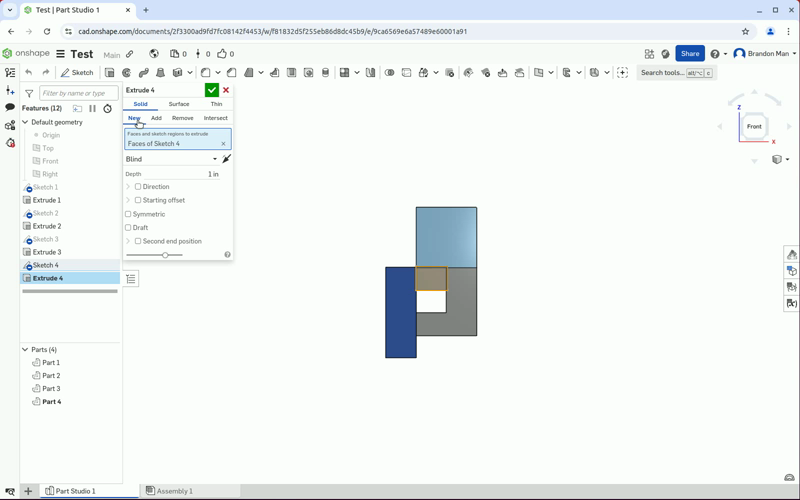
click(137, 120)
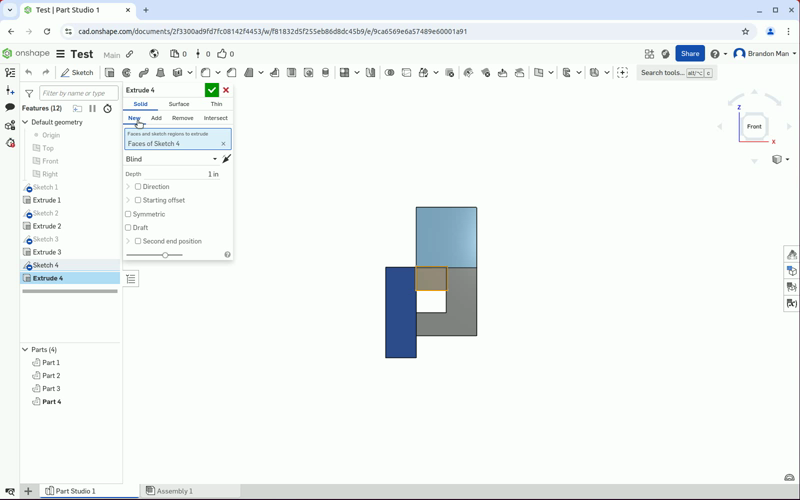
key(tab, 4)
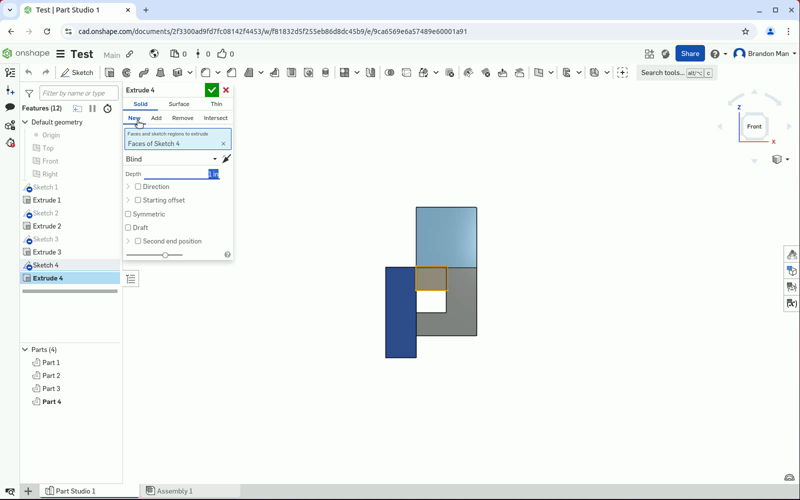
text(23.108)
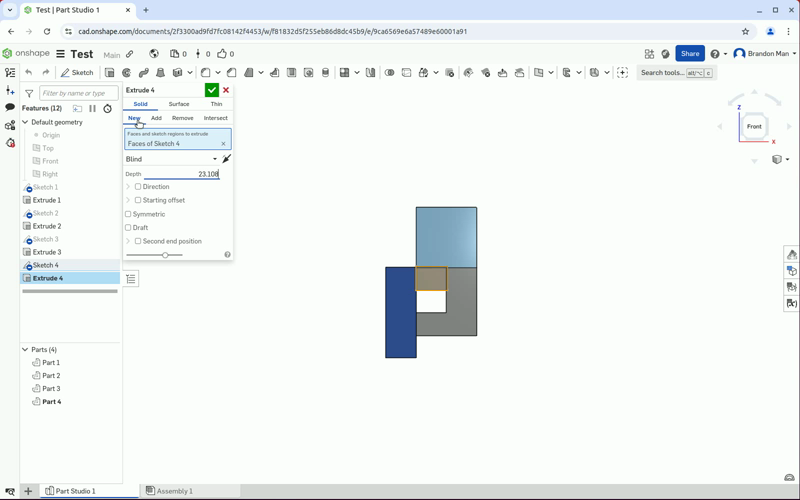
key(enter)
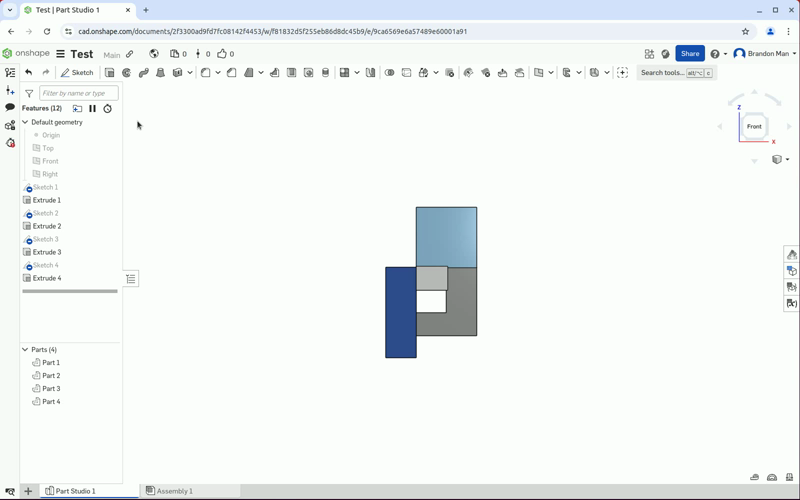
key(shift+h)
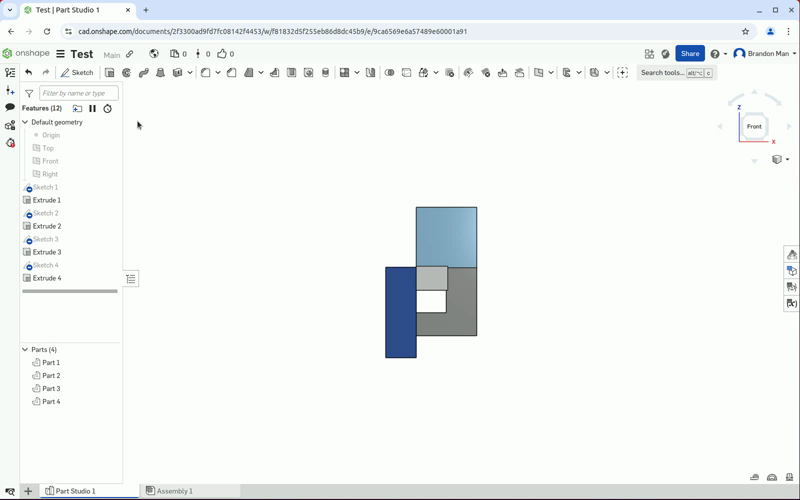
key(shift+h)
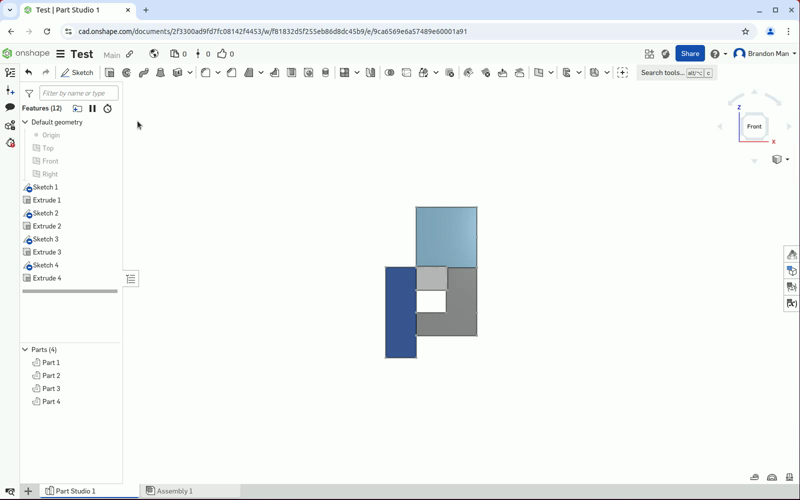
key(shift+7)
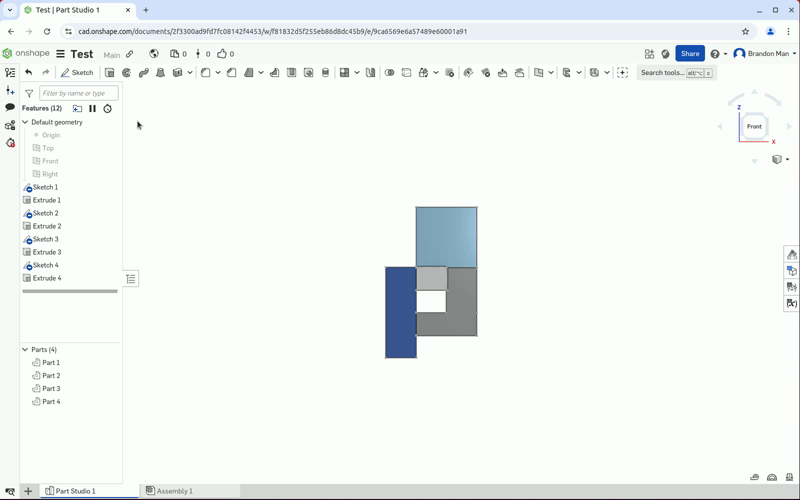
key(left, 2)
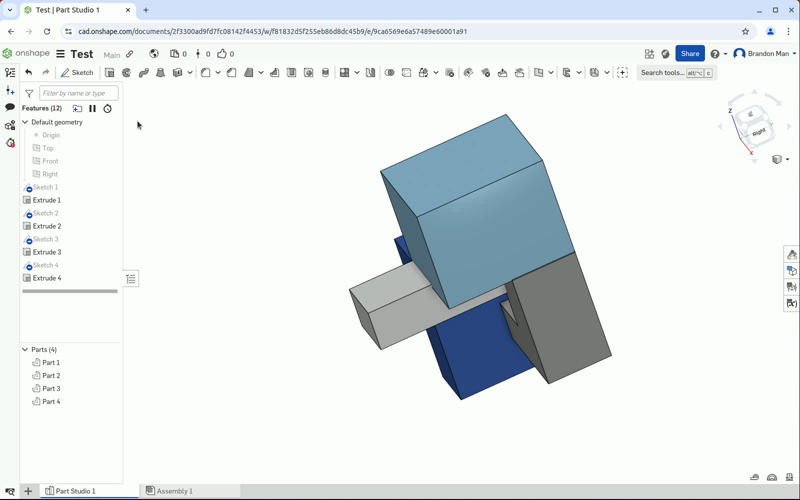
key(down, 2)
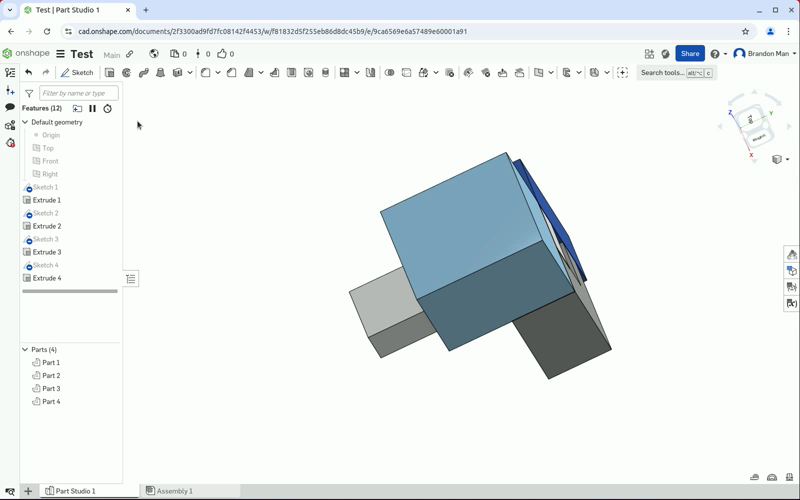
key(up, 2)
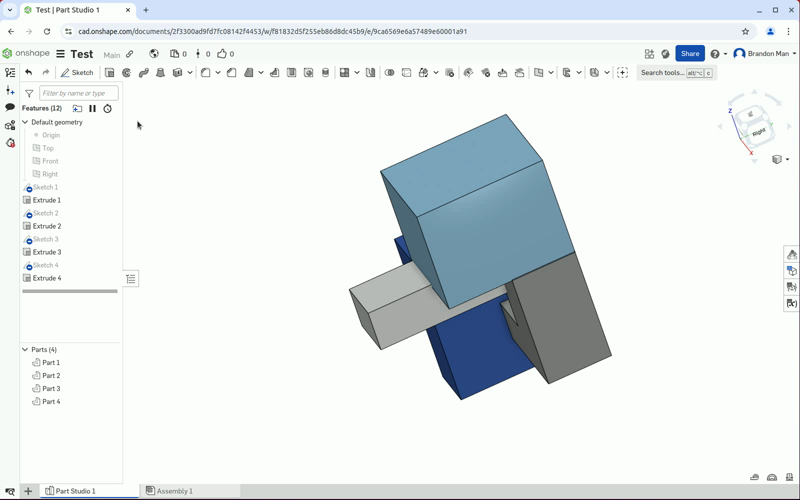
key(right, 2)
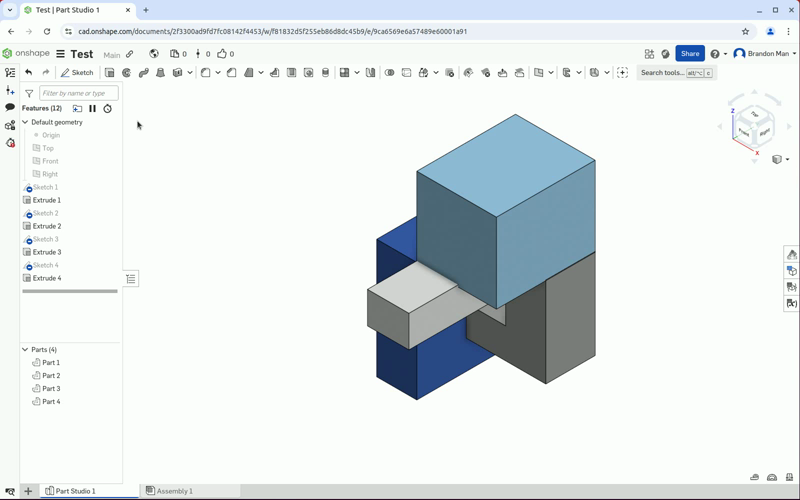
mouse_move(73, 189)
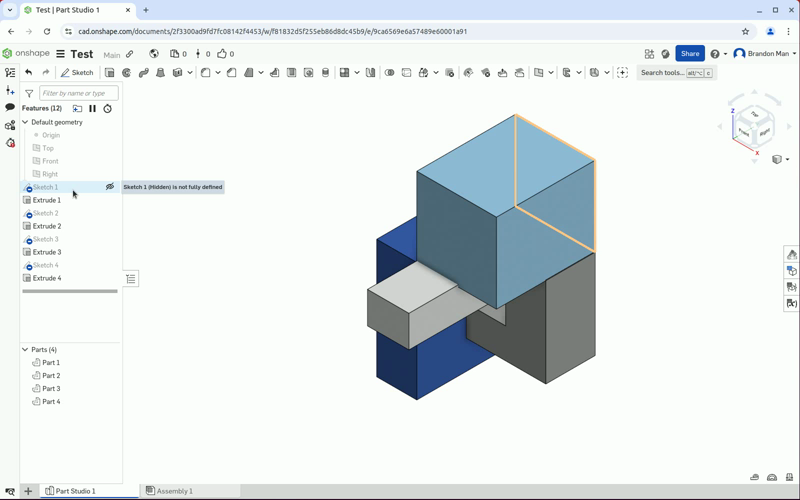
click(73, 189)